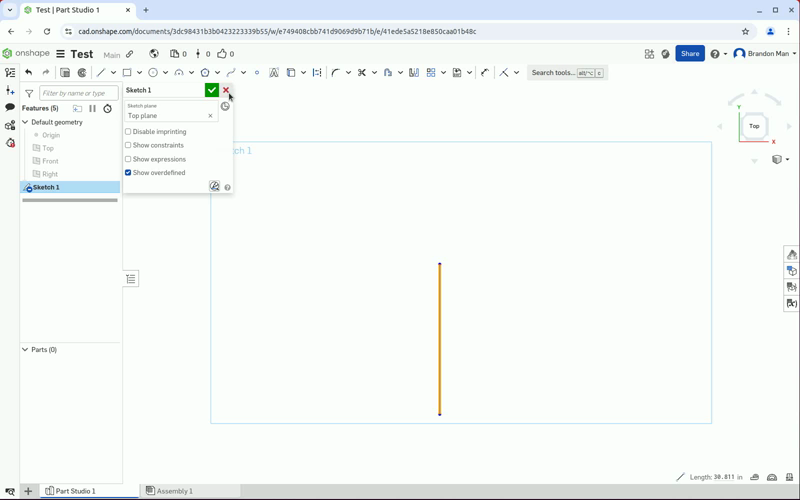
key(shift+h)
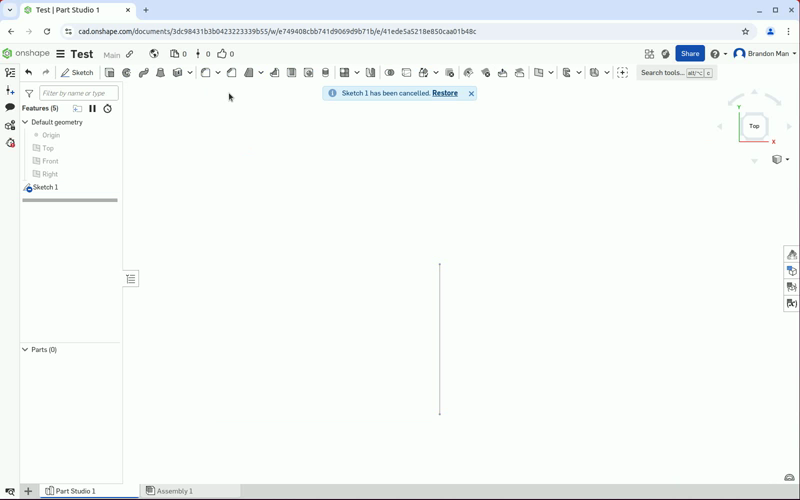
key(shift+s)
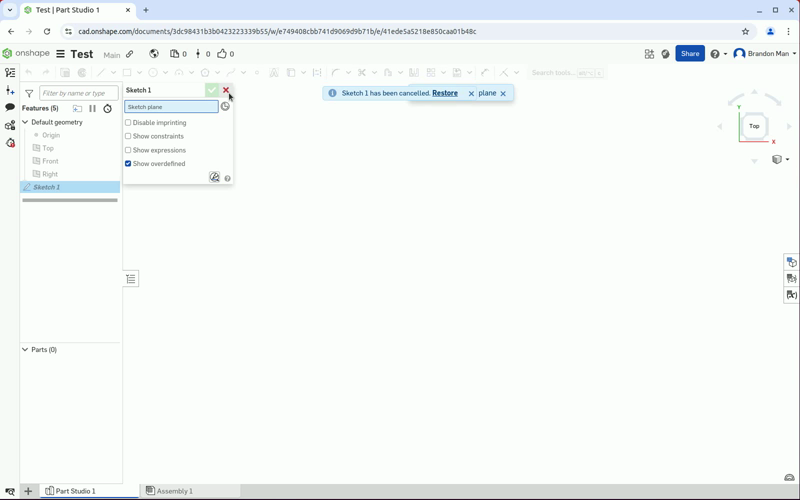
mouse_move(73, 150)
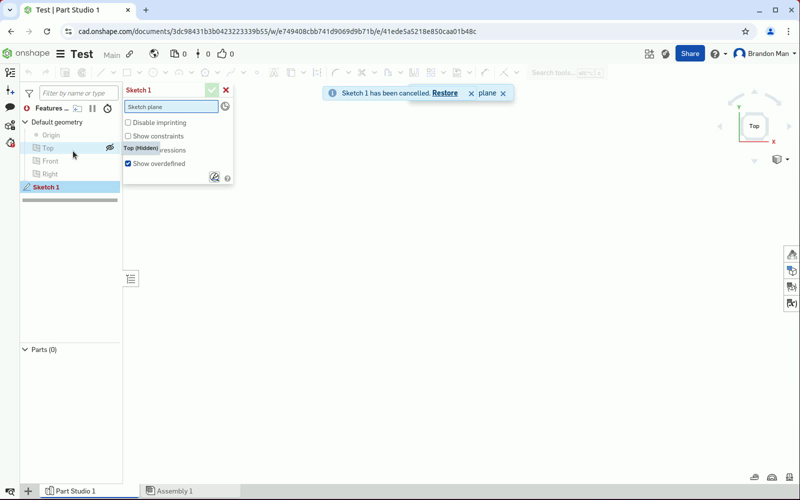
click(73, 150)
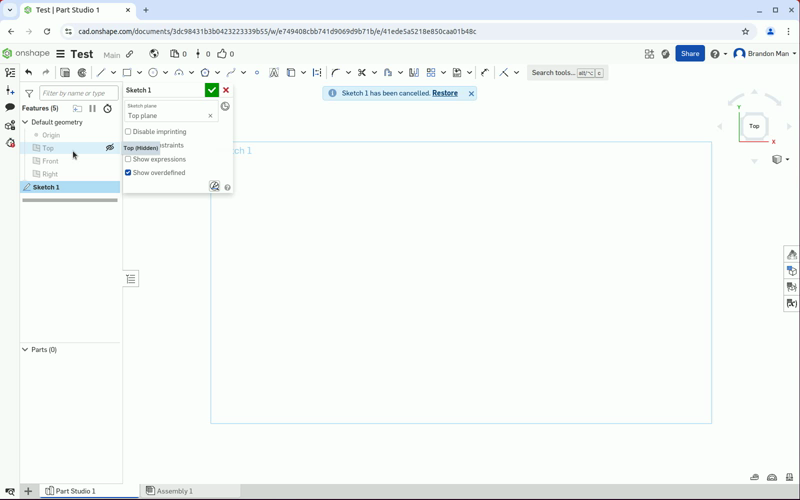
mouse_move(73, 352)
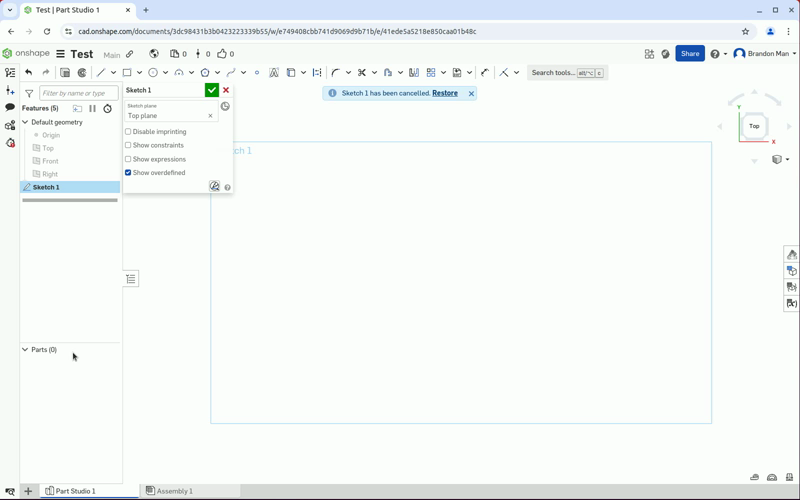
key(y)
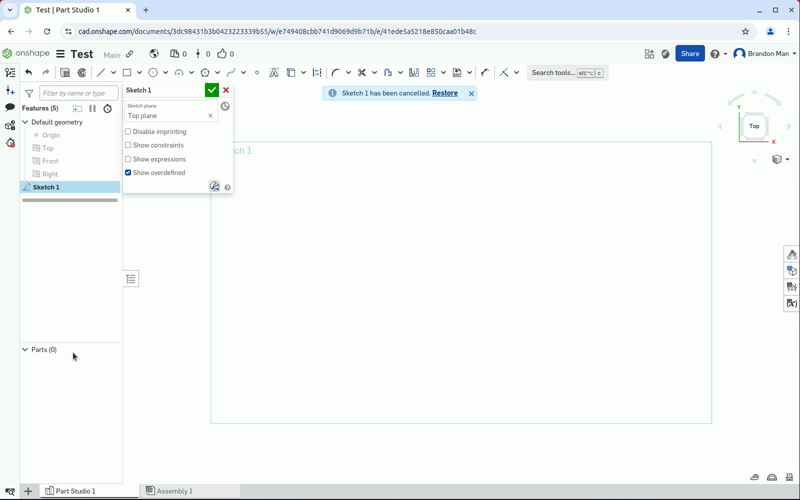
key(l)
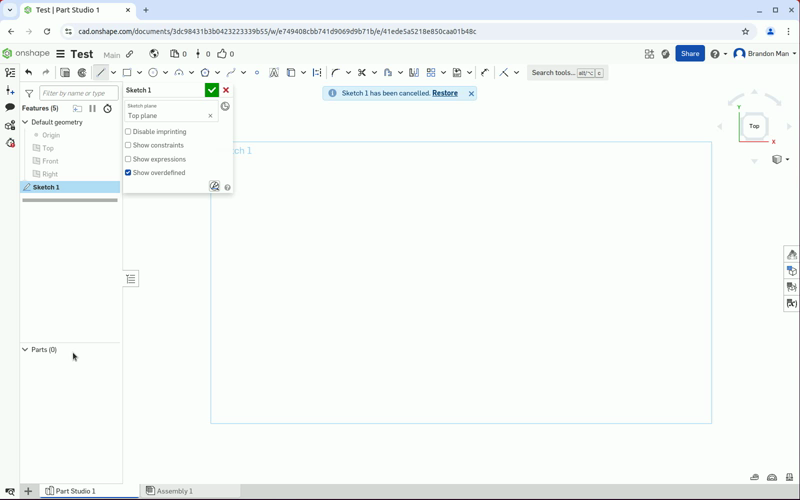
key_down(shift)
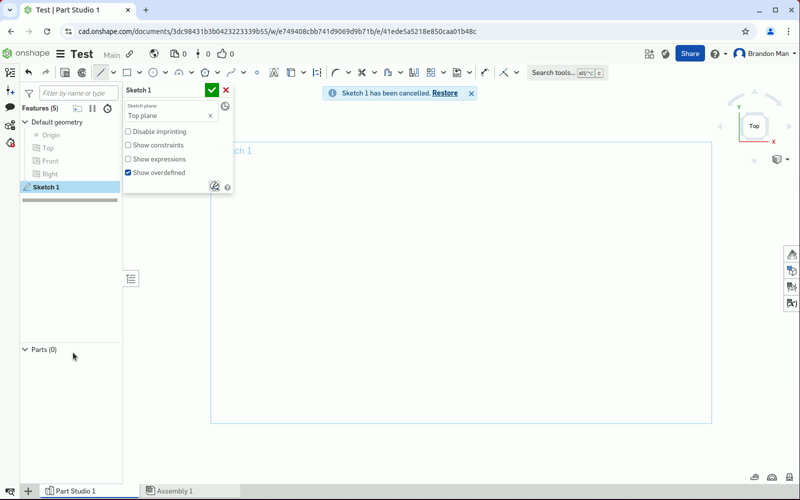
mouse_move(364, 340)
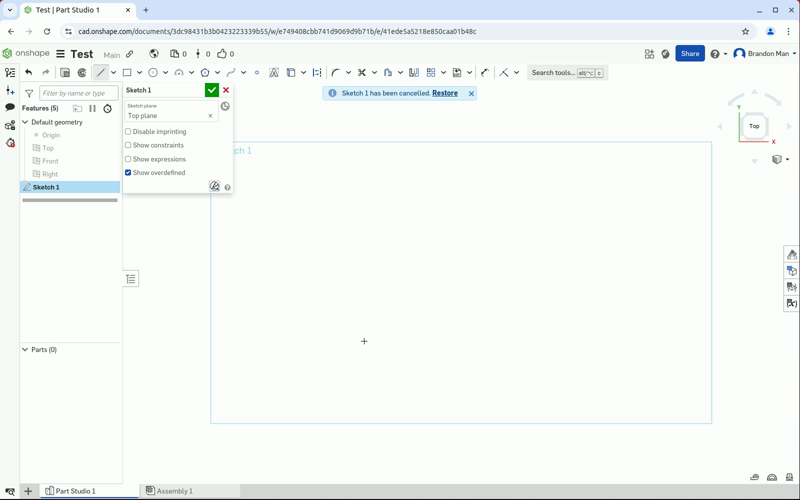
click(364, 340)
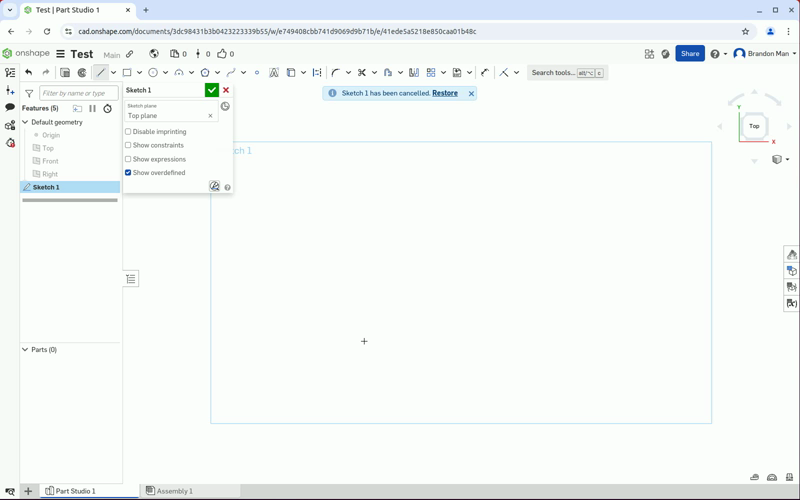
key_up(shift)
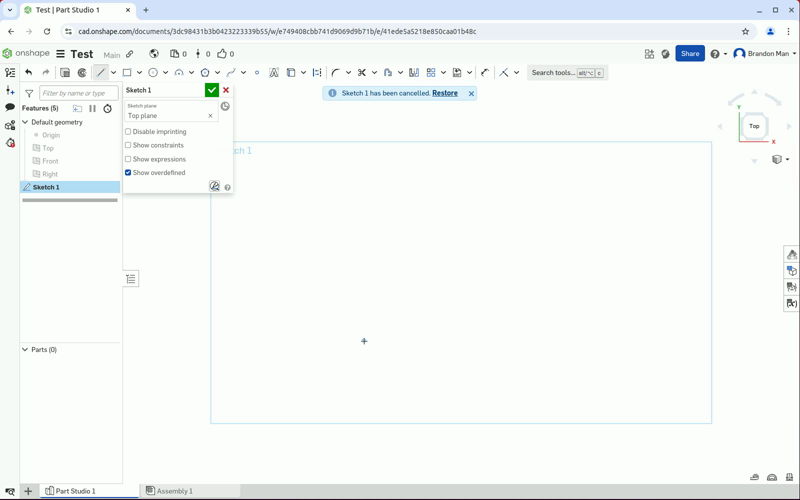
key_down(shift)
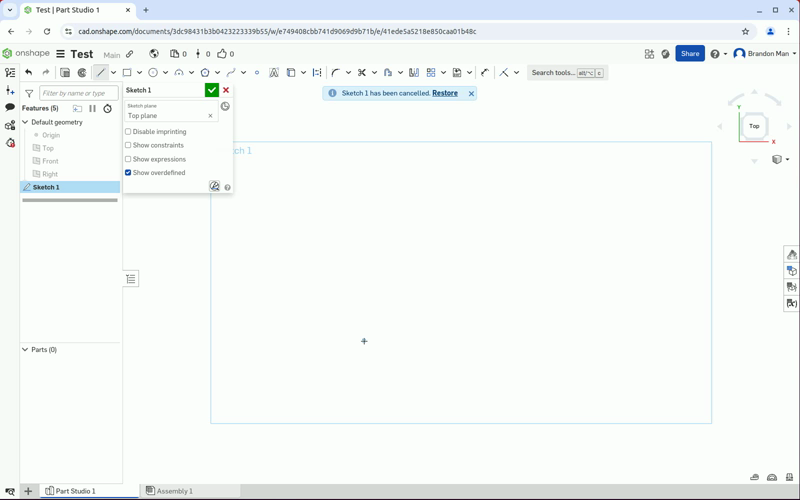
mouse_move(556, 340)
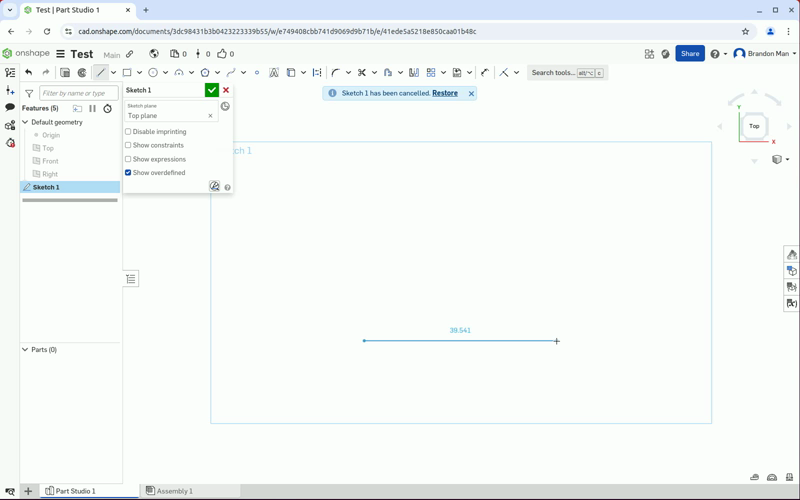
click(556, 340)
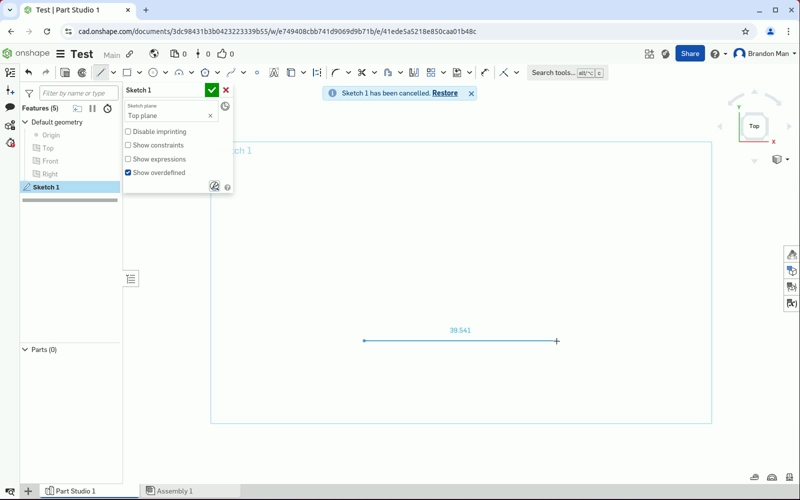
key_up(shift)
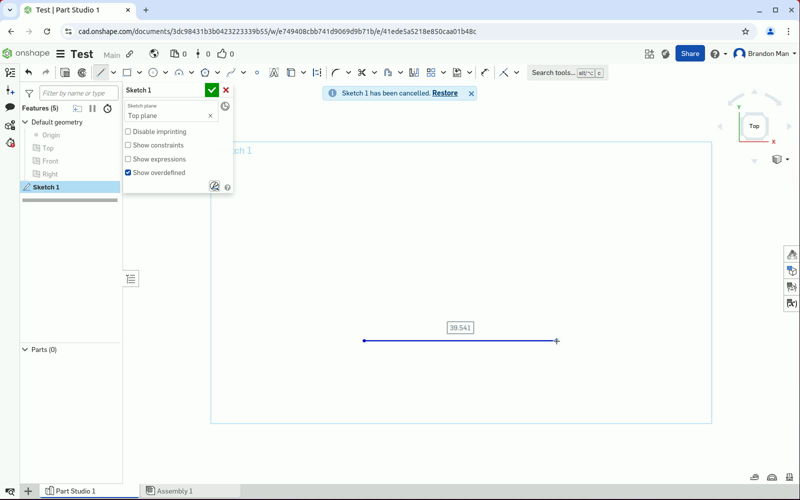
key(esc)
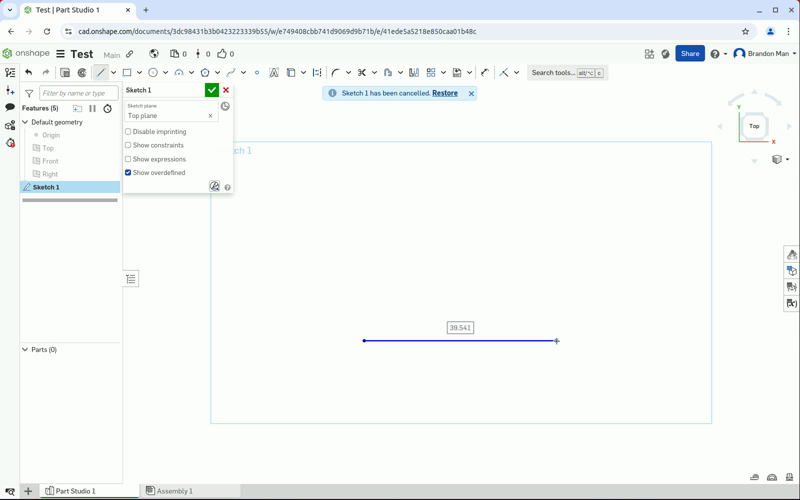
key(a)
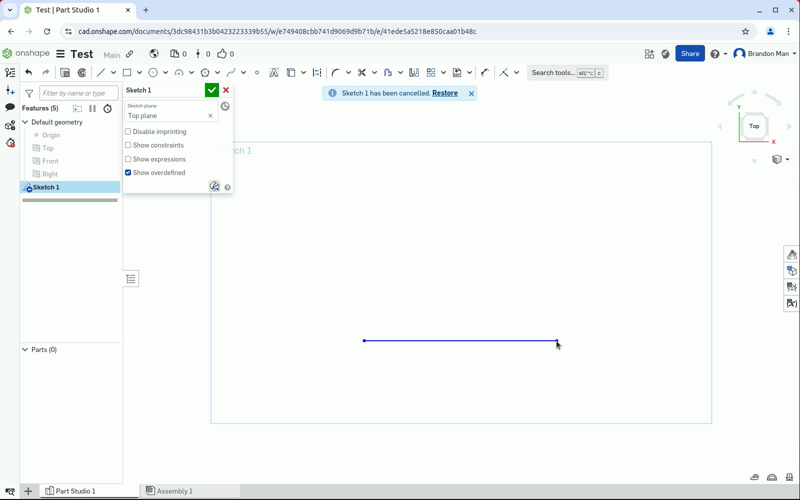
mouse_move(556, 340)
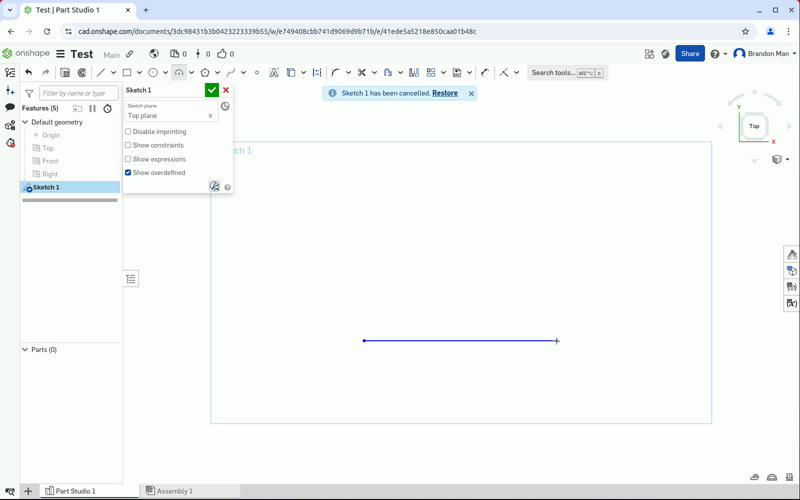
click(556, 340)
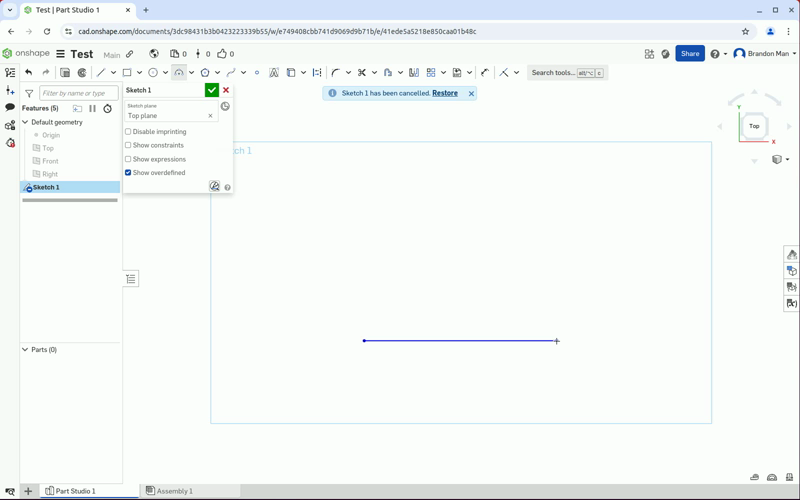
key_down(shift)
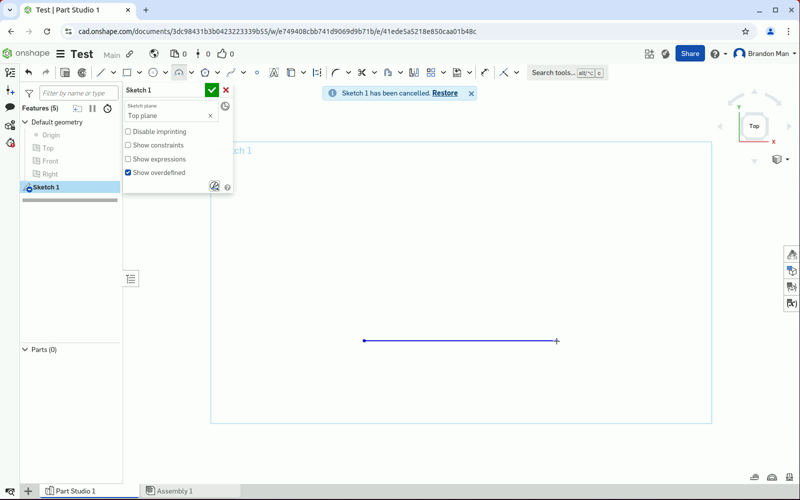
mouse_move(556, 224)
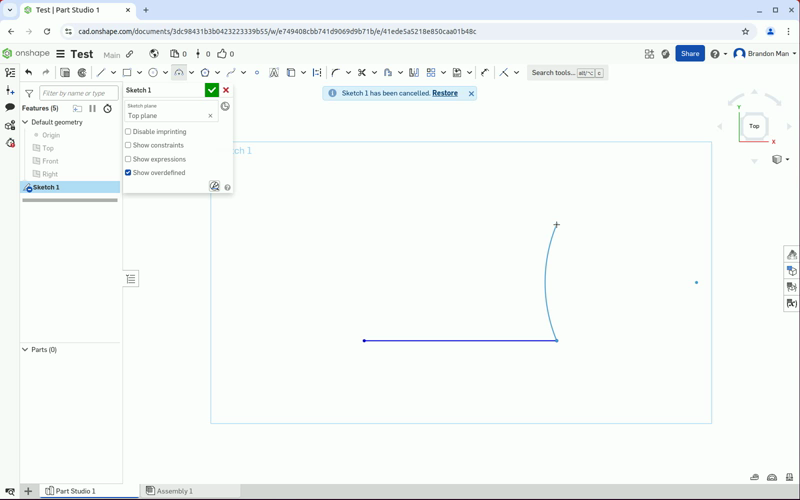
click(556, 224)
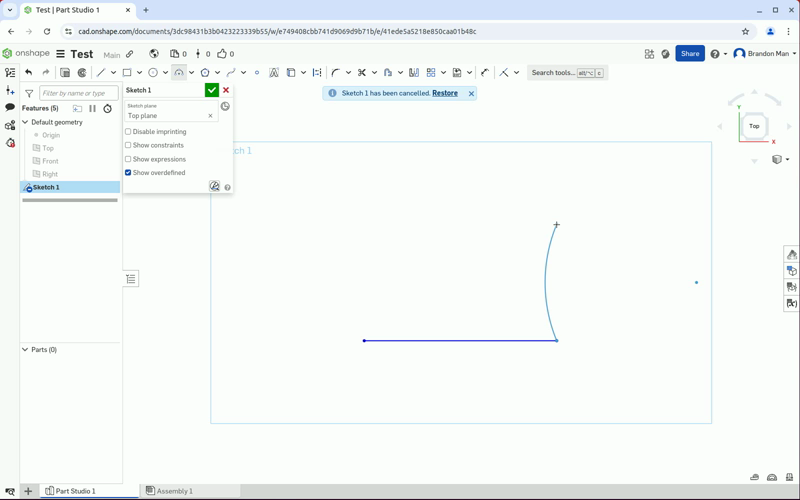
mouse_move(573, 282)
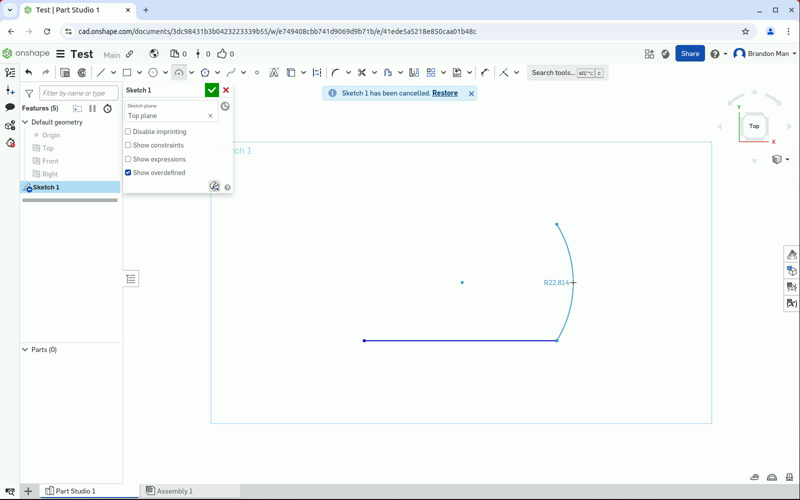
click(573, 282)
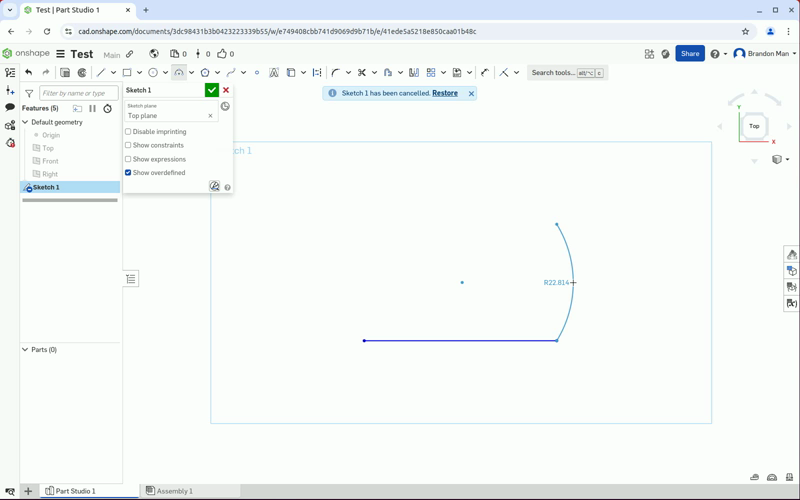
key_up(shift)
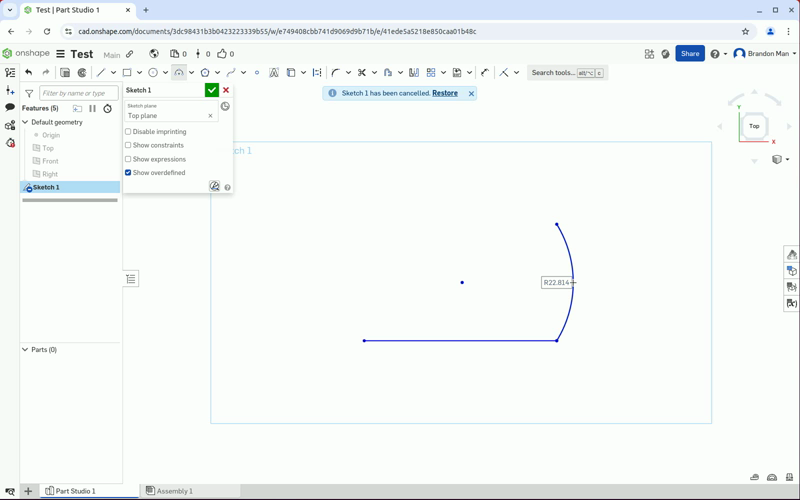
key(esc)
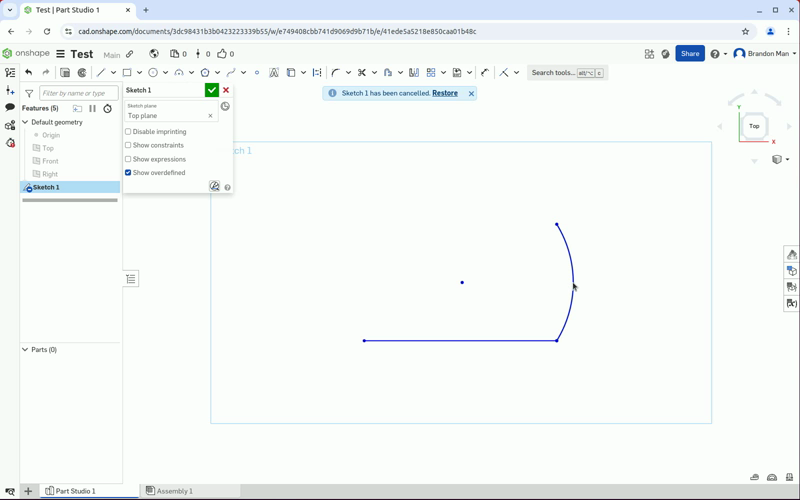
key(l)
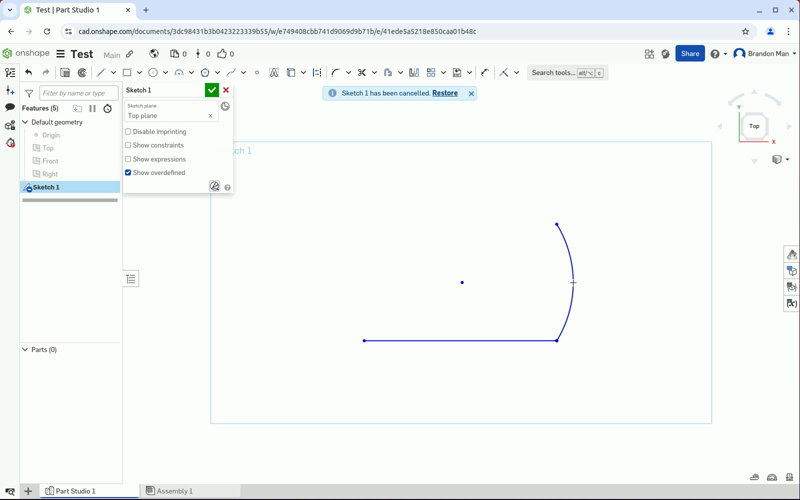
mouse_move(556, 224)
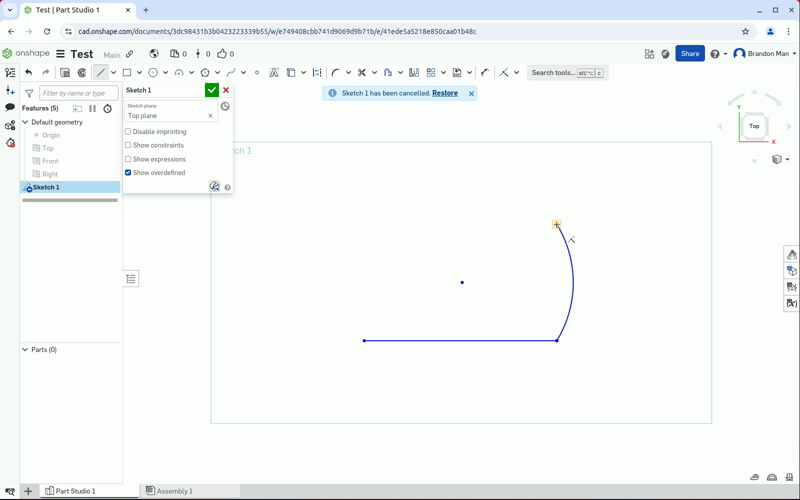
click(556, 224)
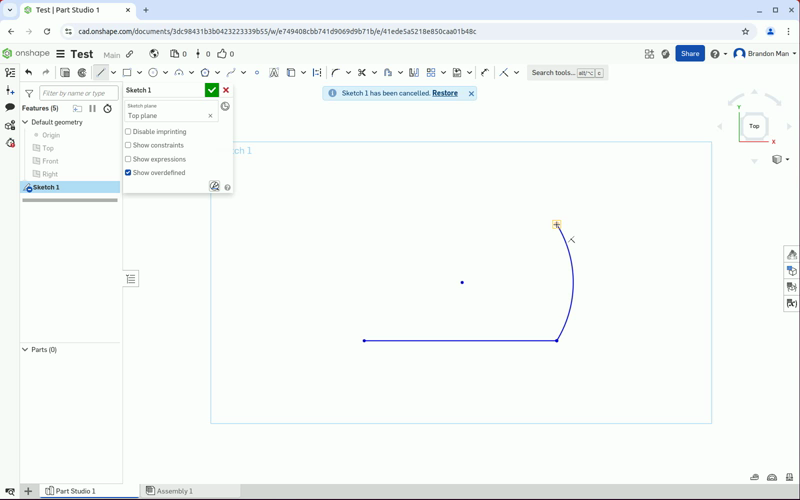
key_down(shift)
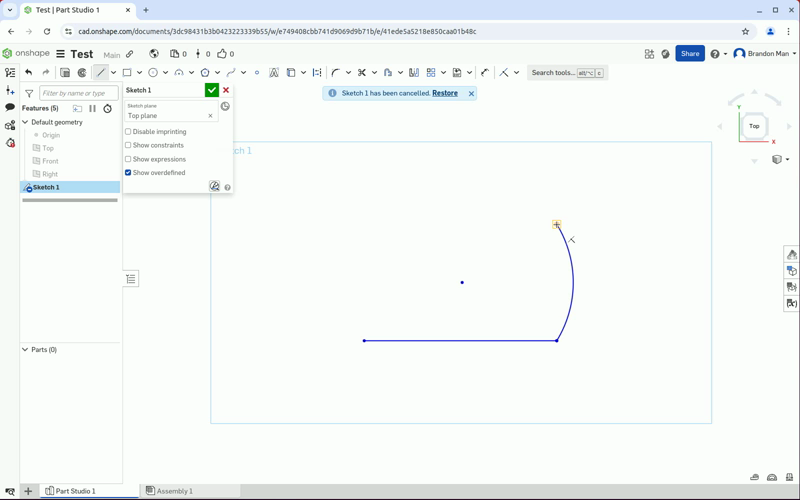
mouse_move(364, 224)
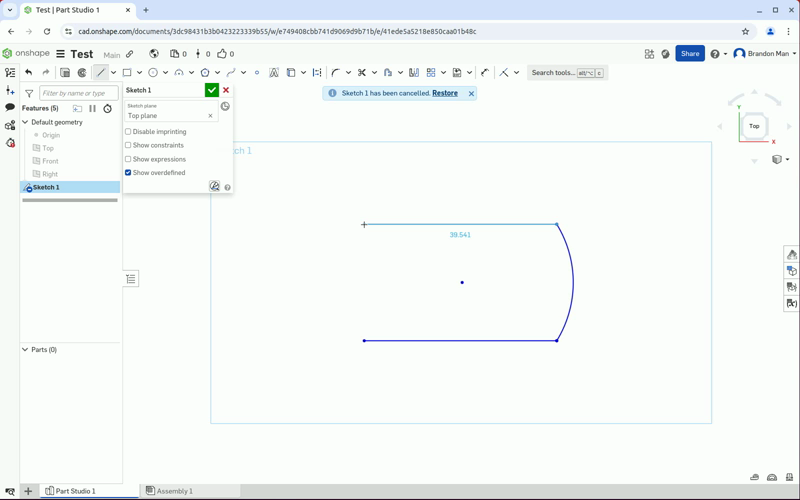
click(364, 224)
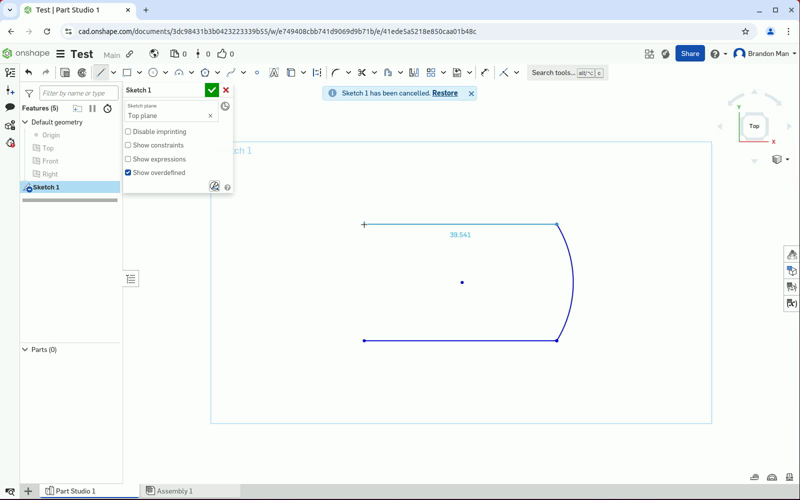
key_up(shift)
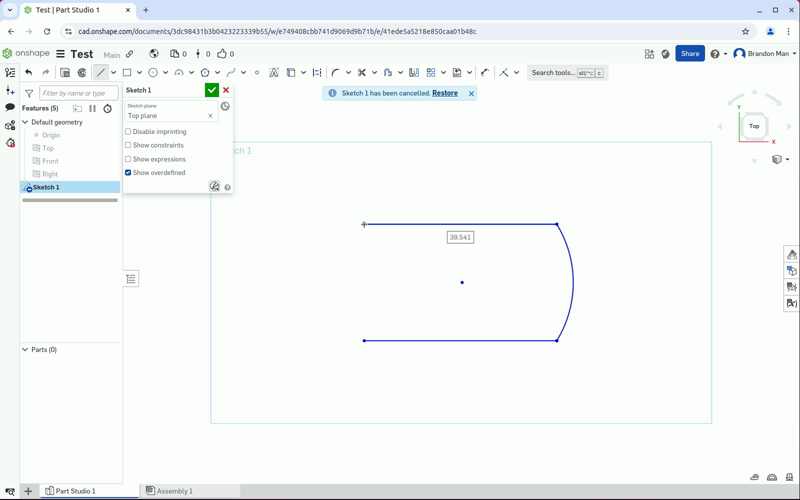
key(esc)
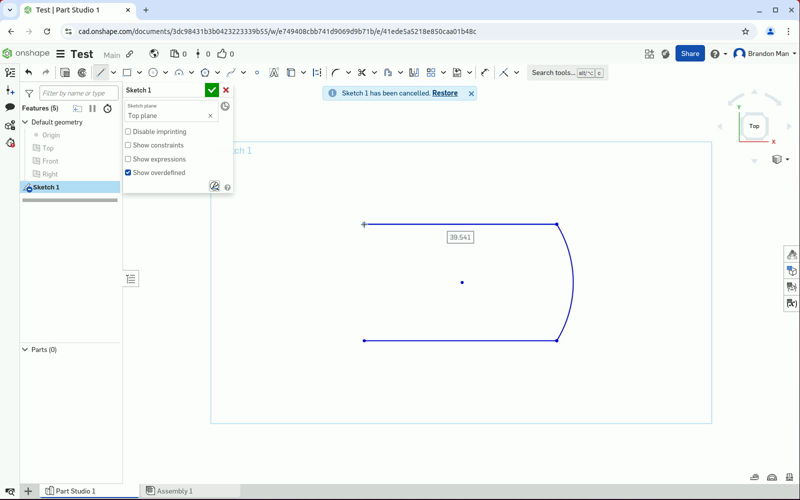
key(a)
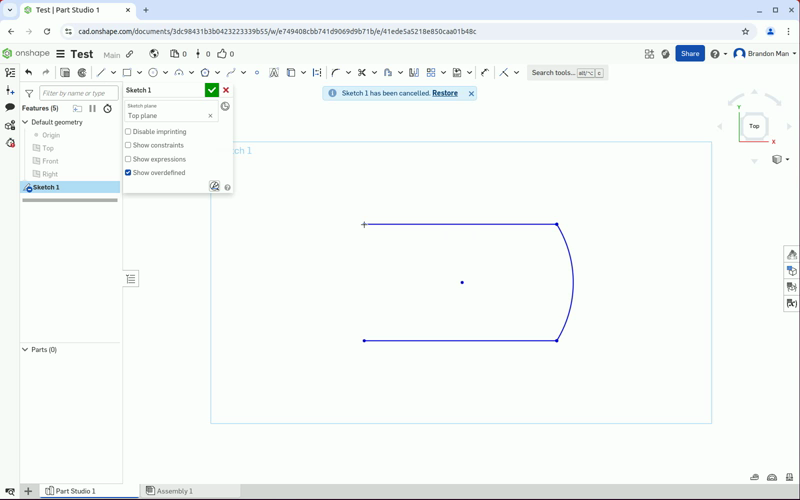
mouse_move(364, 224)
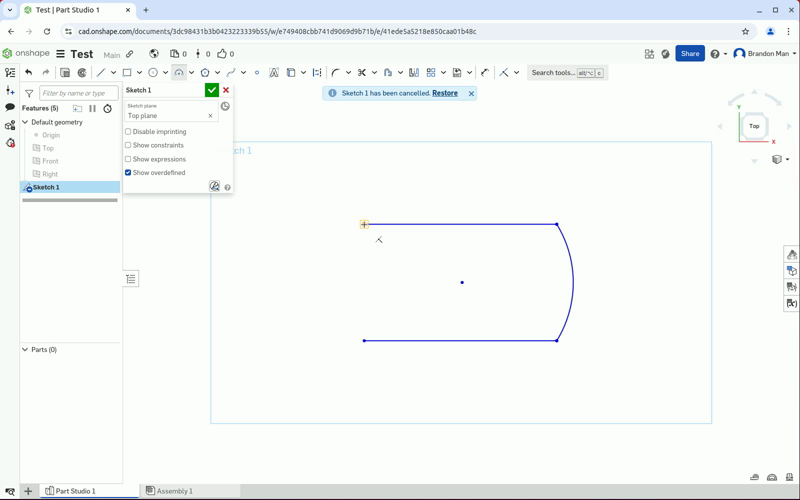
click(364, 224)
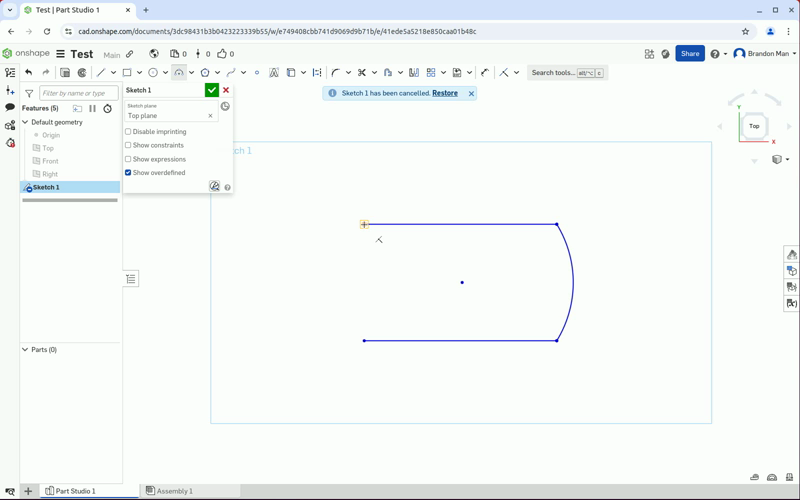
mouse_move(364, 340)
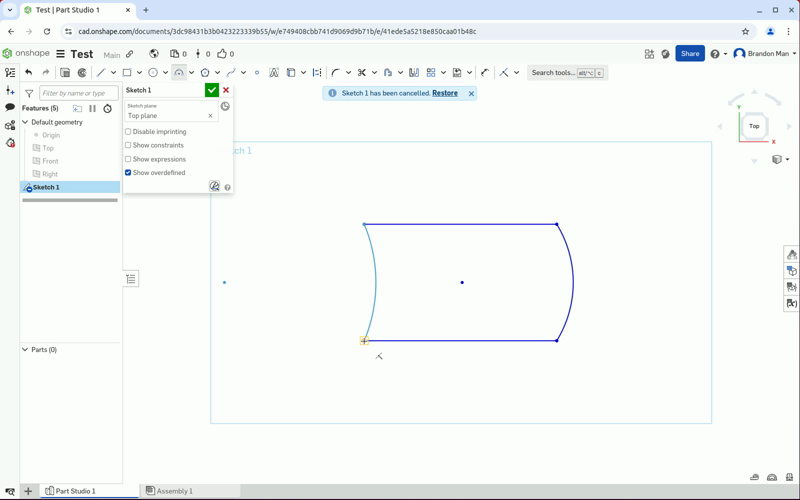
click(364, 340)
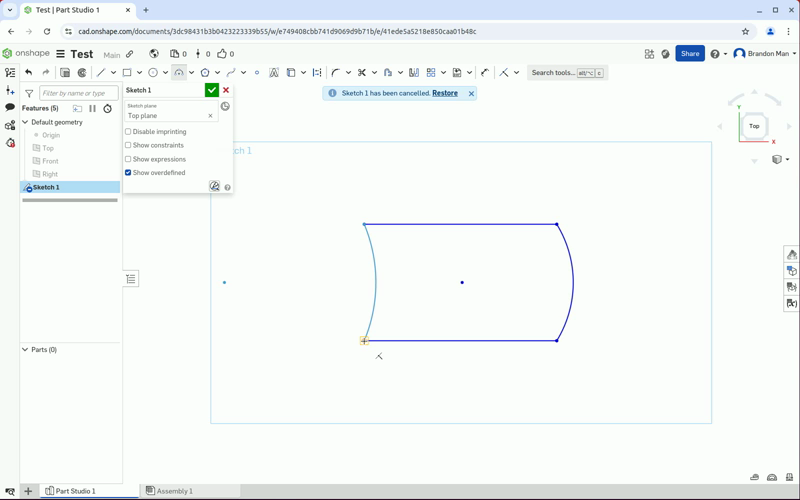
key_down(shift)
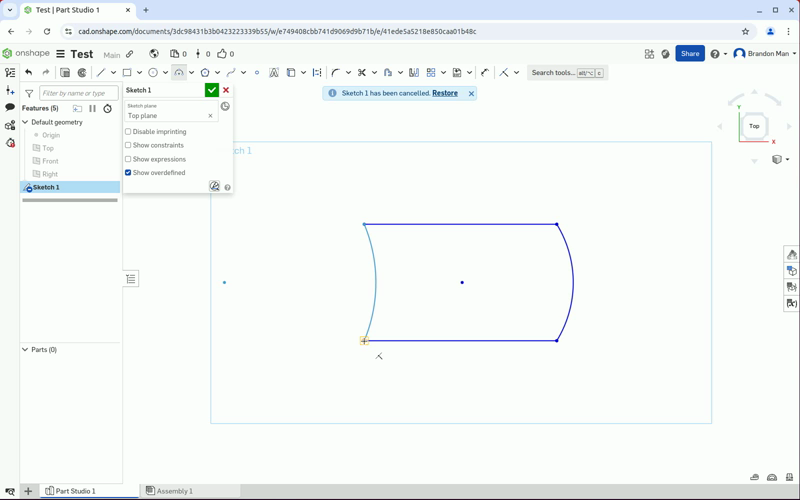
mouse_move(348, 282)
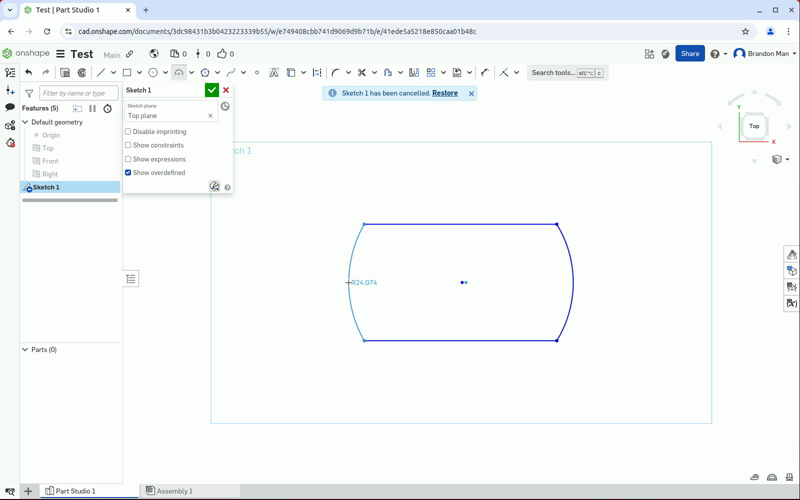
click(348, 282)
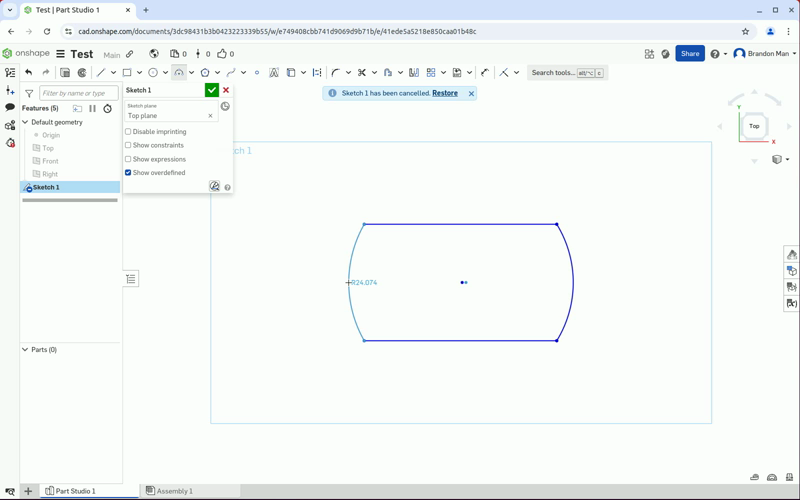
key_up(shift)
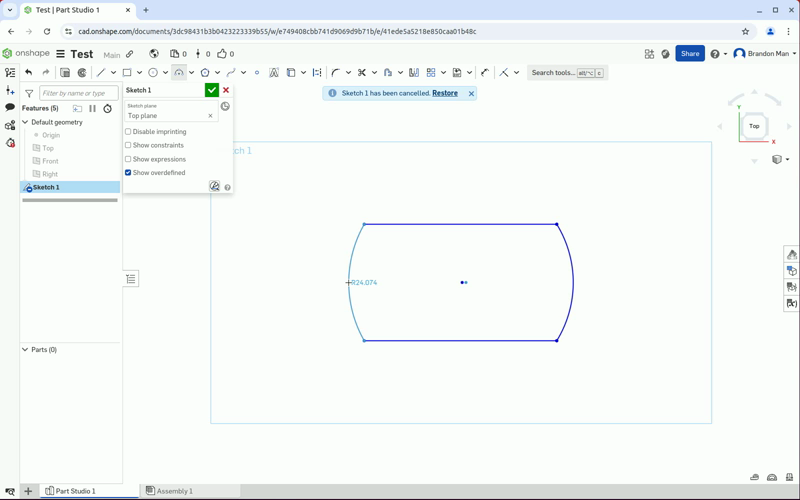
key(esc)
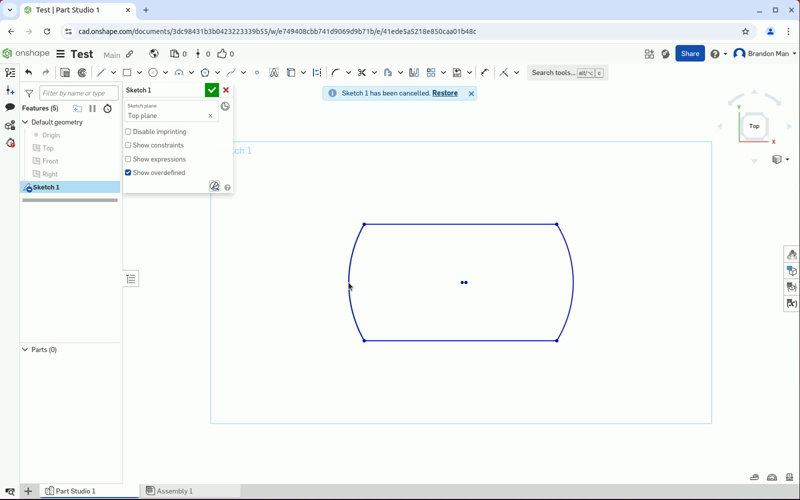
mouse_move(391, 290)
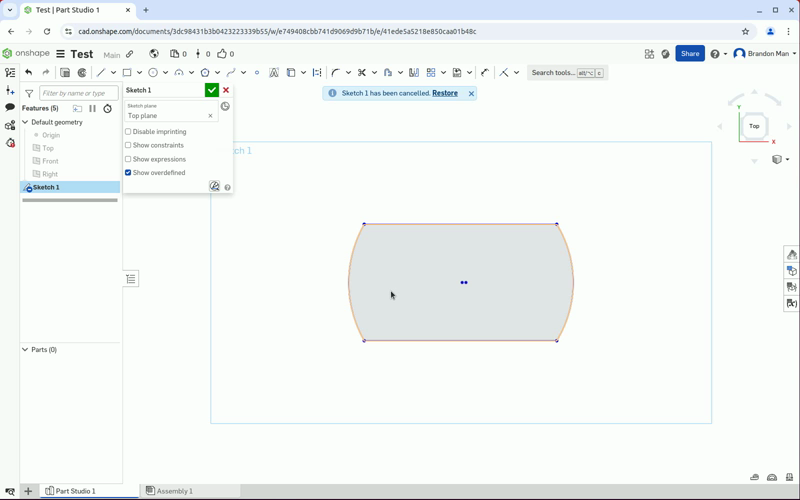
click(391, 290)
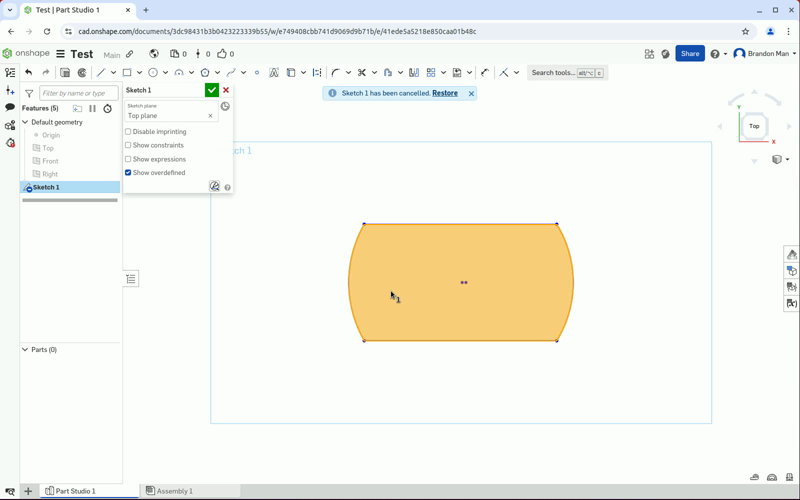
mouse_move(73, 352)
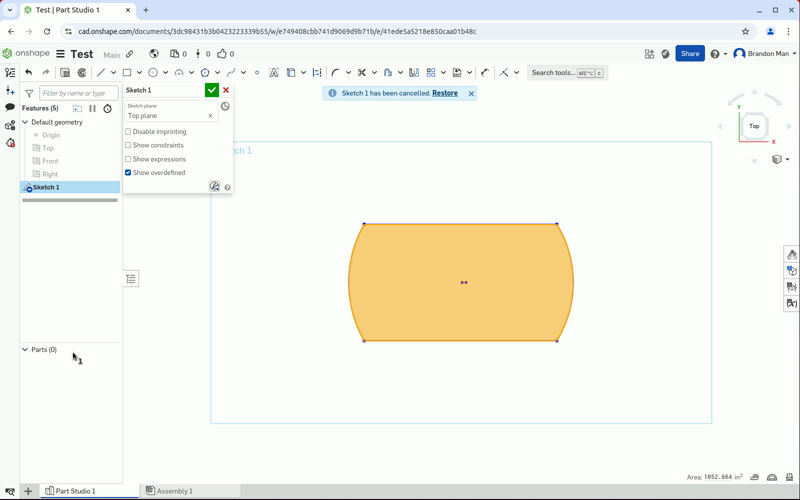
key(shift+y)
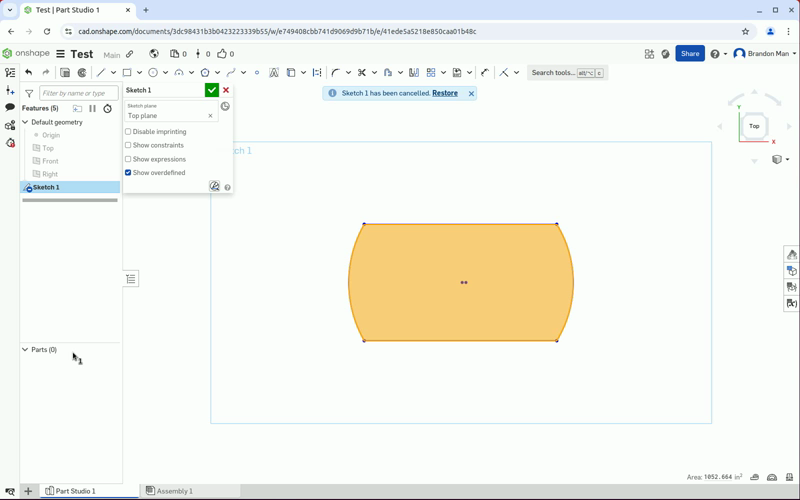
key(shift+e)
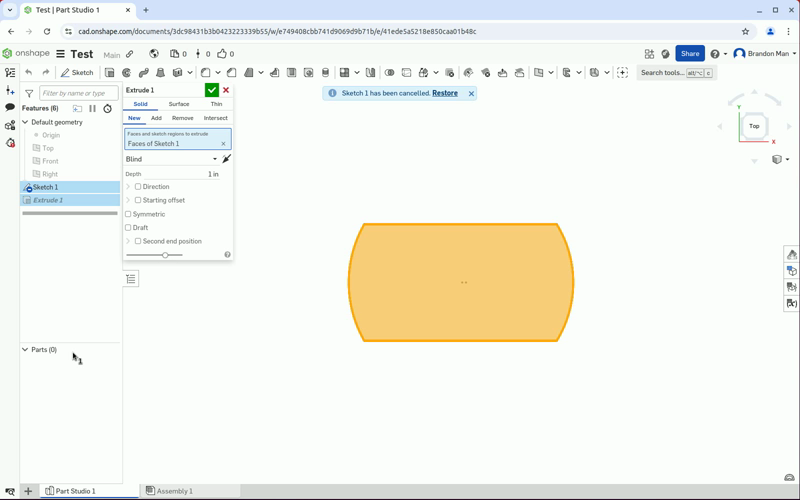
mouse_move(143, 106)
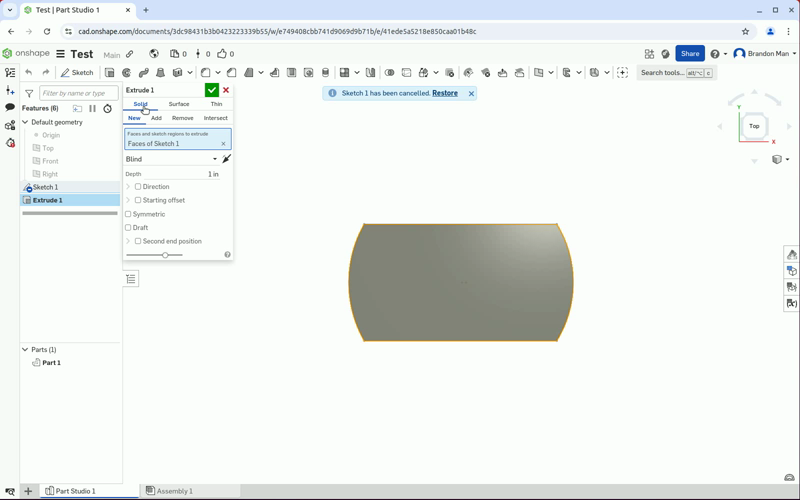
click(143, 106)
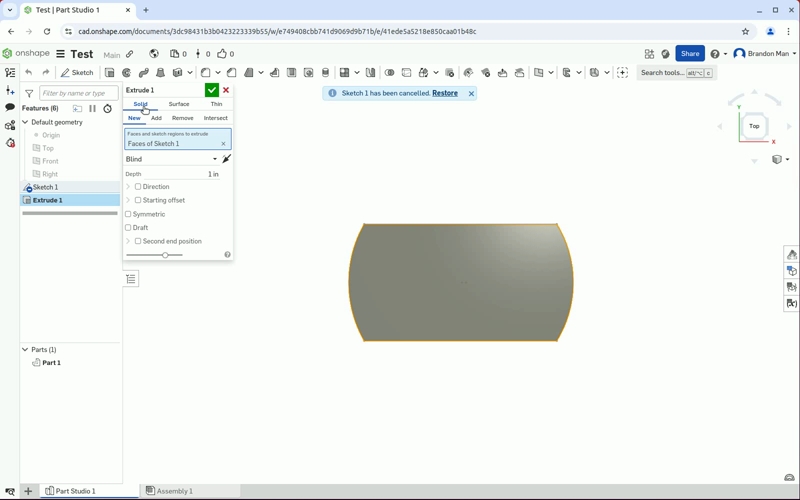
mouse_move(137, 120)
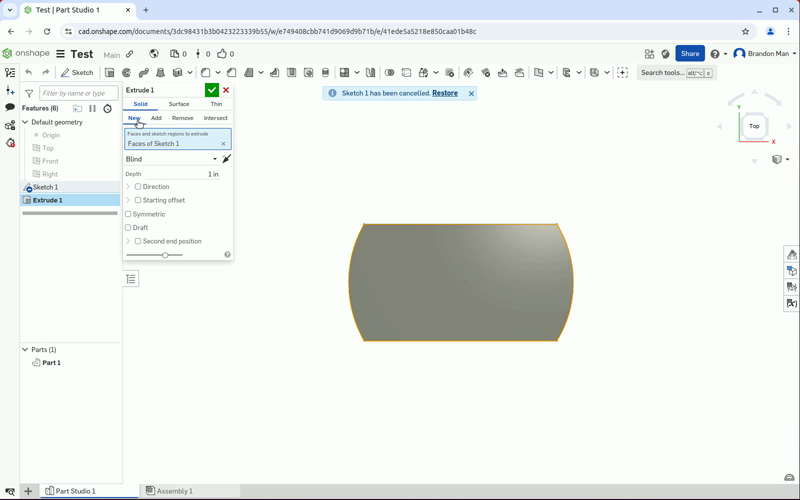
click(137, 120)
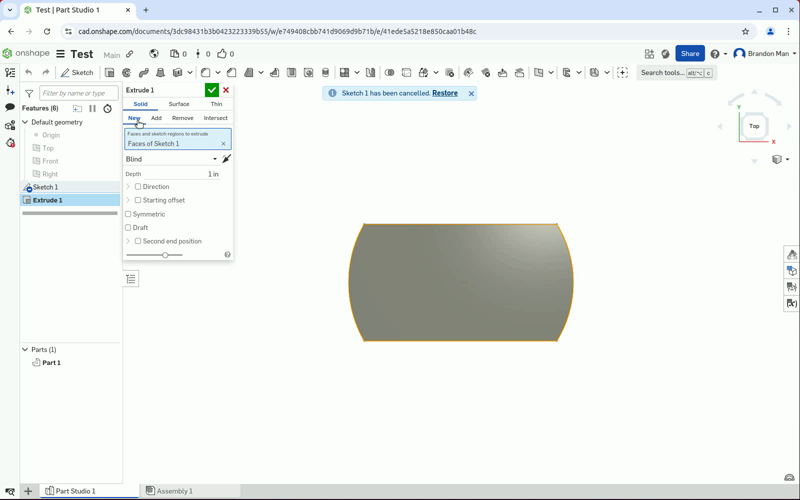
key(tab, 4)
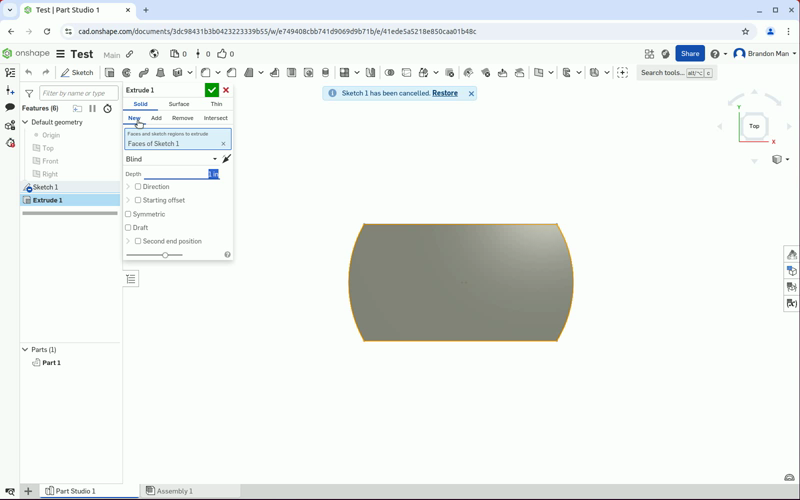
text(-17.572)
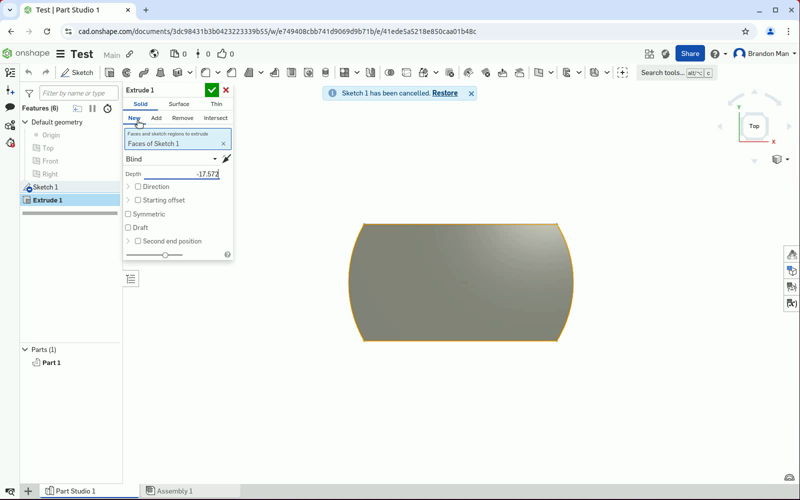
key(enter)
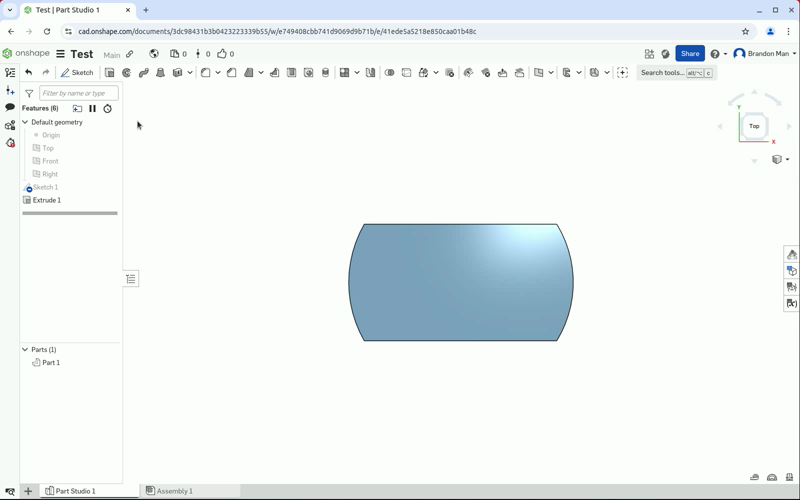
key(shift+h)
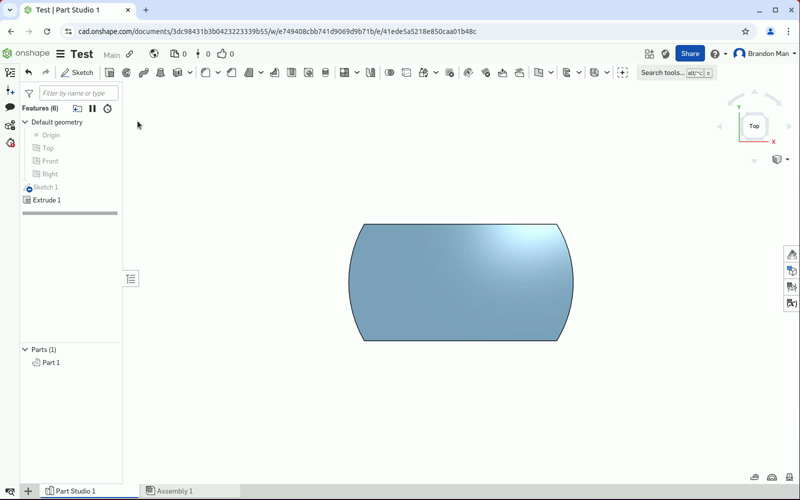
key(shift+h)
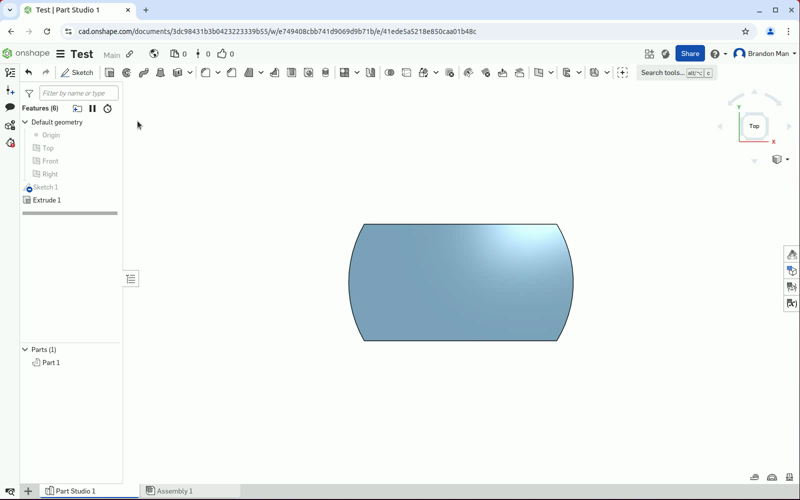
mouse_move(73, 189)
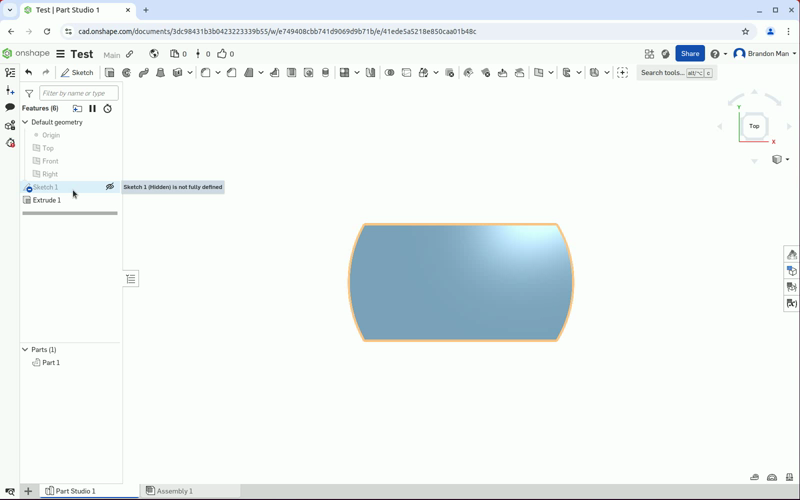
click(73, 189)
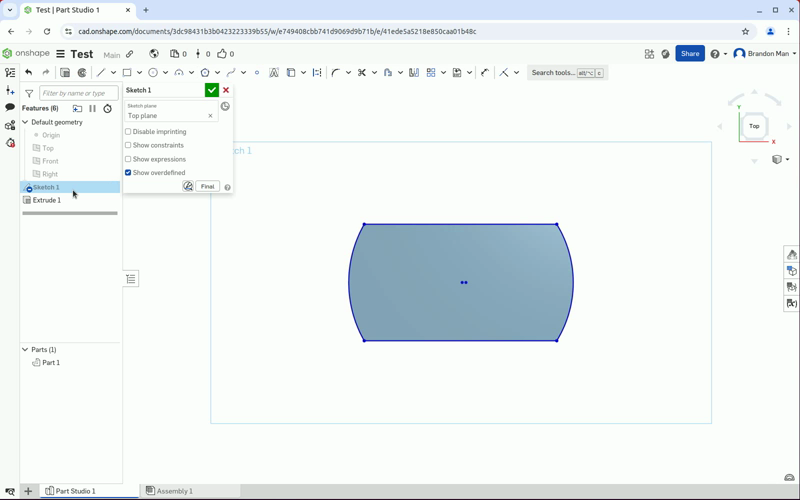
mouse_move(229, 92)
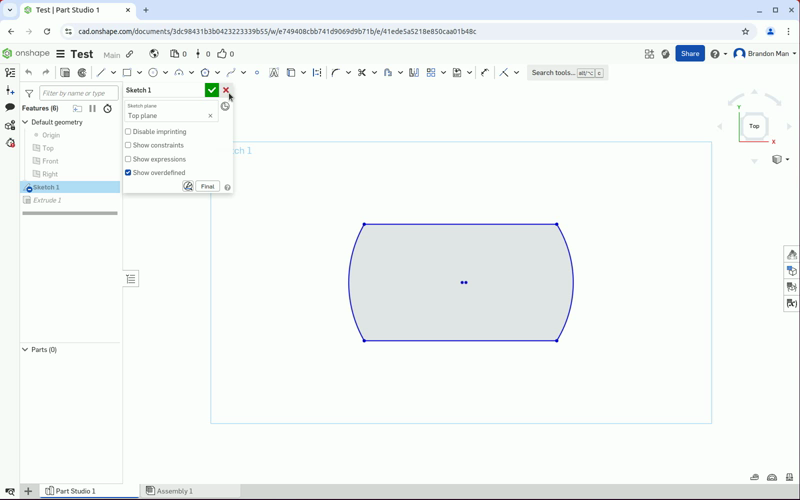
click(229, 92)
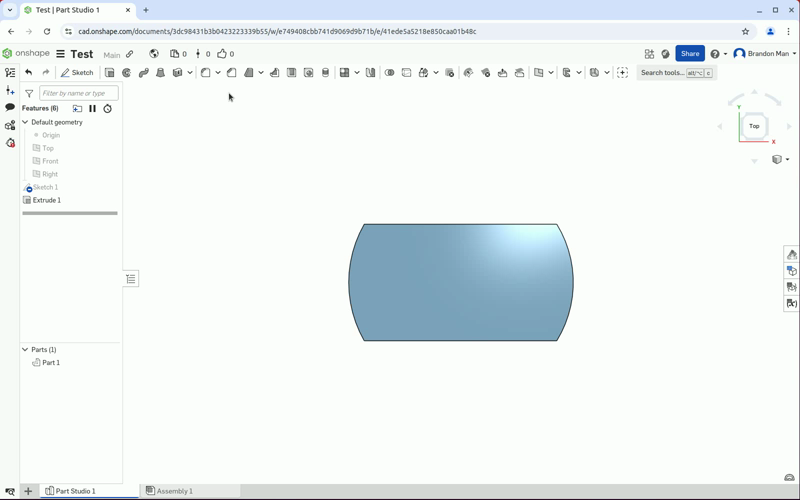
mouse_move(73, 352)
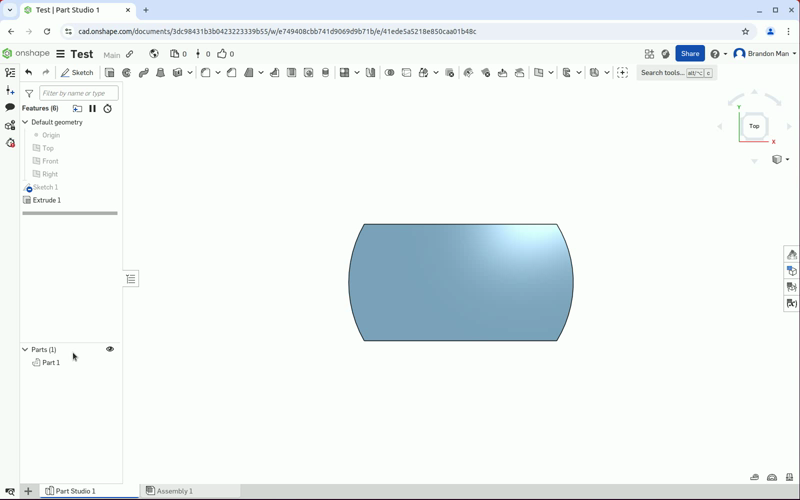
key(y)
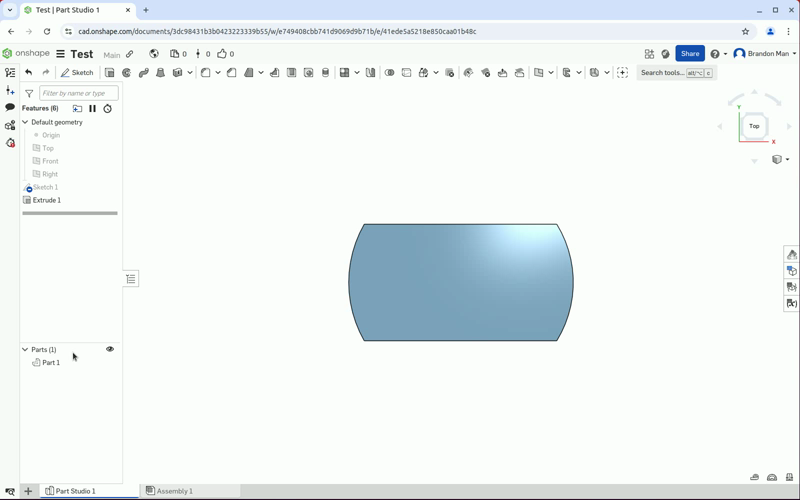
key(shift+p)
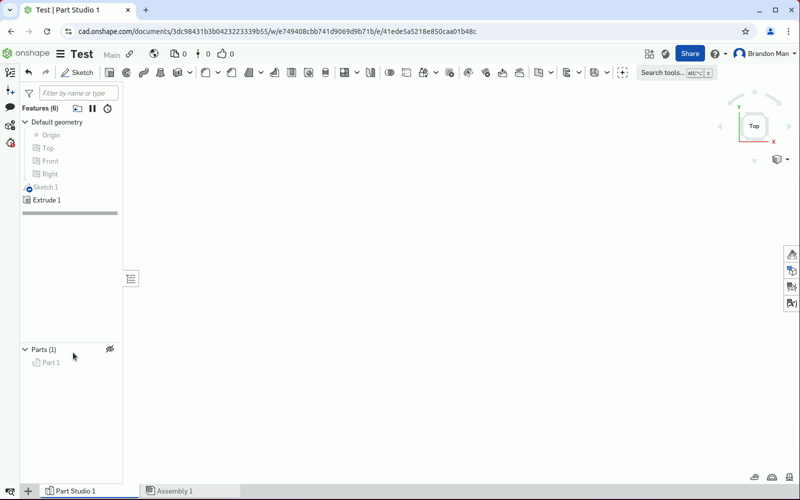
key(space)
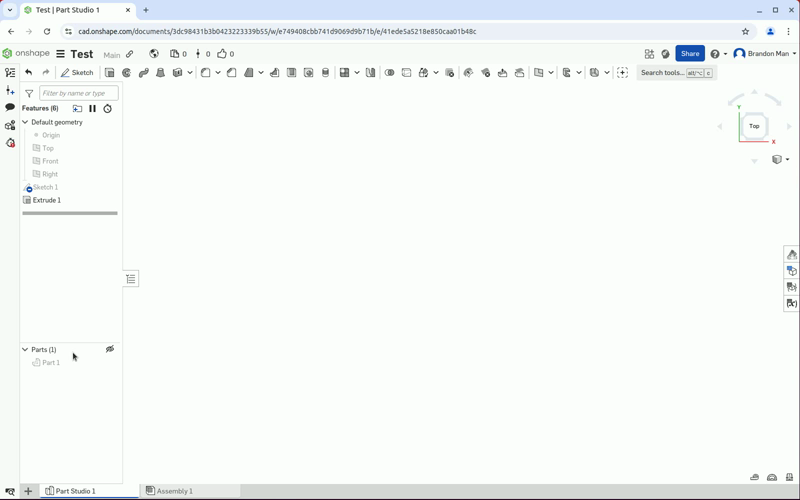
key_down(shift)
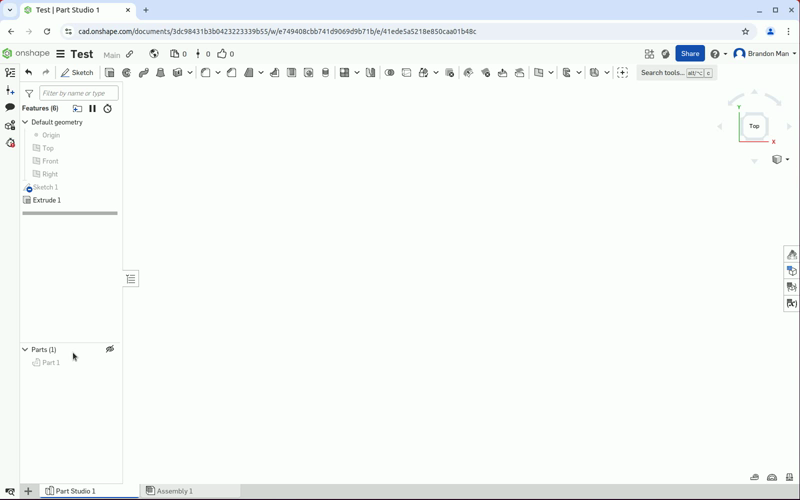
key(up)
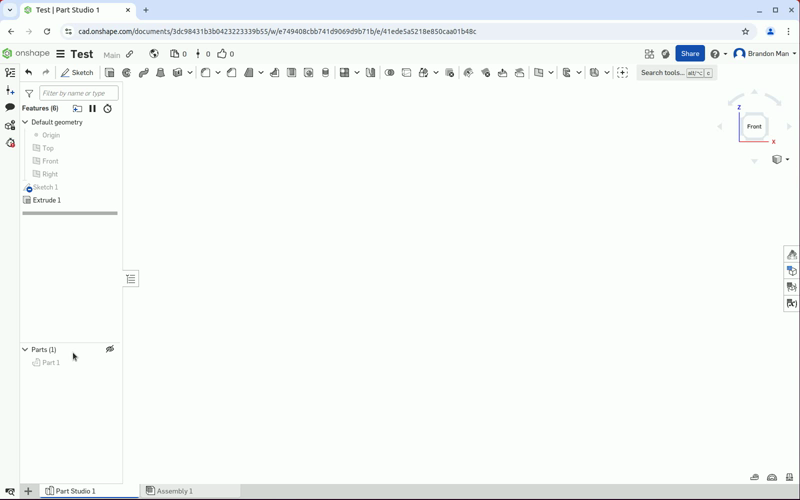
key_up(shift)
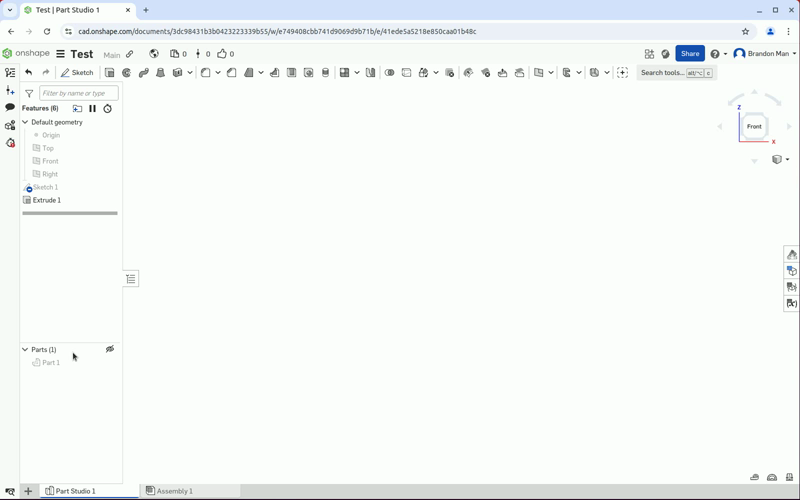
key(space)
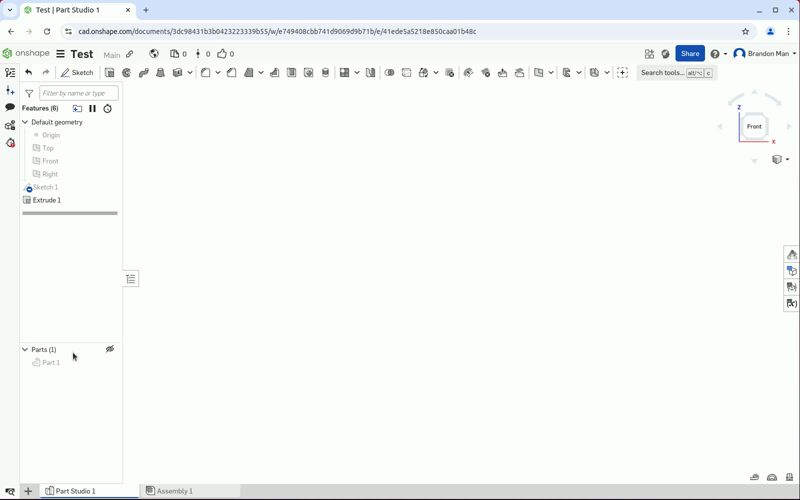
key_down(shift)
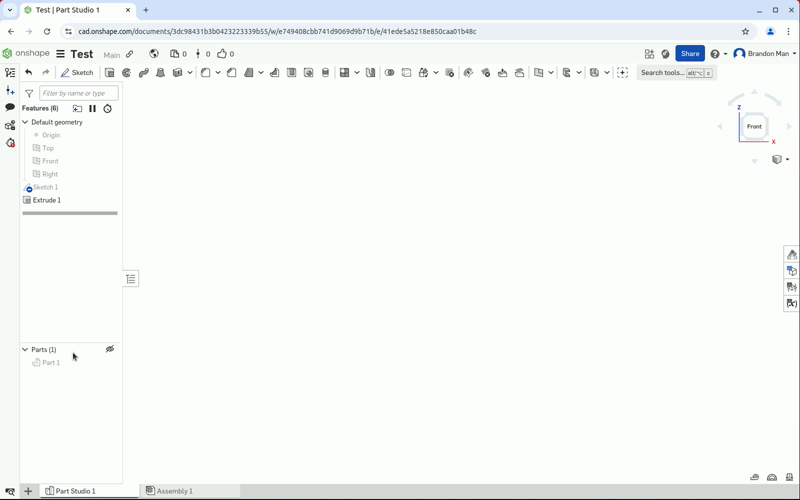
key(left)
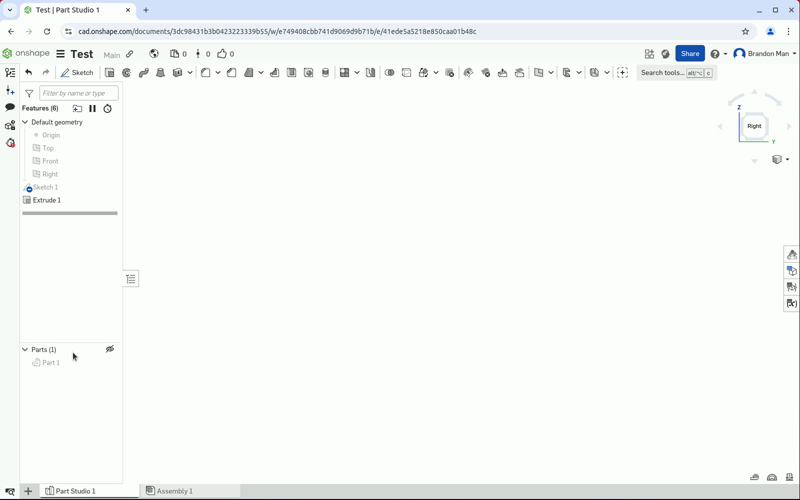
key_up(shift)
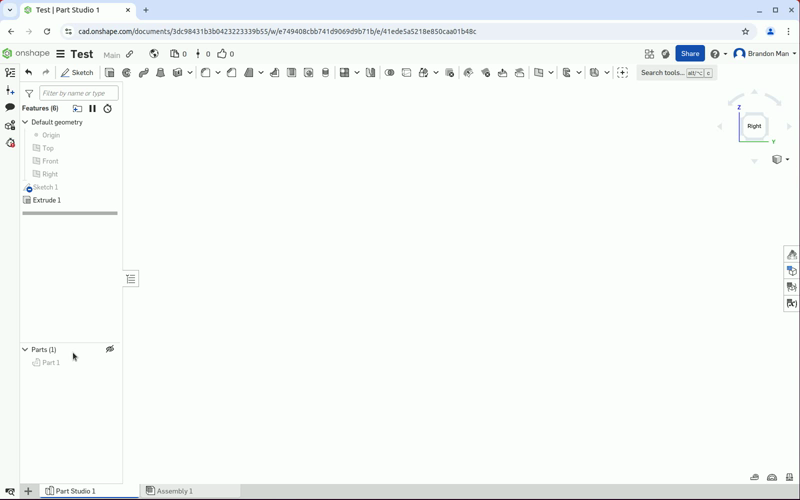
mouse_move(73, 352)
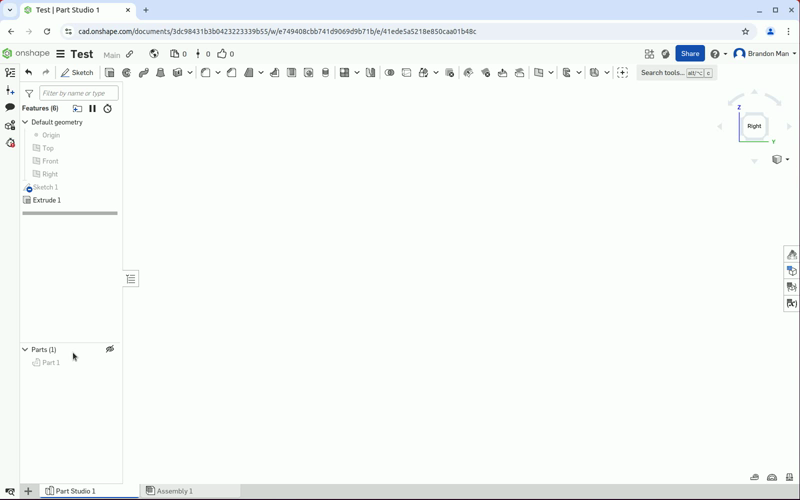
key(shift+y)
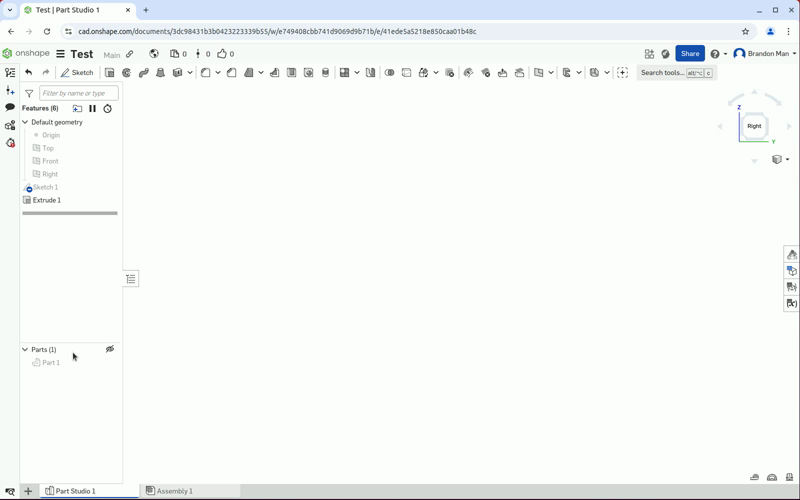
key(shift+s)
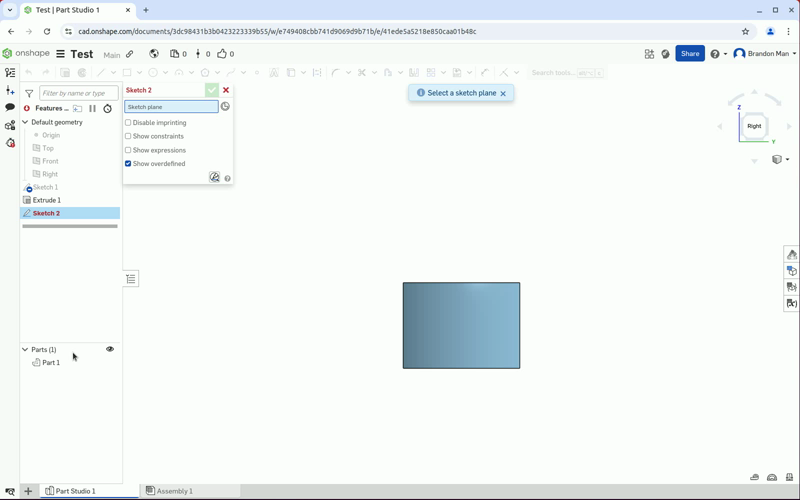
mouse_move(73, 176)
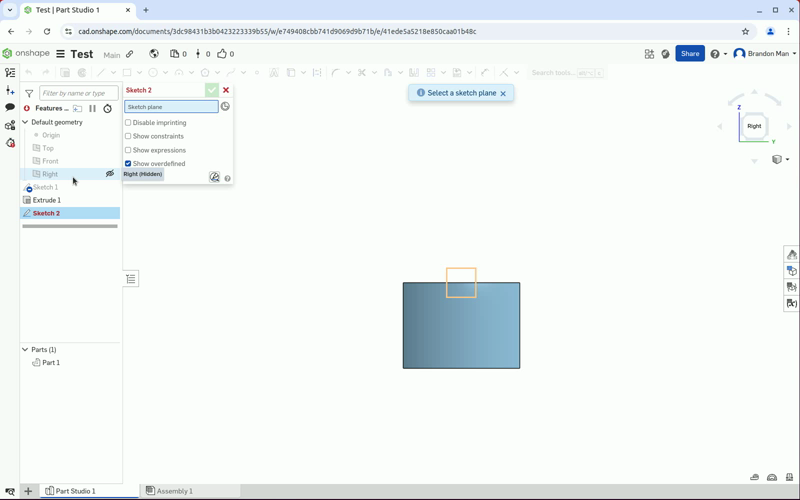
click(73, 176)
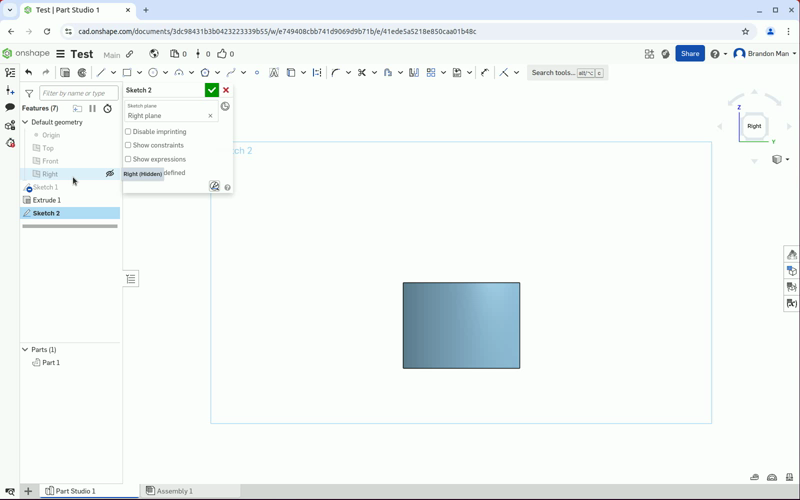
mouse_move(73, 352)
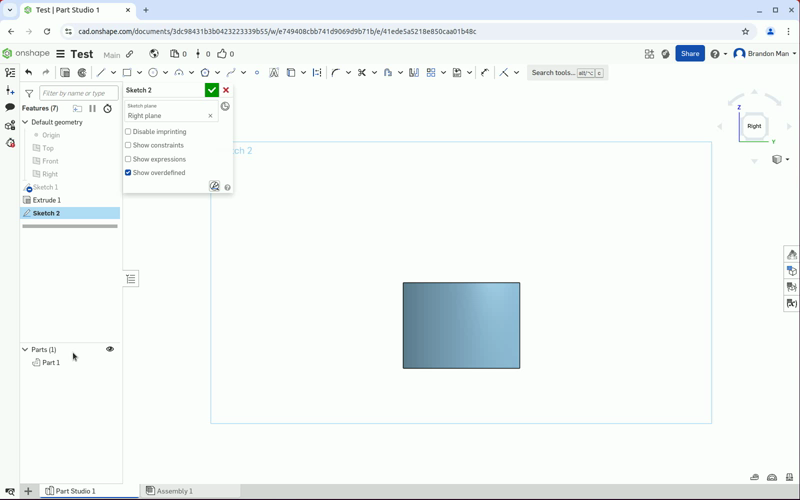
key(y)
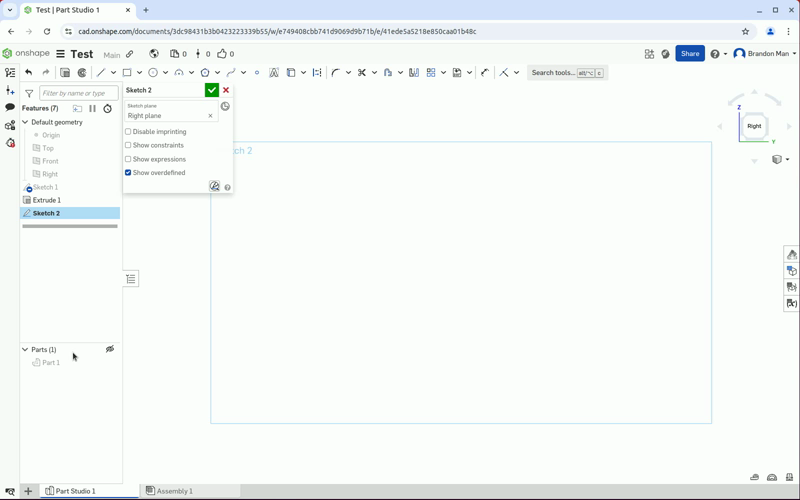
key(l)
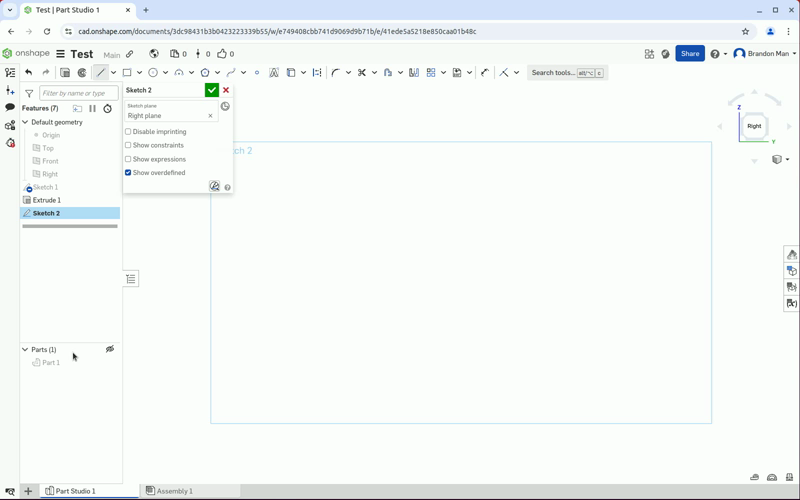
key_down(shift)
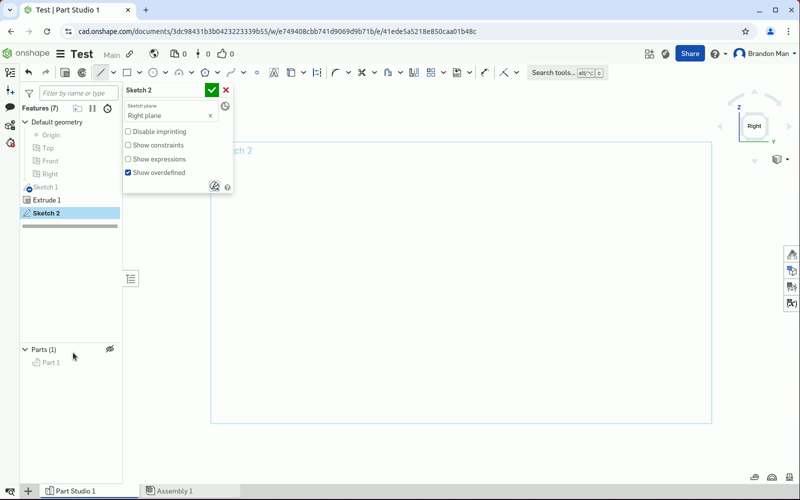
mouse_move(480, 307)
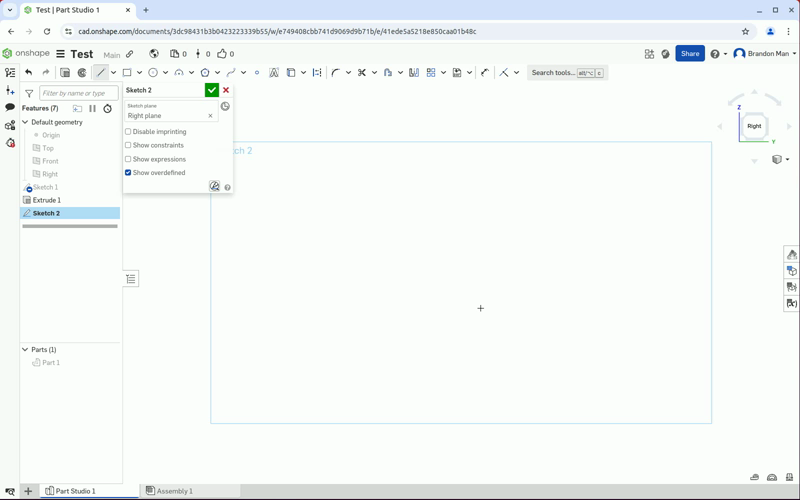
click(480, 307)
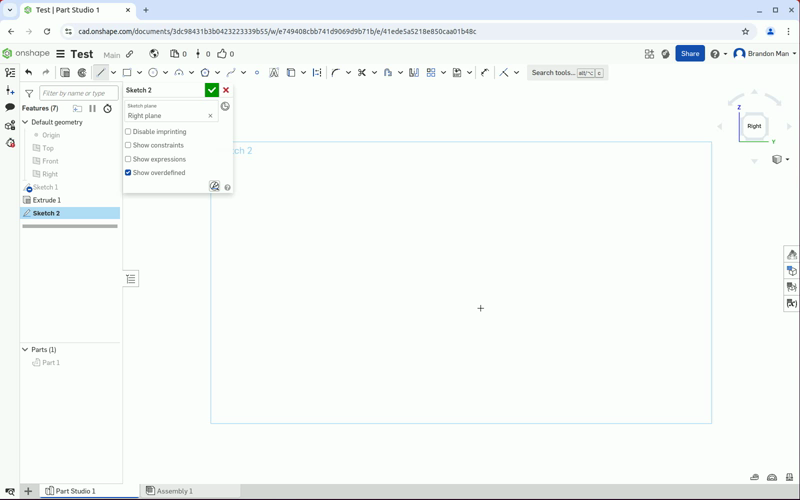
key_up(shift)
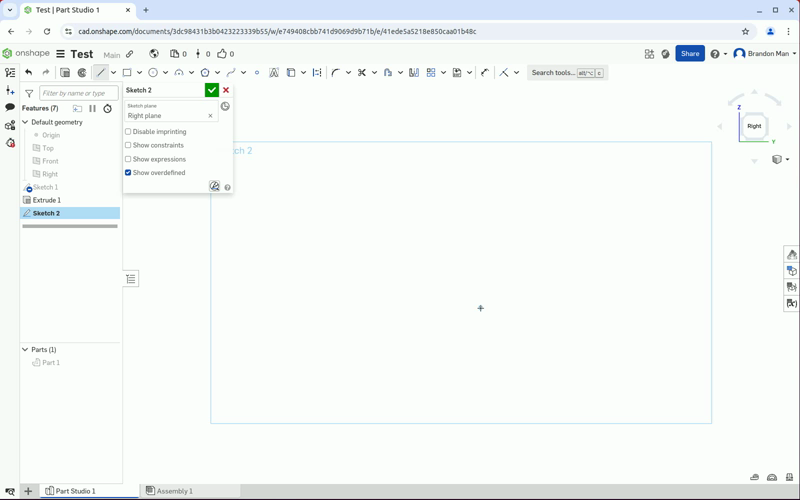
key_down(shift)
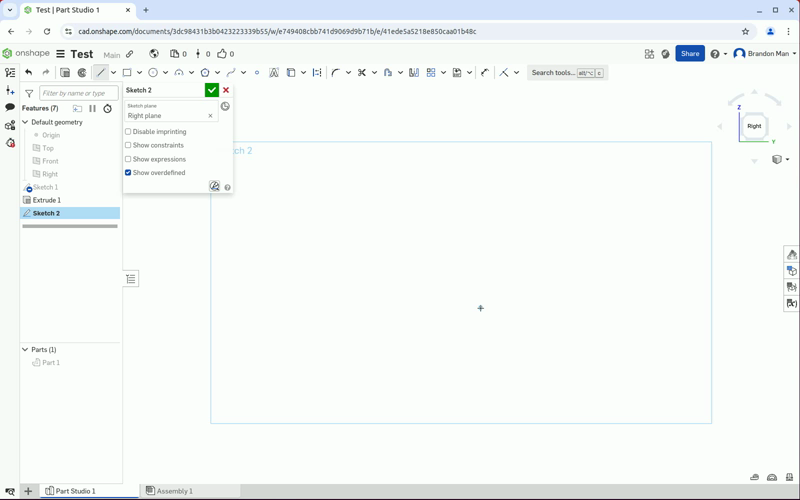
mouse_move(510, 307)
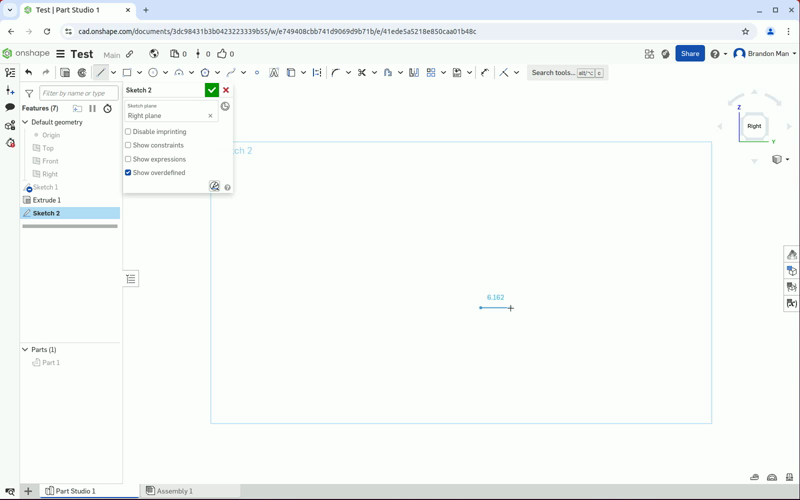
mouse_move(519, 307)
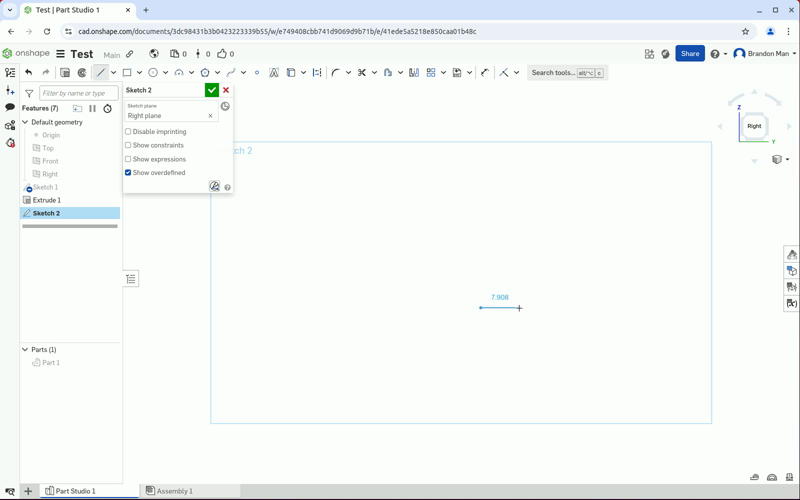
click(519, 307)
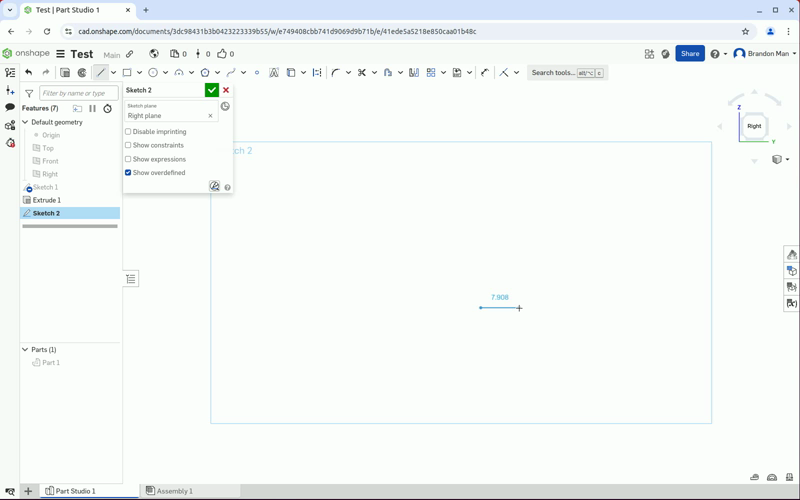
key_up(shift)
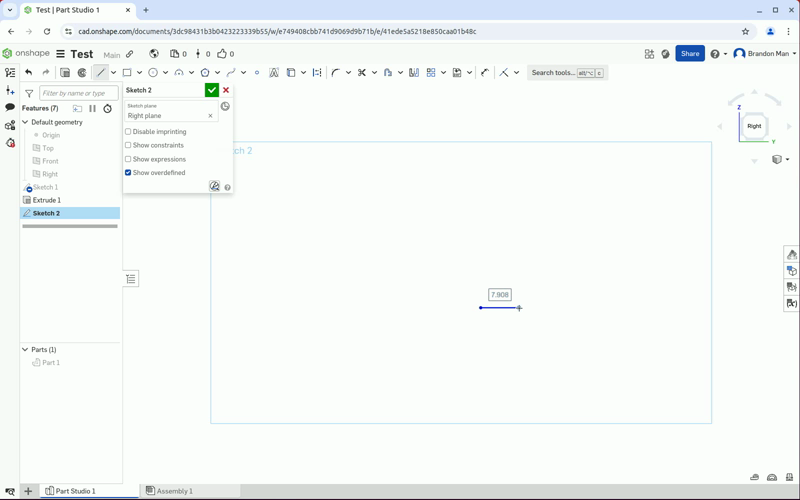
key_down(shift)
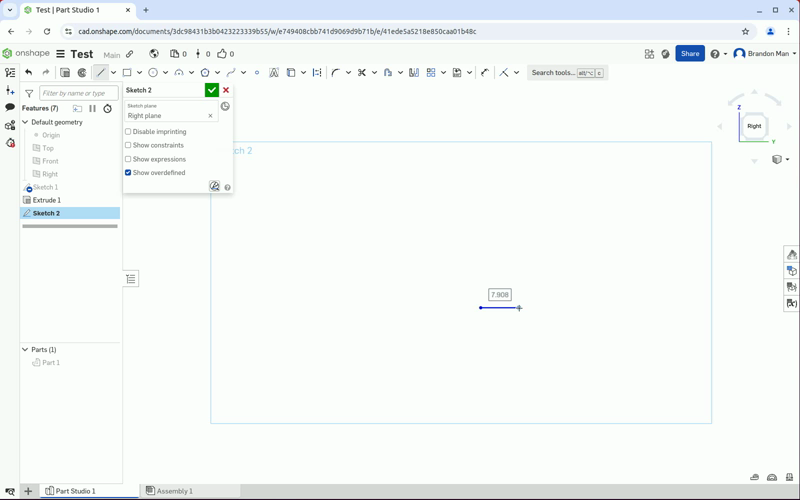
mouse_move(549, 307)
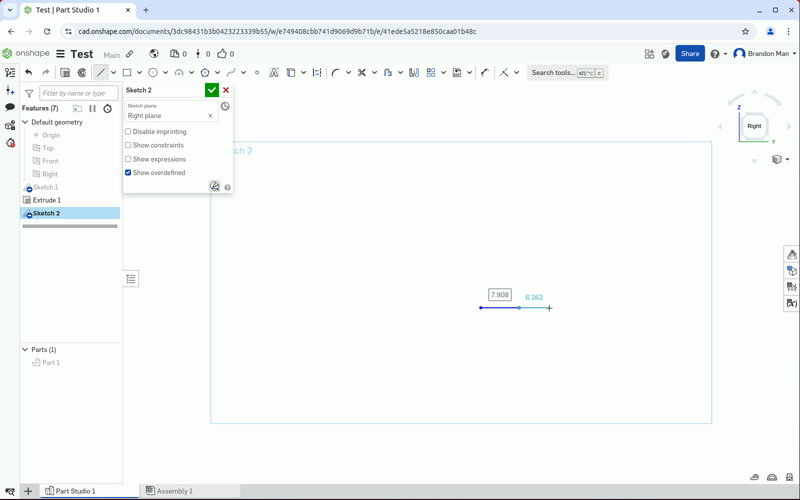
mouse_move(519, 291)
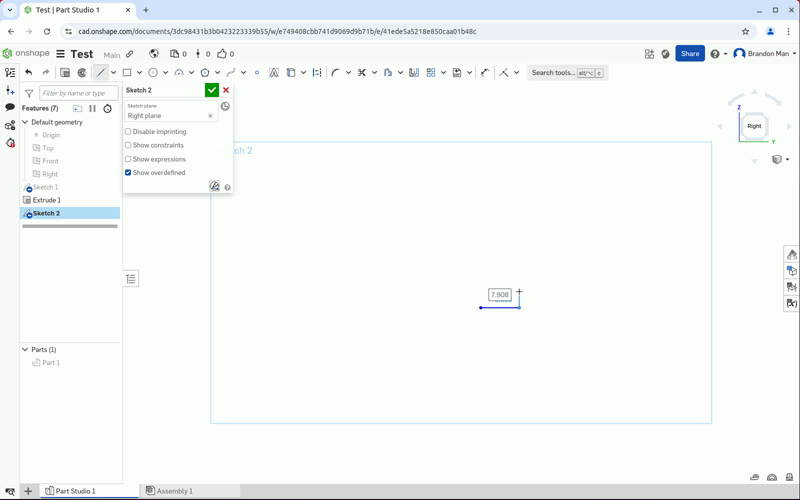
click(519, 291)
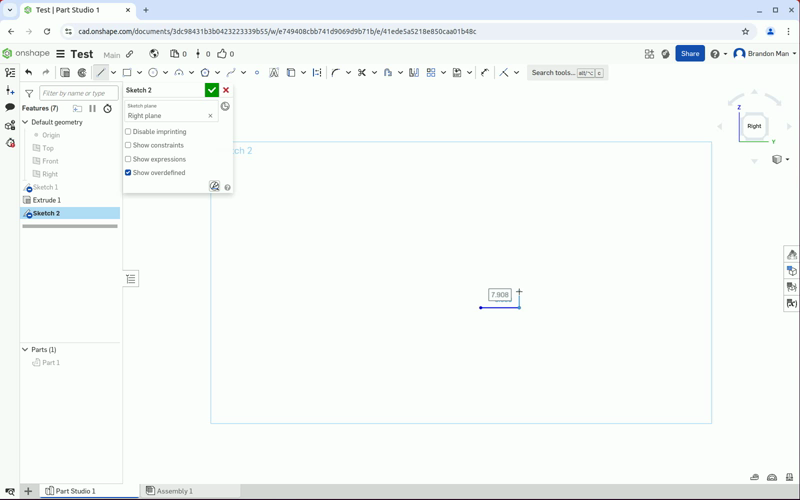
key_up(shift)
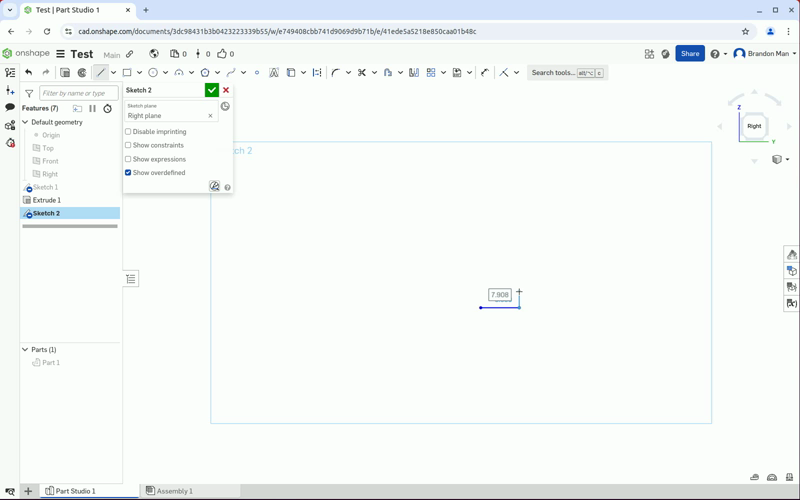
key_down(shift)
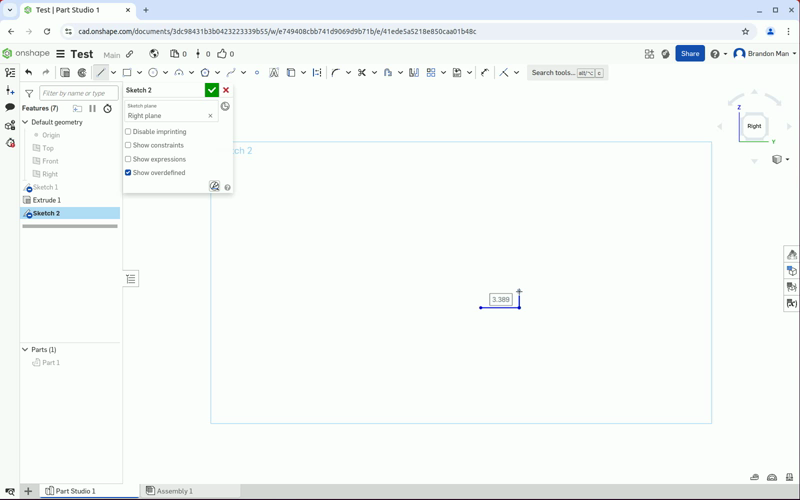
mouse_move(549, 291)
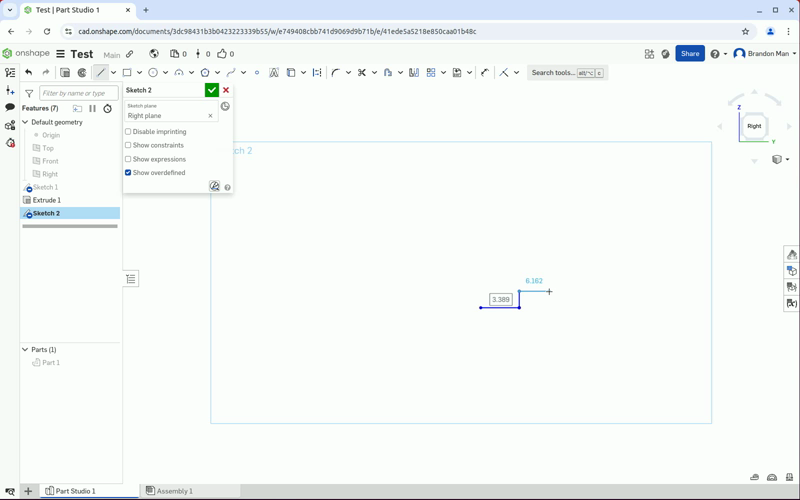
mouse_move(480, 291)
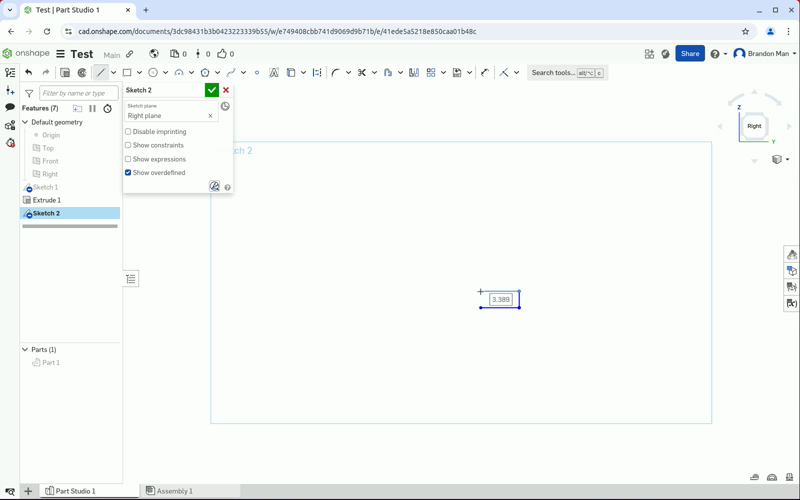
click(480, 291)
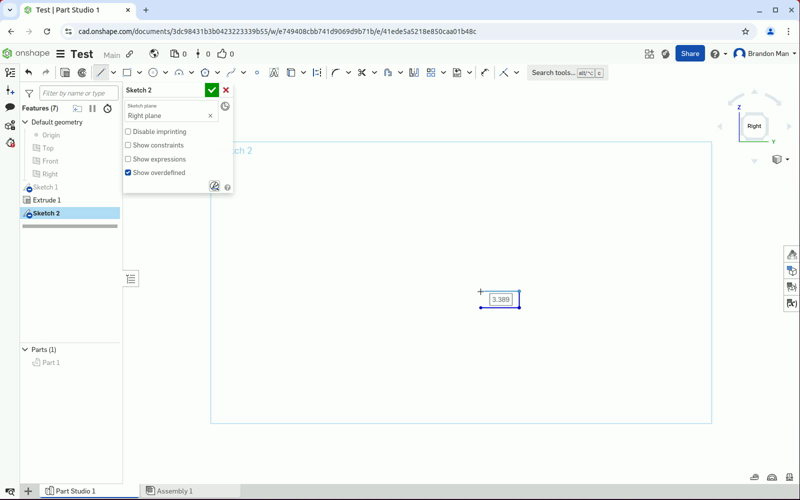
key_up(shift)
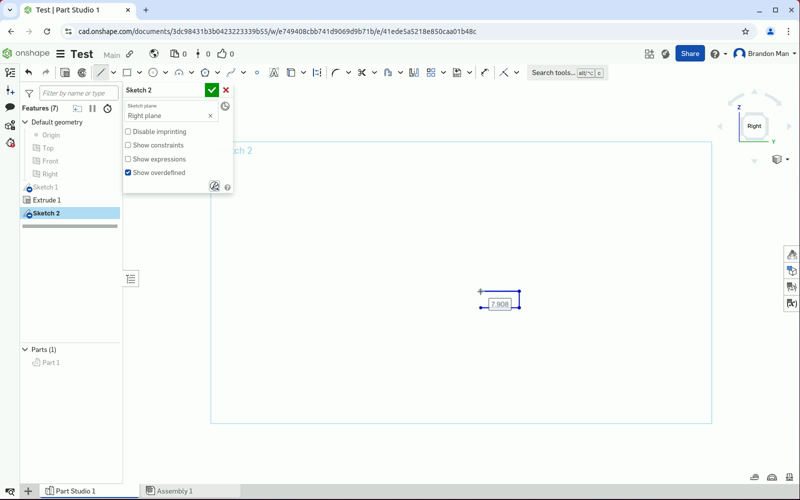
mouse_move(510, 291)
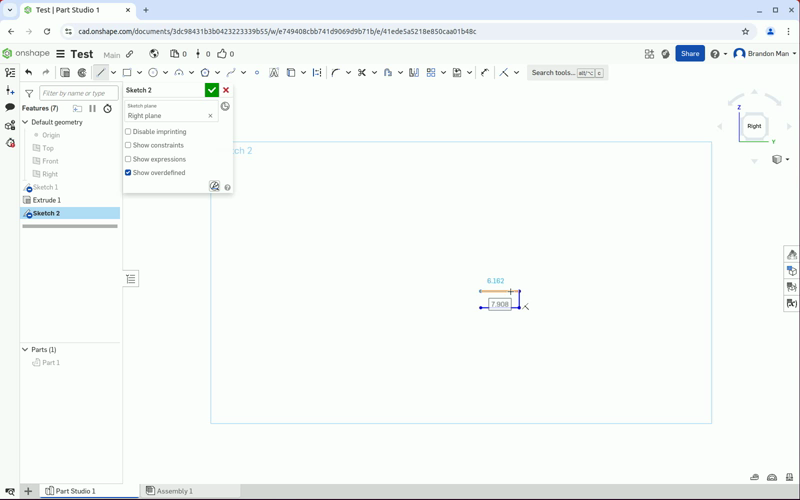
key_down(shift)
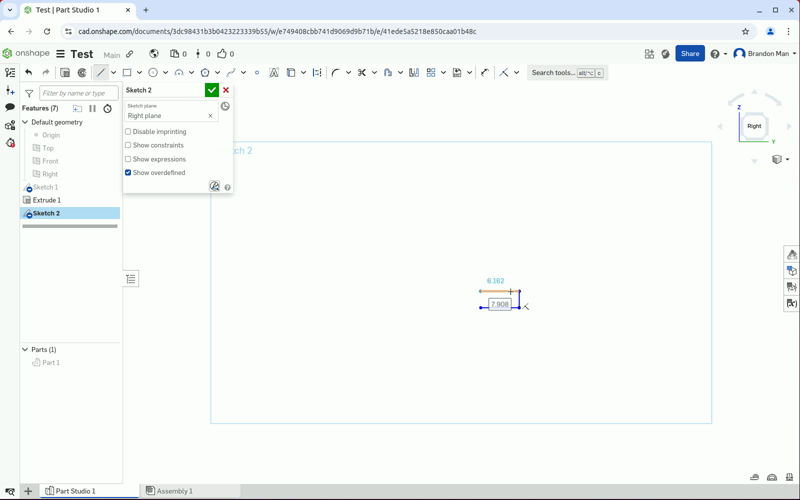
mouse_move(480, 307)
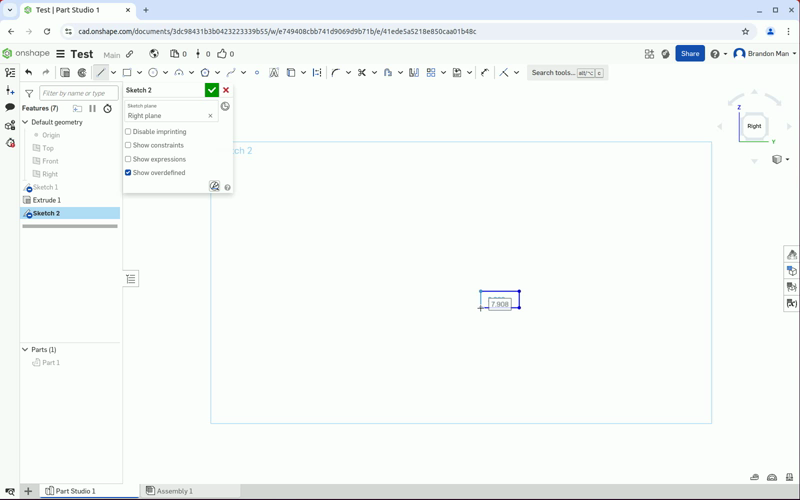
key_up(shift)
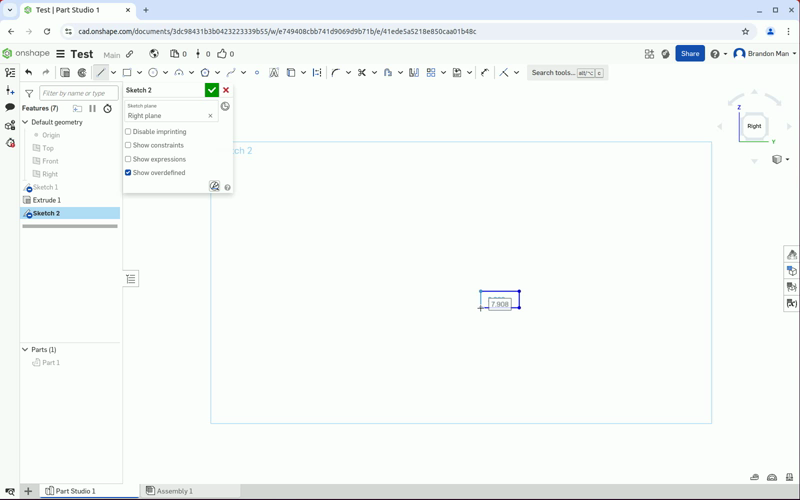
click(480, 307)
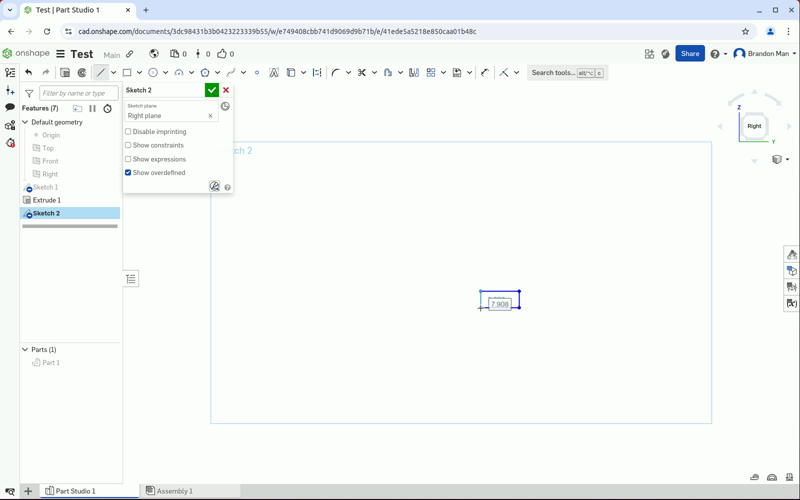
key(esc)
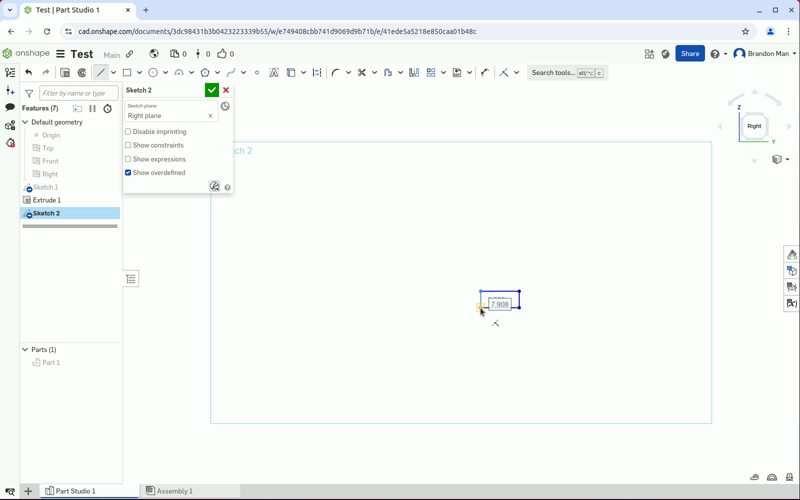
mouse_move(512, 295)
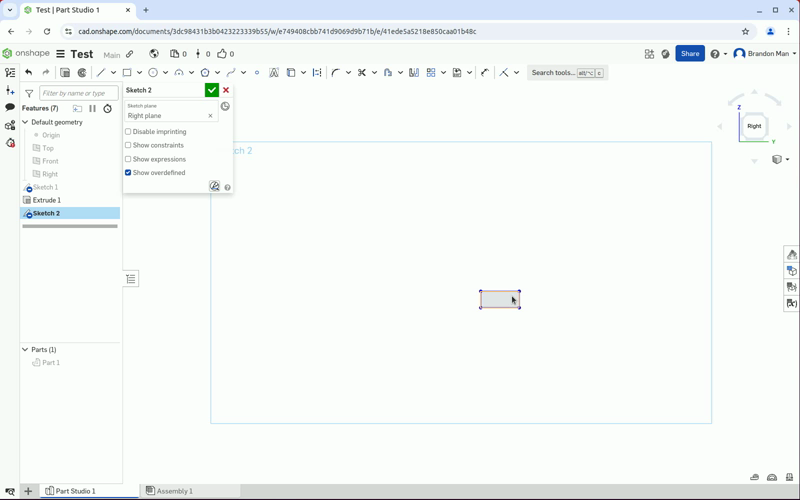
scroll(6)
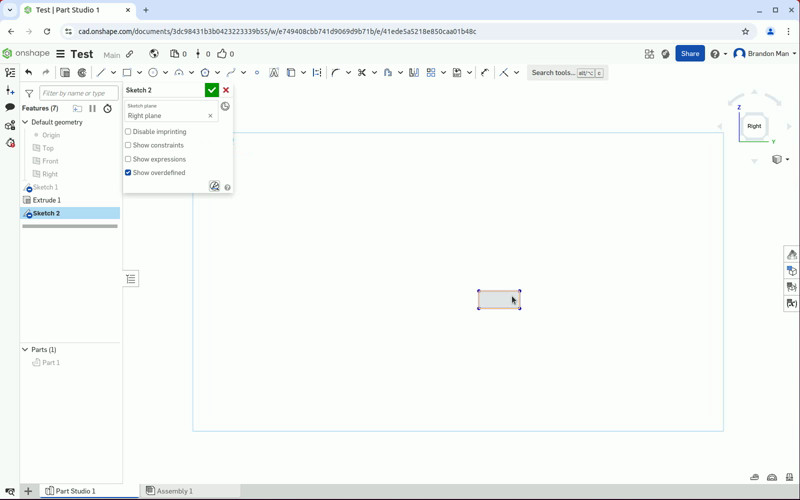
scroll(6)
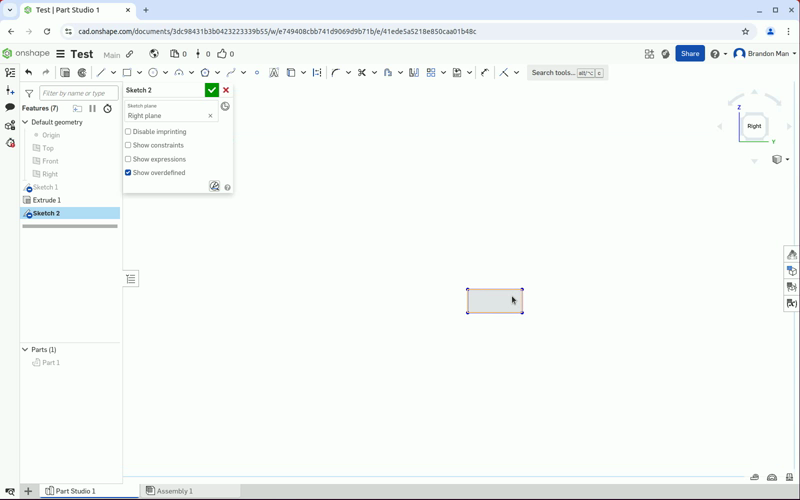
scroll(6)
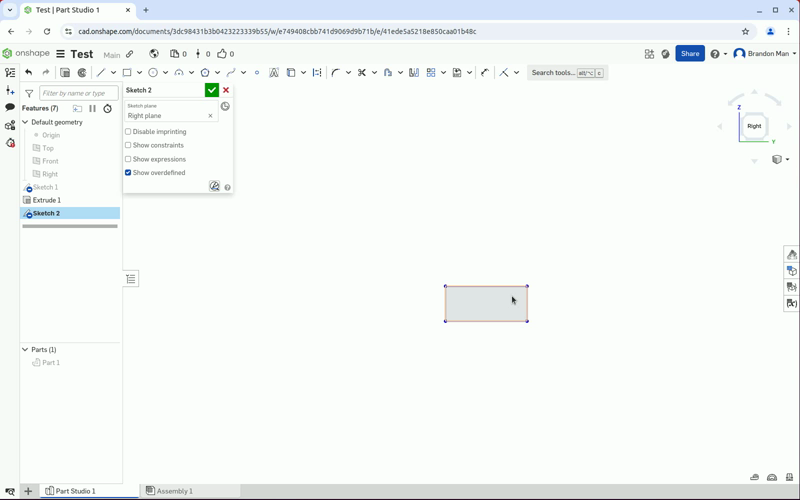
scroll(6)
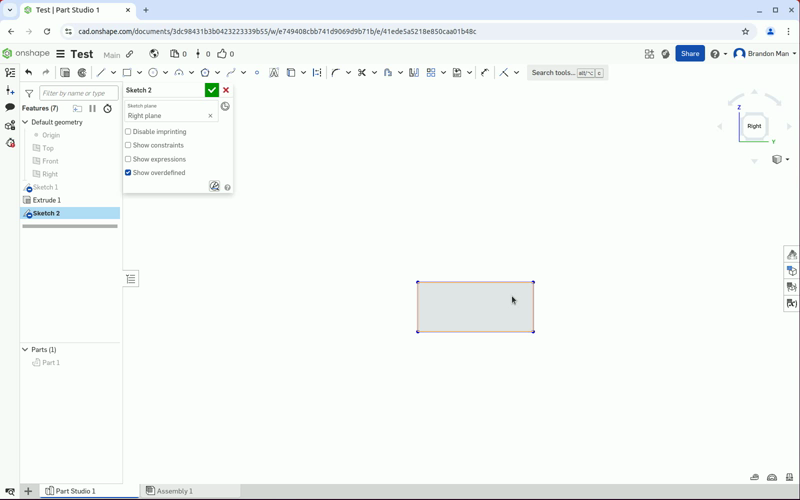
scroll(6)
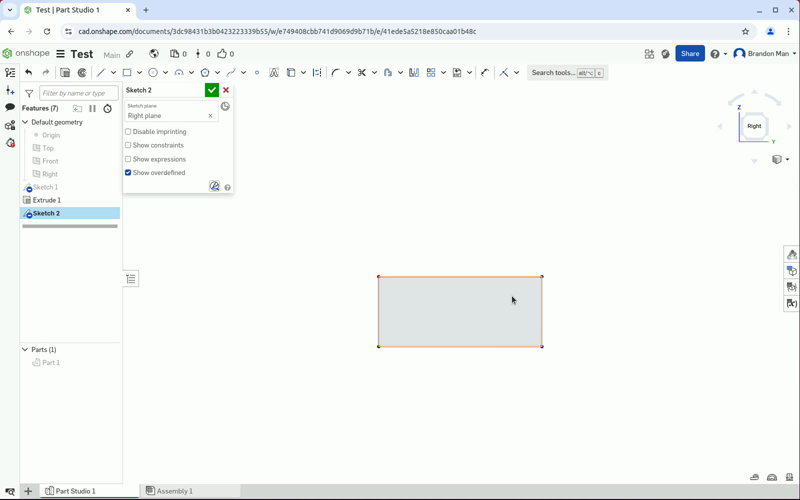
scroll(6)
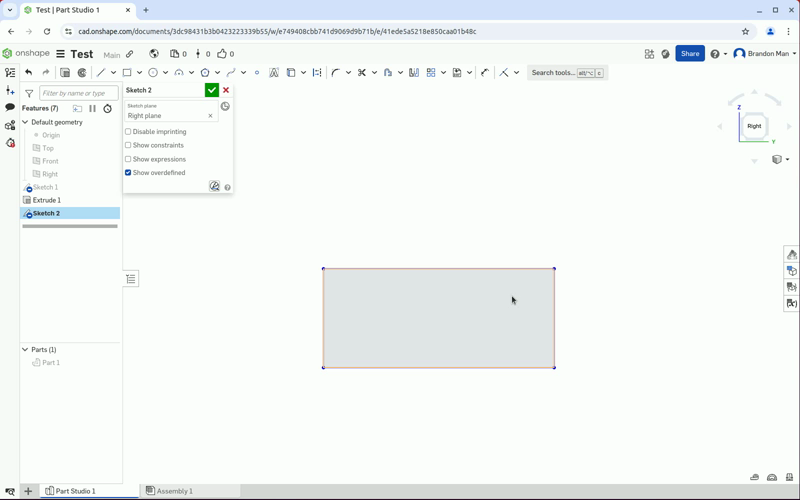
scroll(6)
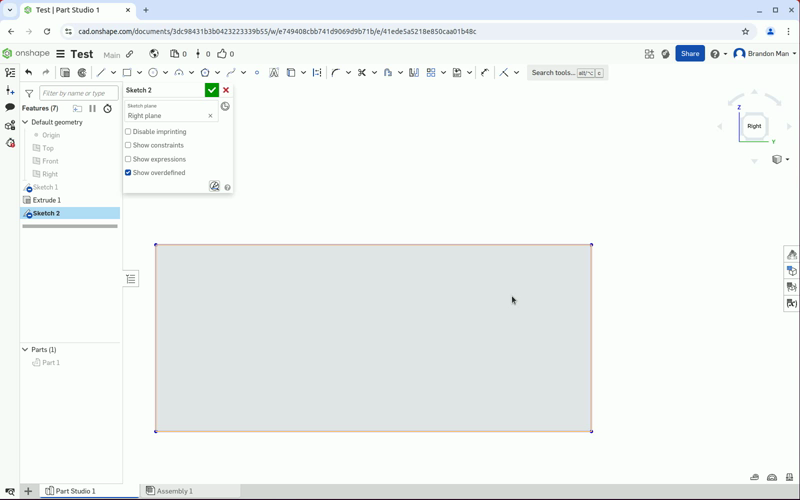
click(512, 295)
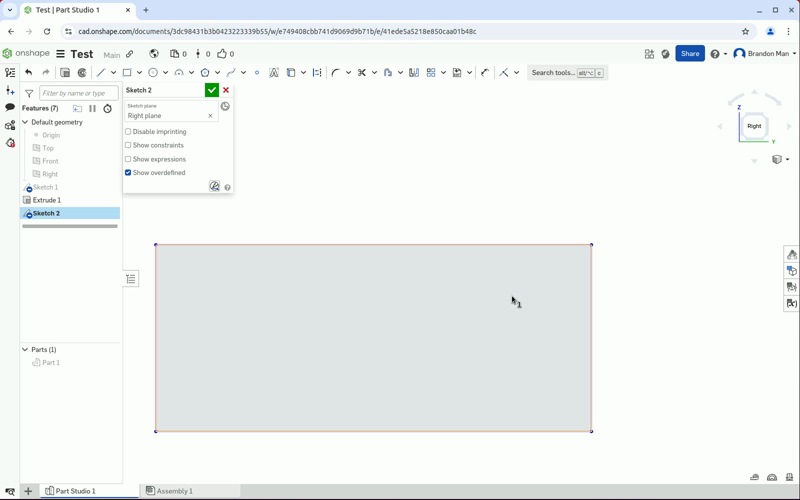
scroll(-6)
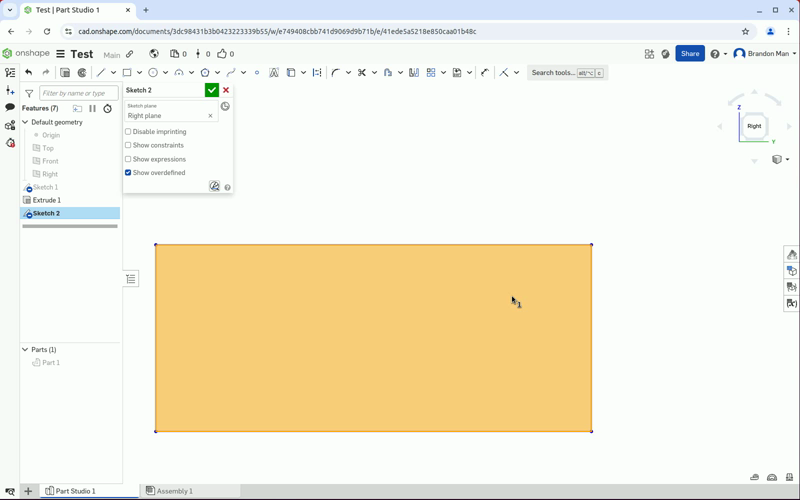
scroll(-6)
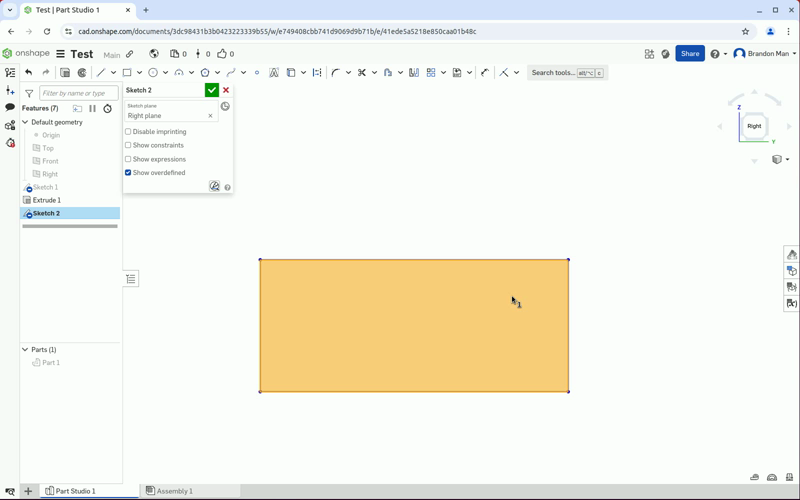
scroll(-6)
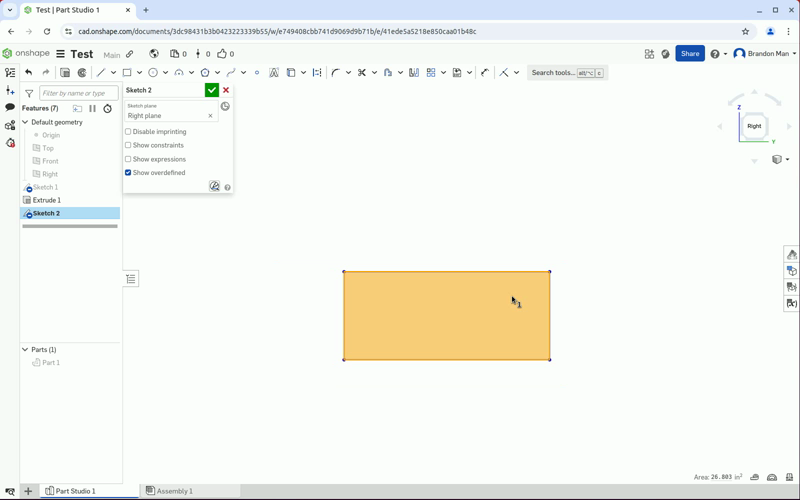
scroll(-6)
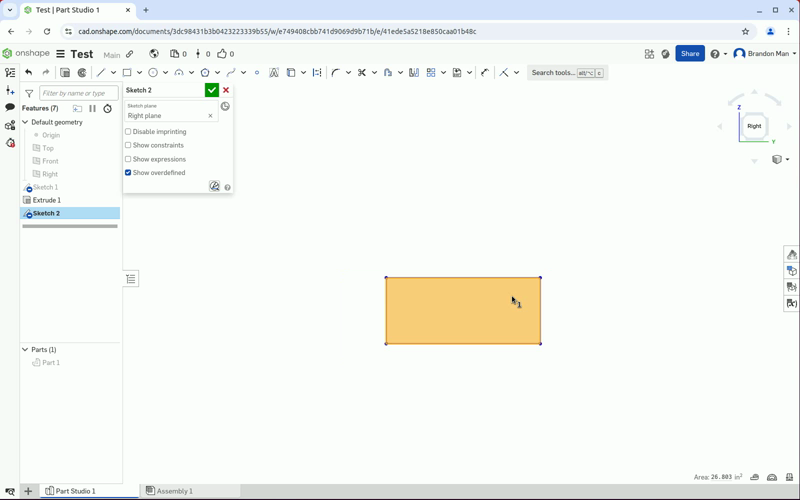
scroll(-6)
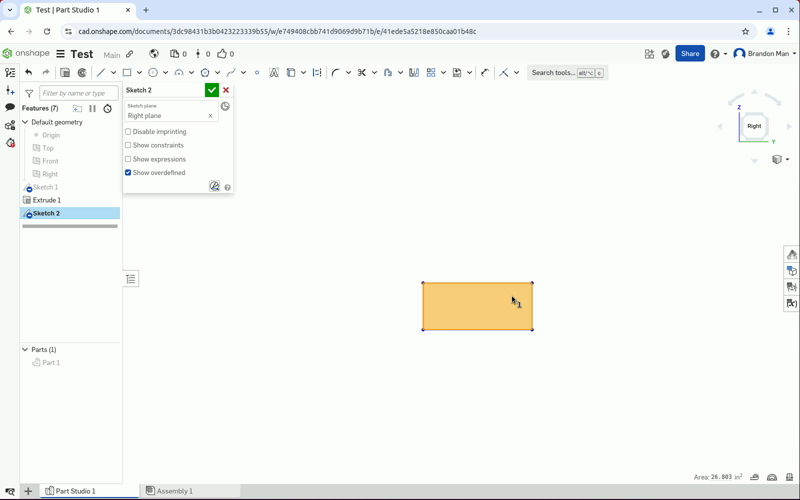
scroll(-6)
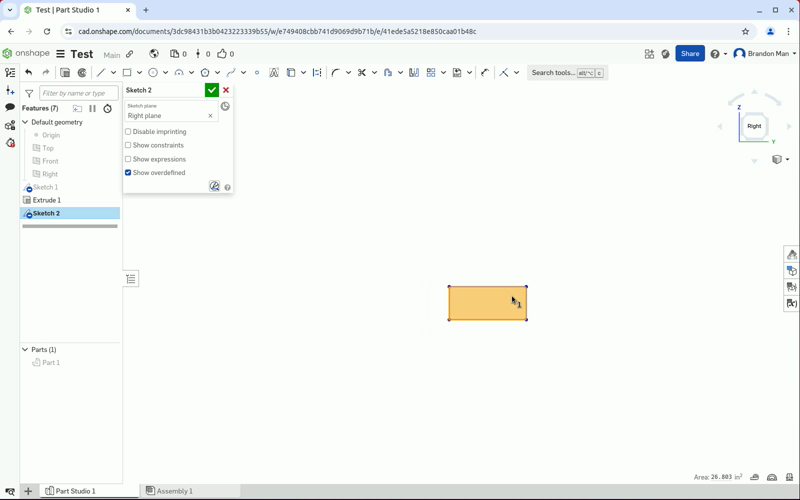
scroll(-6)
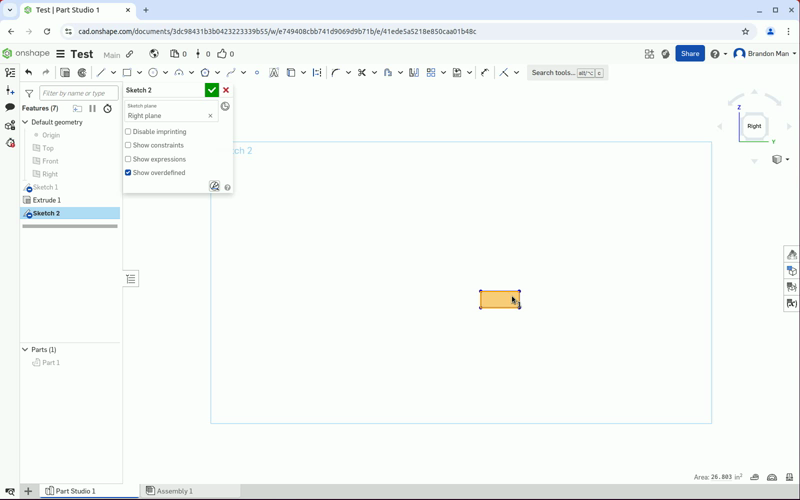
mouse_move(73, 352)
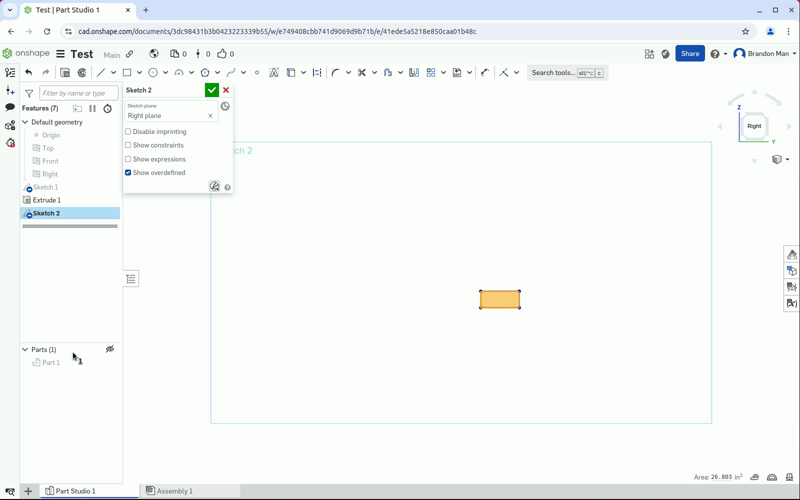
key(shift+y)
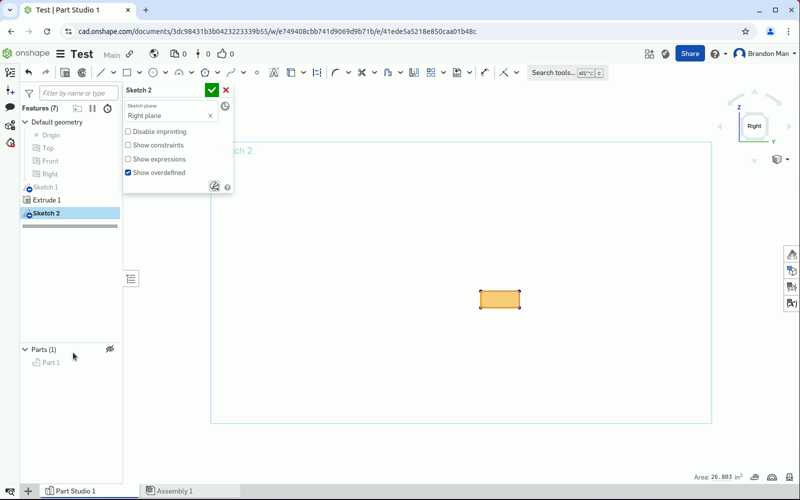
key(shift+e)
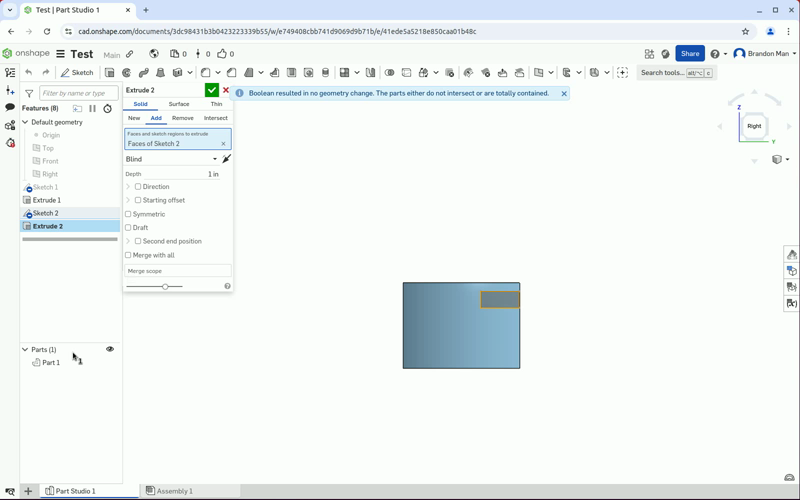
mouse_move(143, 106)
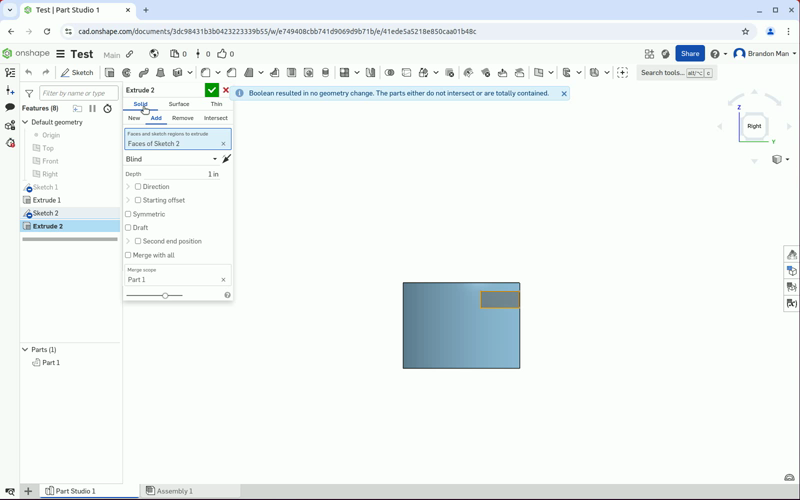
click(143, 106)
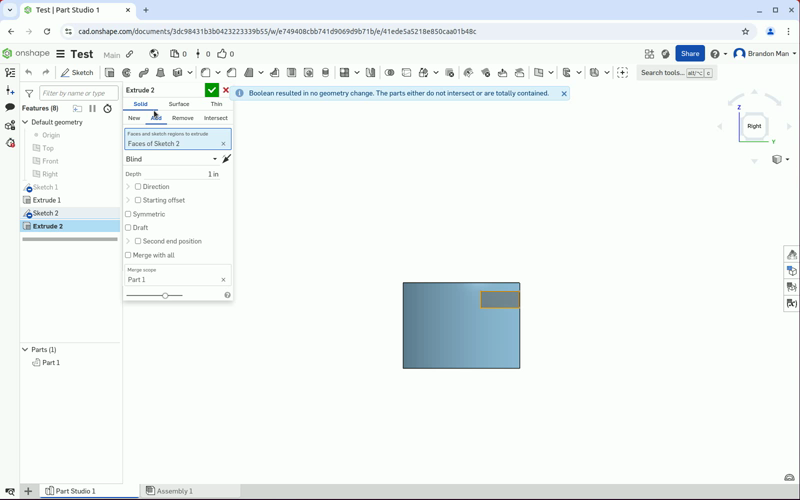
mouse_move(186, 120)
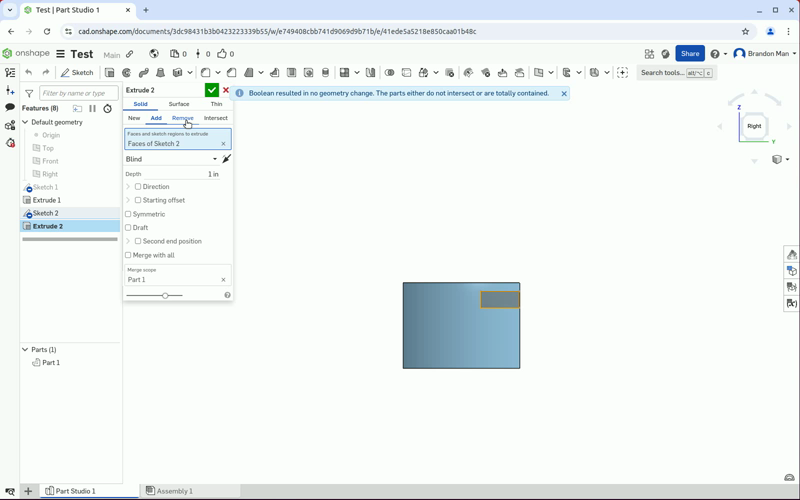
click(186, 120)
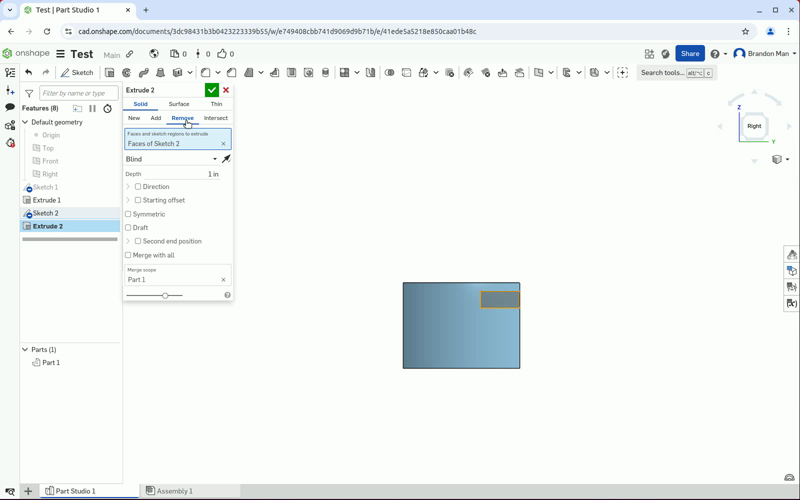
key(tab, 4)
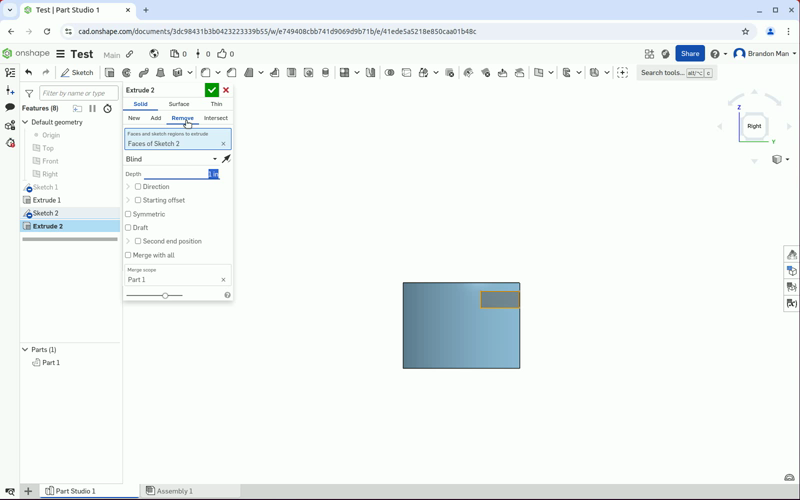
text(54.882)
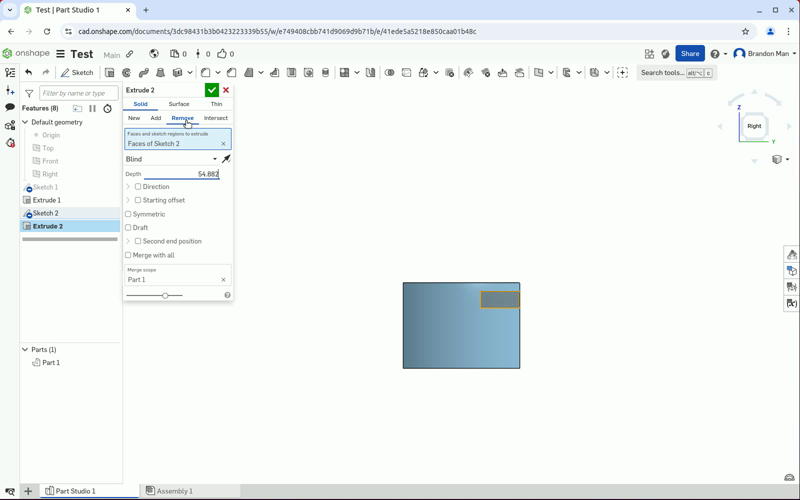
key(tab, 3)
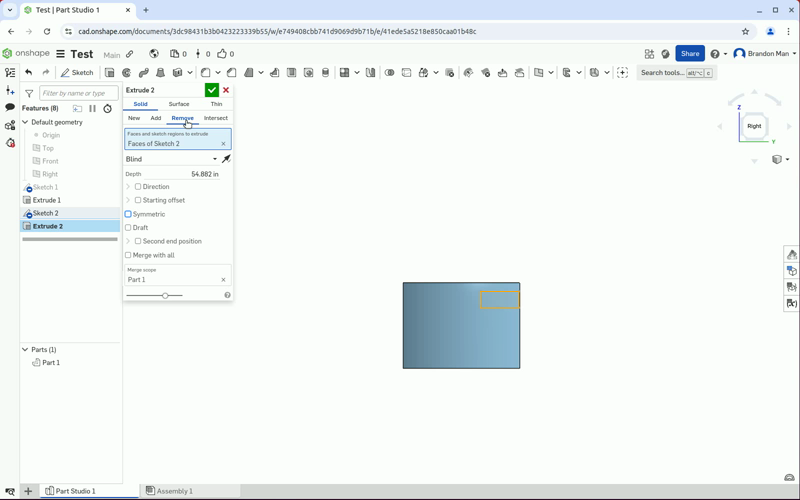
key(space)
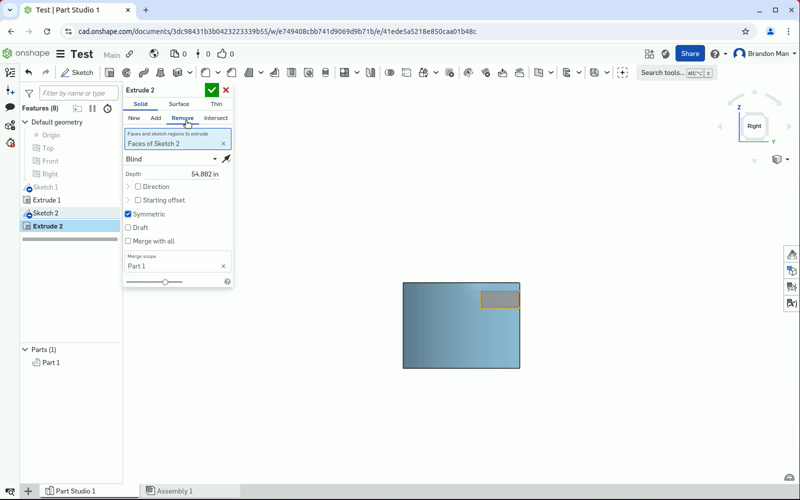
key(tab, 2)
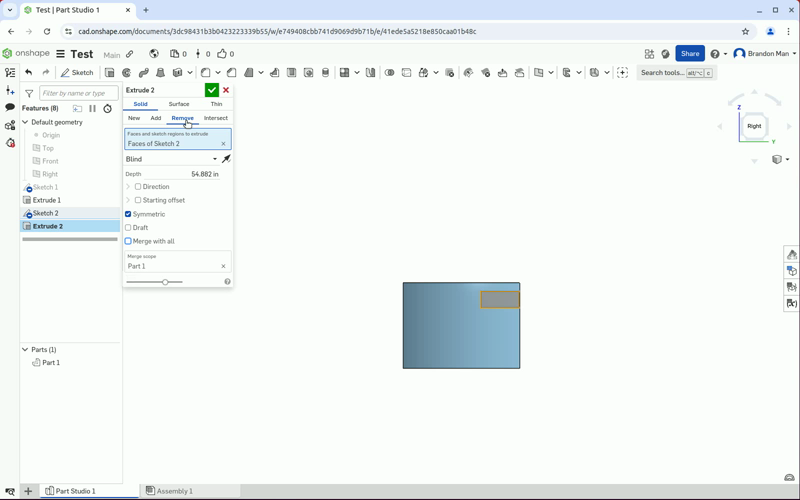
key(space)
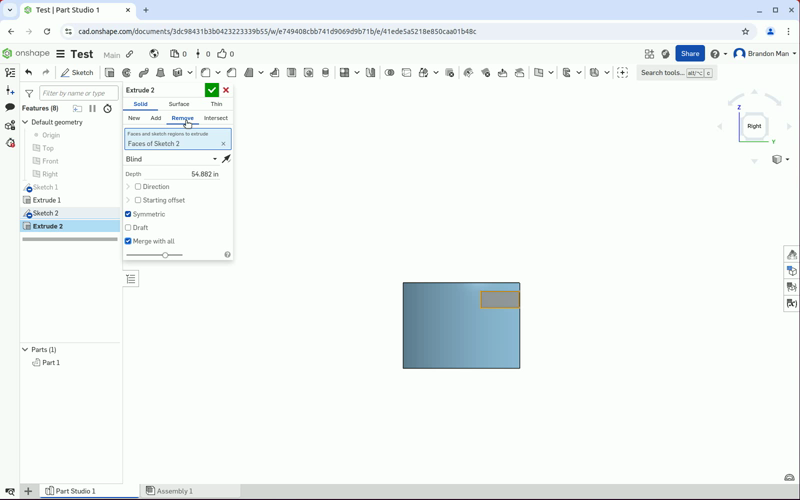
key(enter)
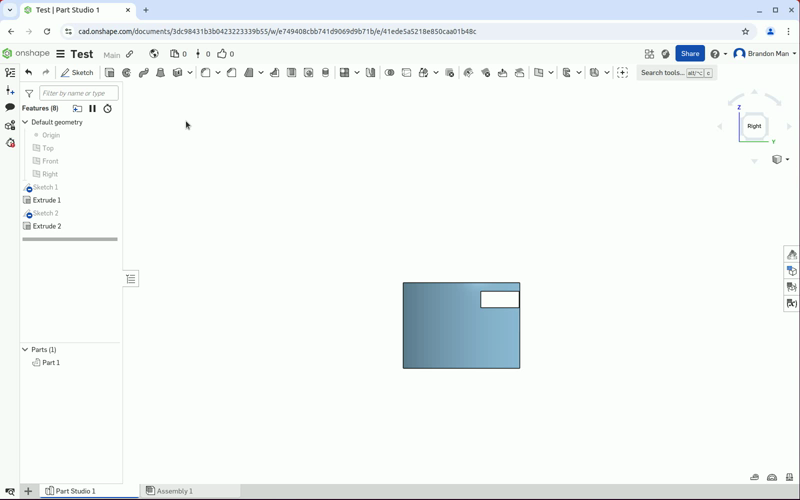
key(shift+h)
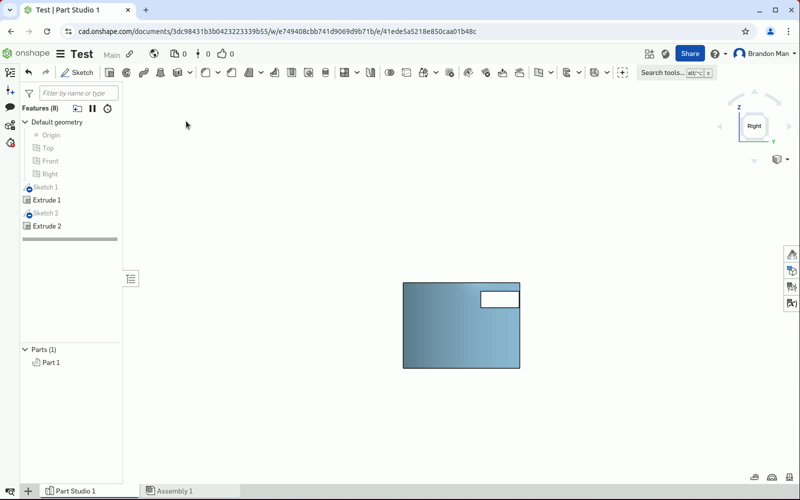
key(shift+h)
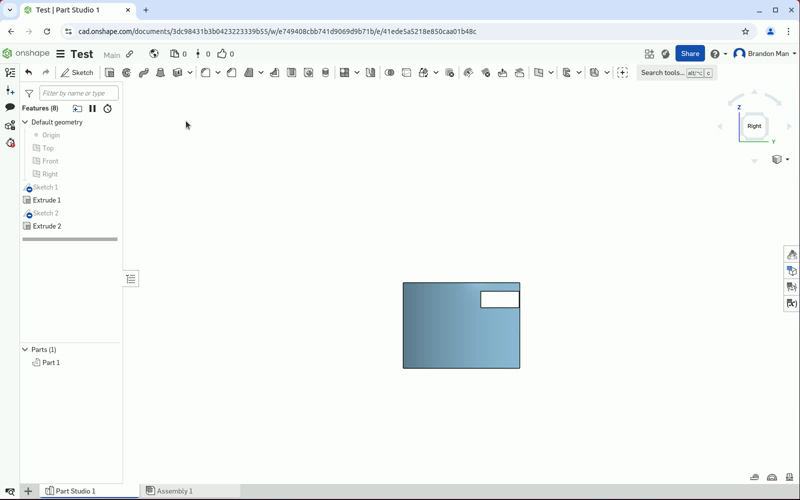
mouse_move(73, 189)
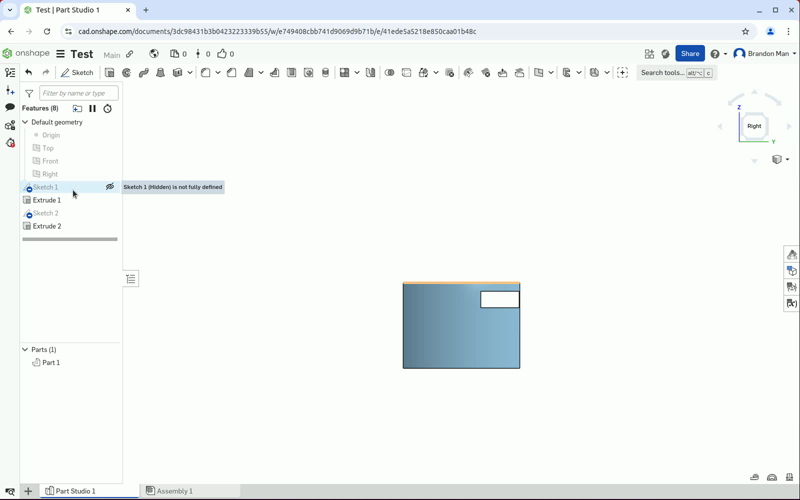
click(73, 189)
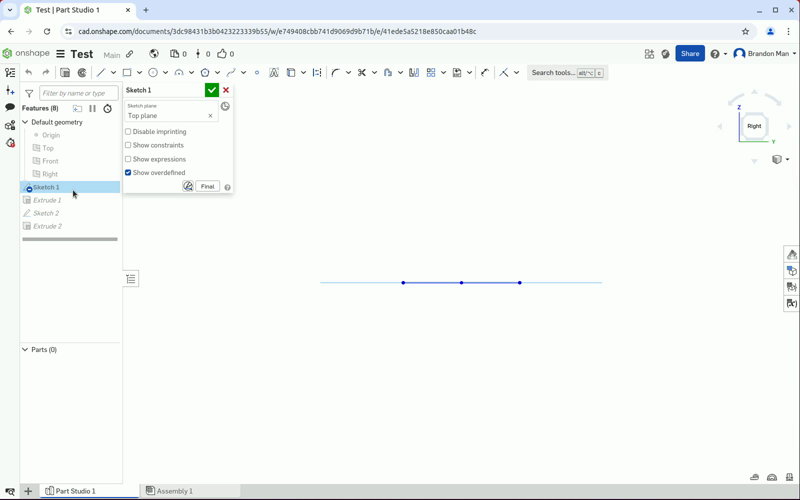
mouse_move(229, 92)
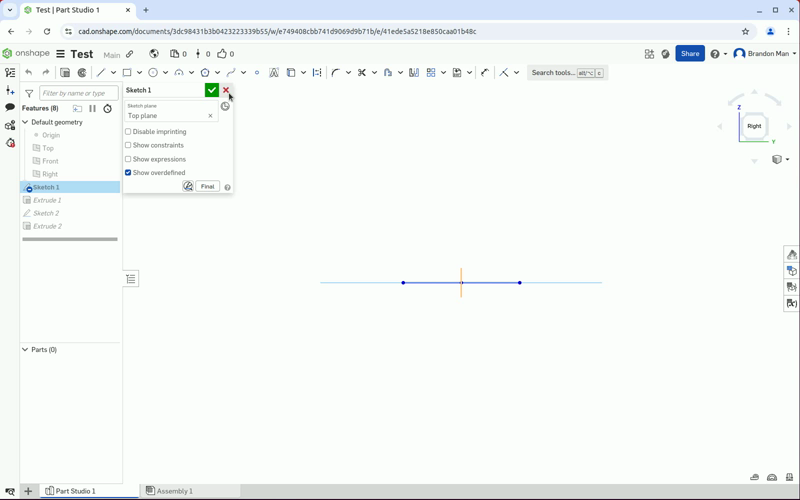
click(229, 92)
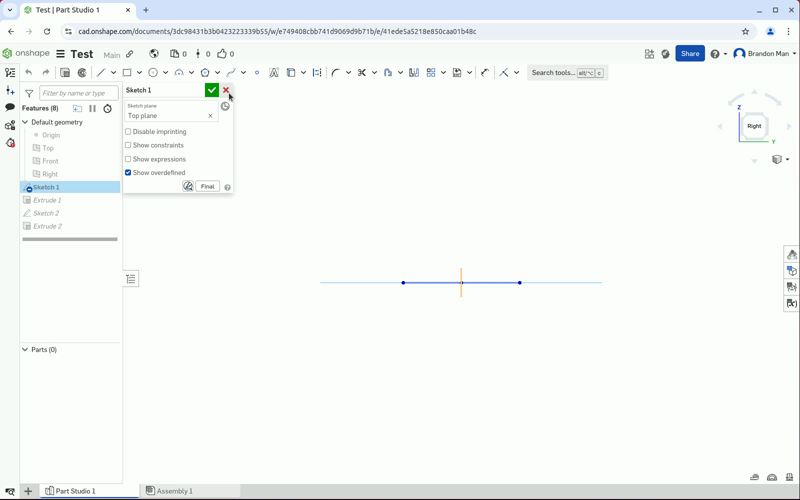
key(shift+s)
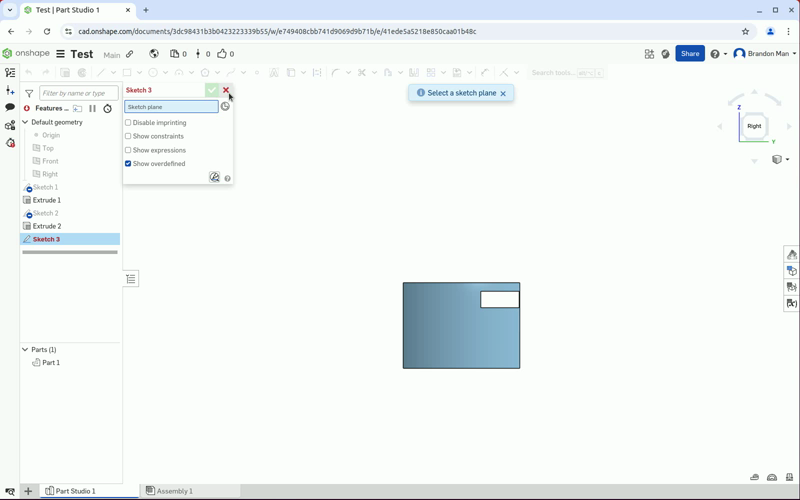
mouse_move(73, 176)
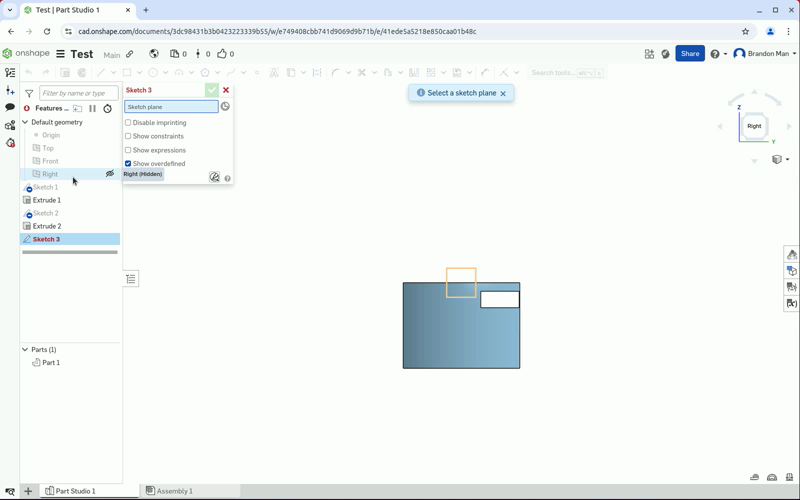
click(73, 176)
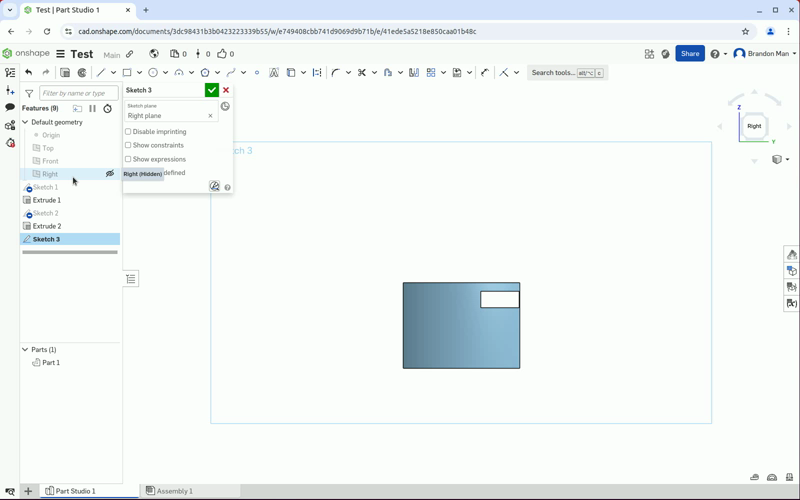
mouse_move(73, 352)
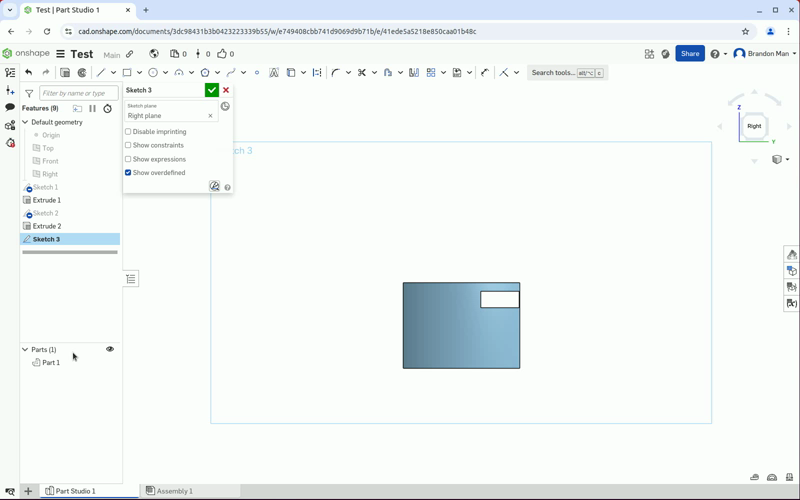
key(y)
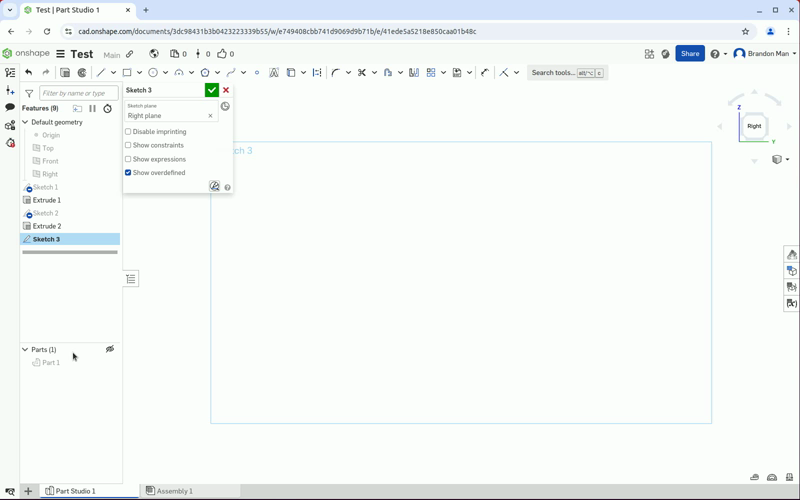
key(l)
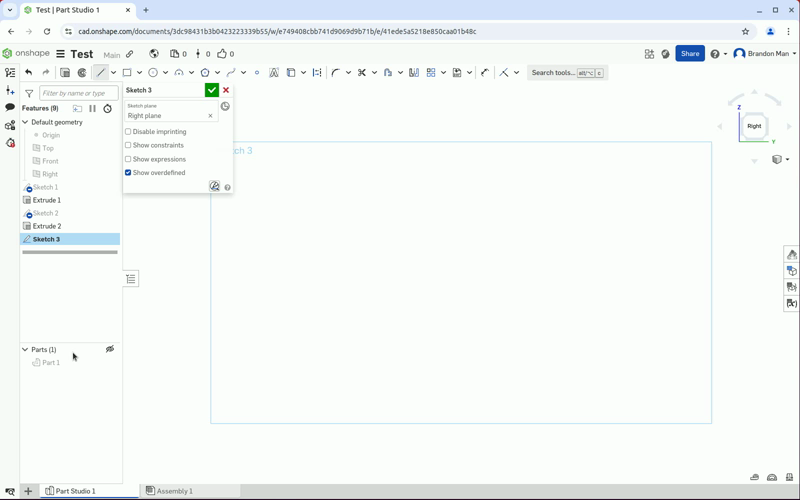
key_down(shift)
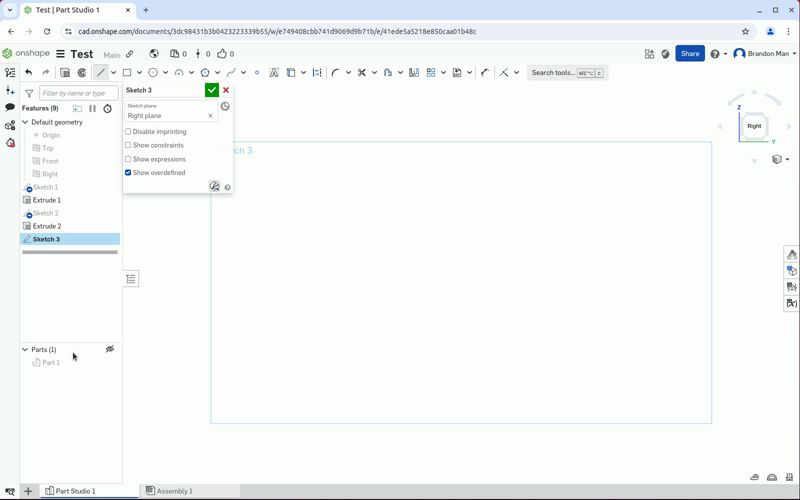
mouse_move(403, 307)
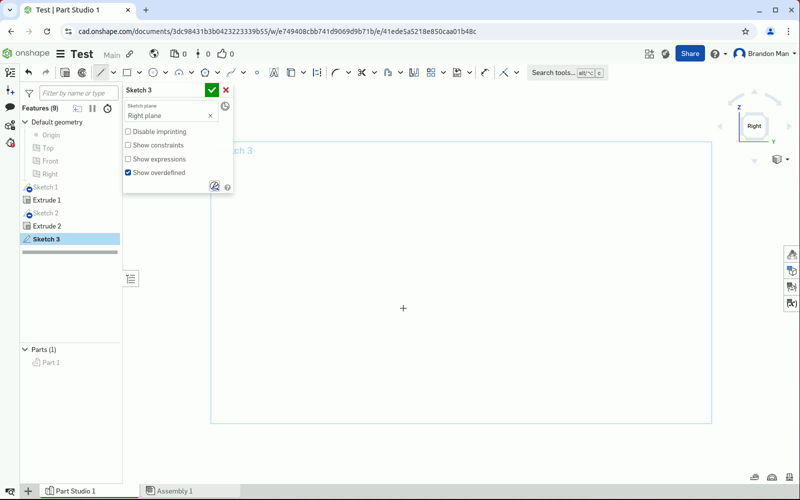
click(403, 307)
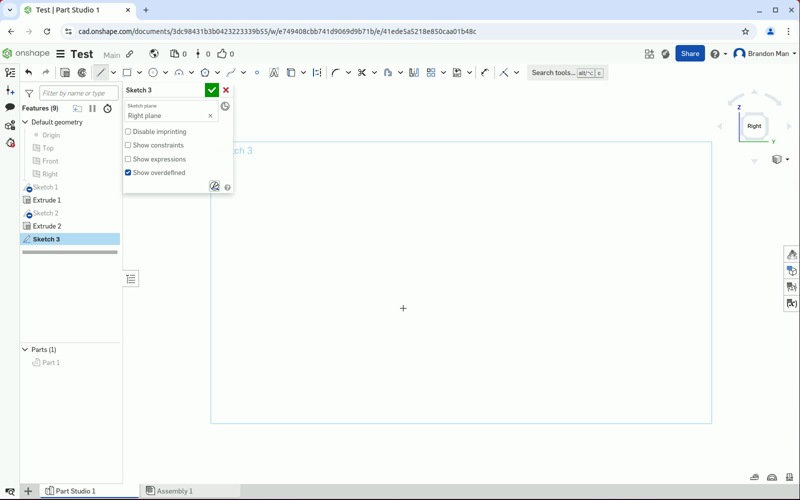
key_up(shift)
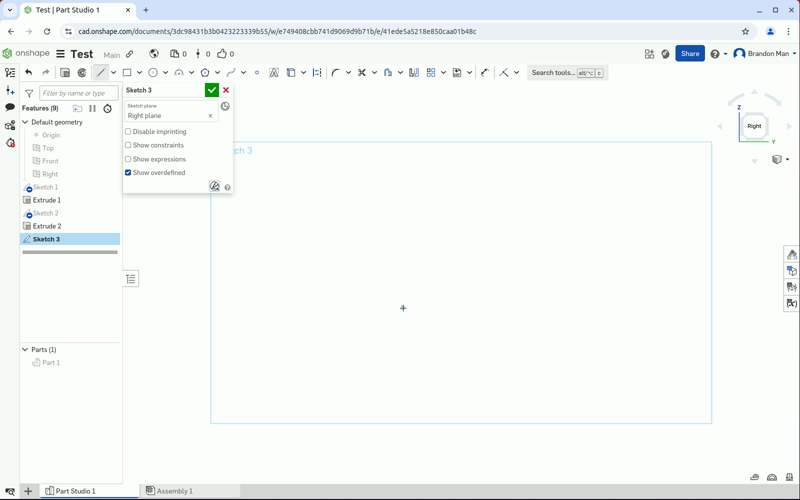
key_down(shift)
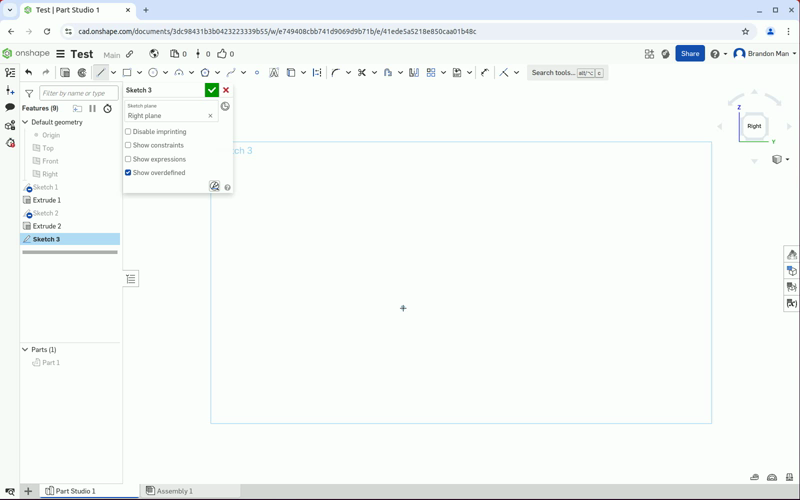
mouse_move(433, 307)
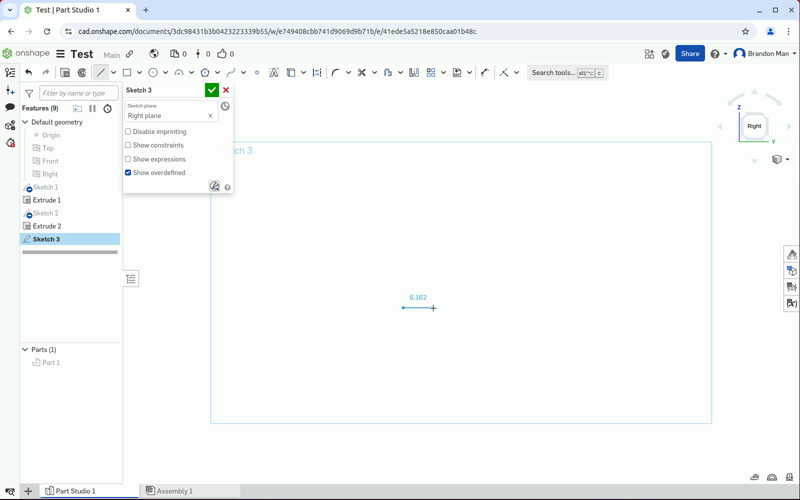
mouse_move(441, 307)
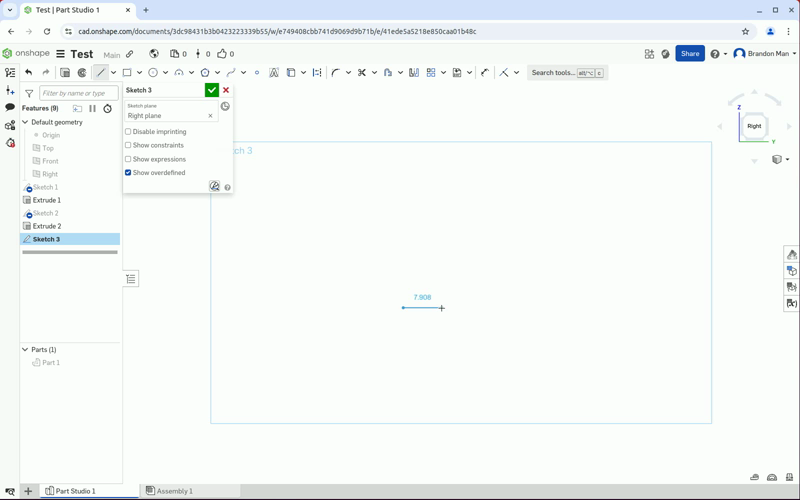
click(441, 307)
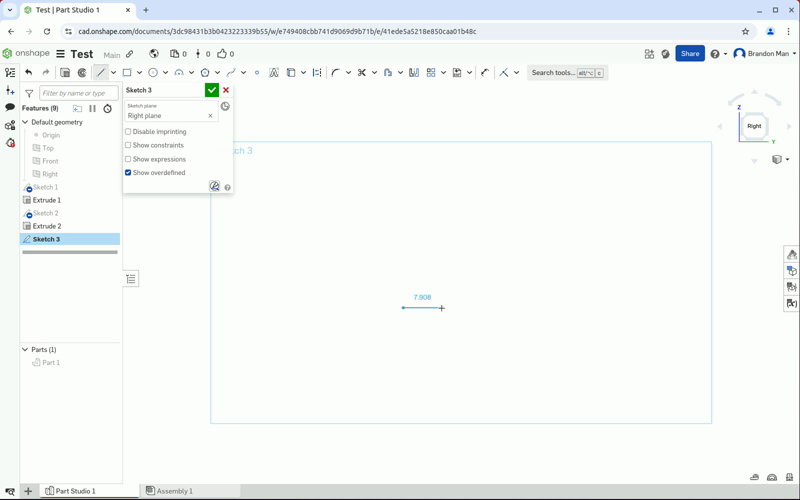
key_up(shift)
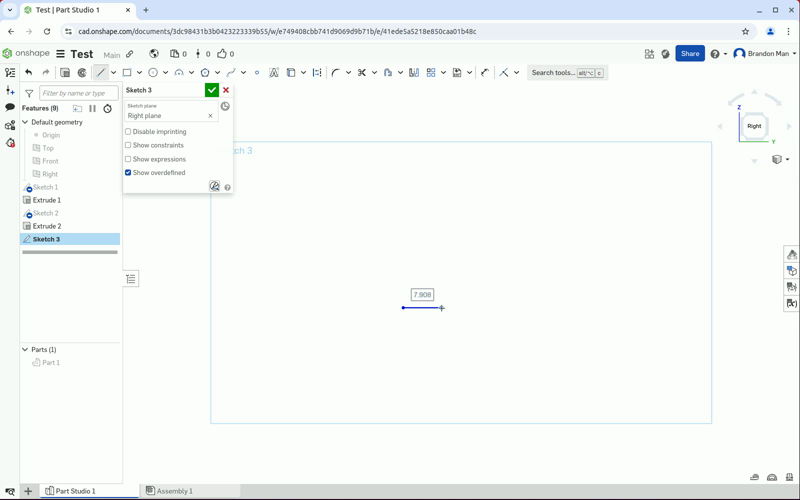
key_down(shift)
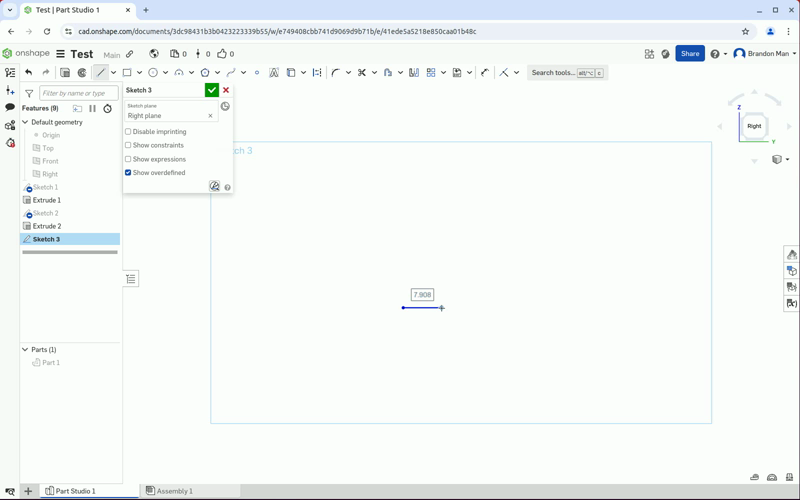
mouse_move(471, 307)
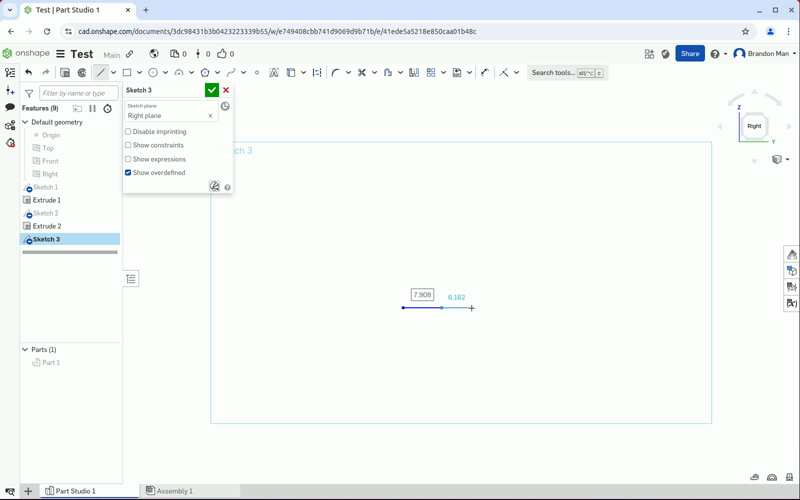
mouse_move(441, 291)
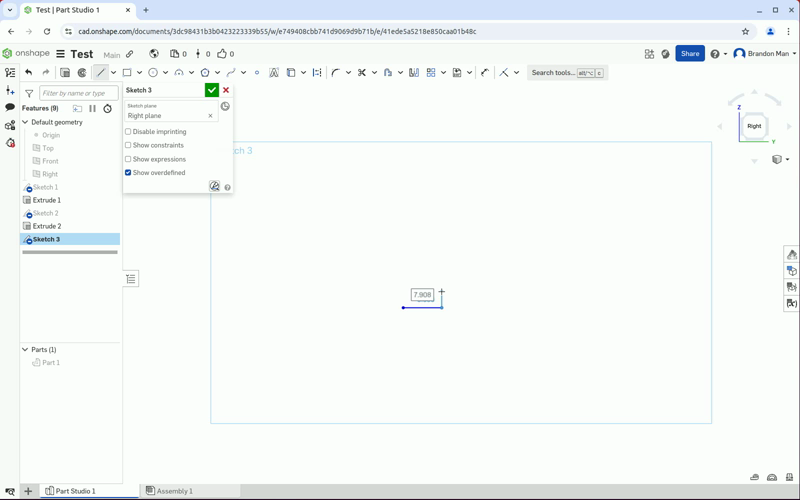
click(441, 291)
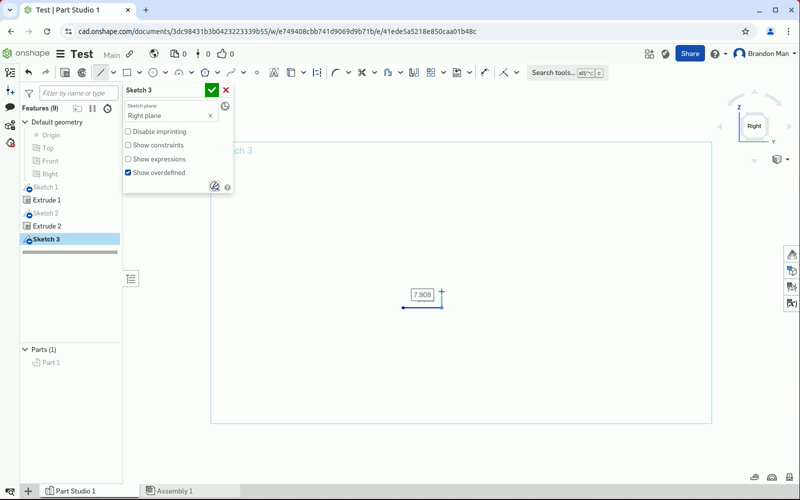
key_up(shift)
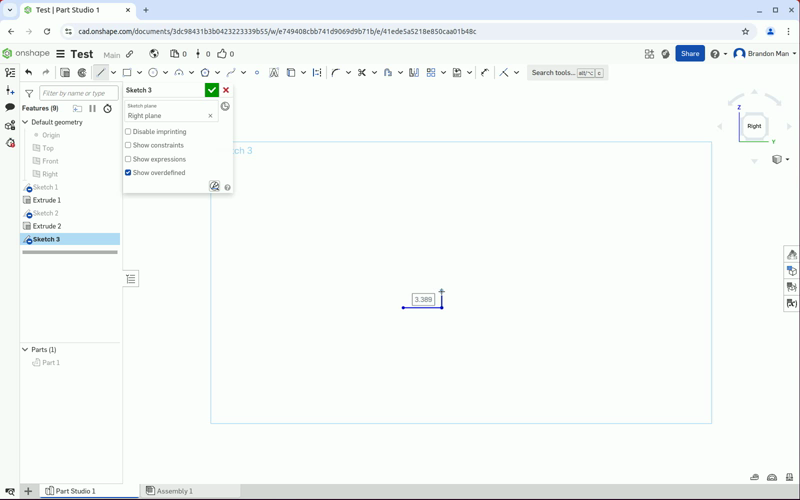
key_down(shift)
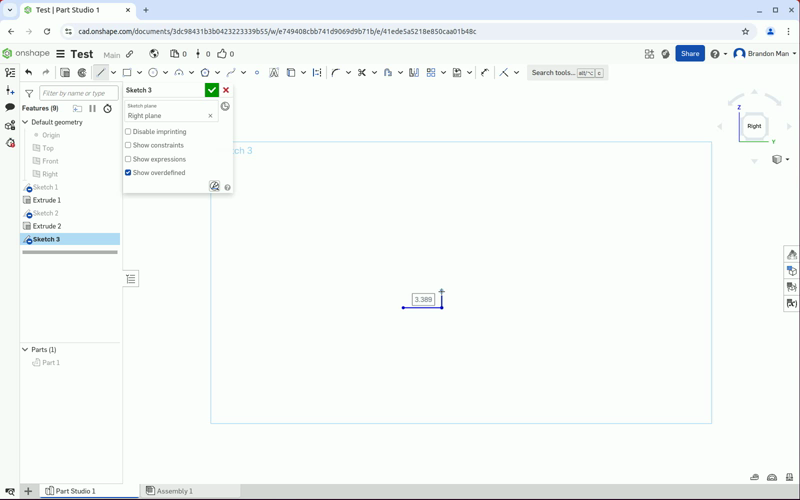
mouse_move(471, 291)
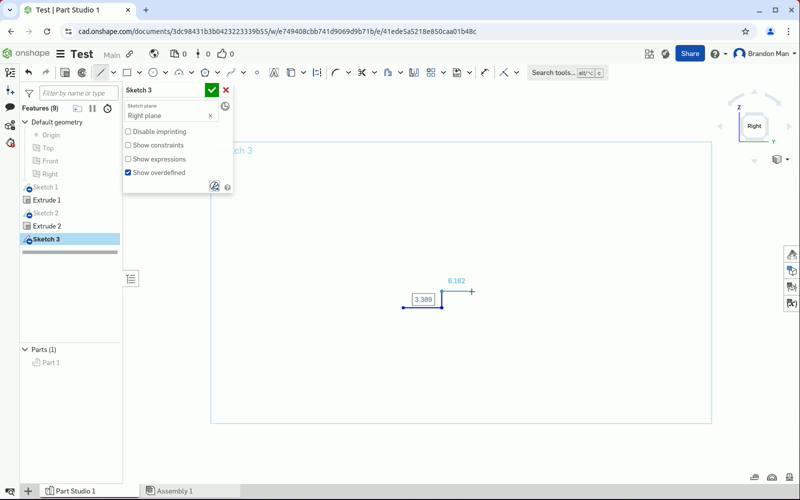
mouse_move(403, 291)
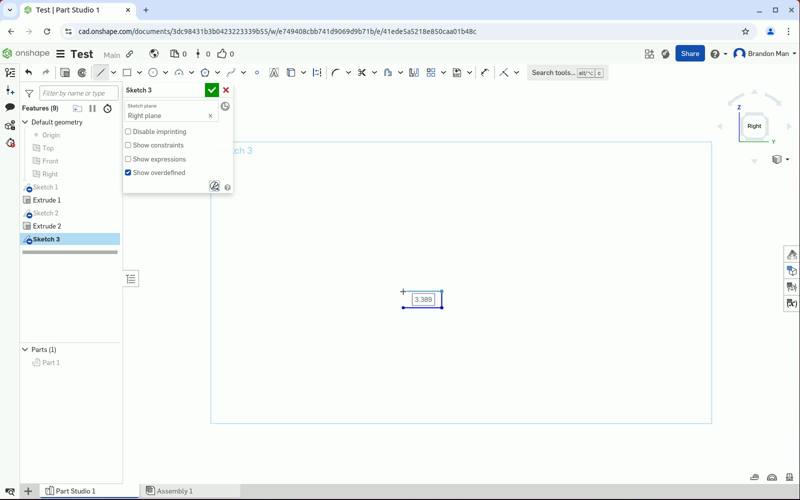
click(403, 291)
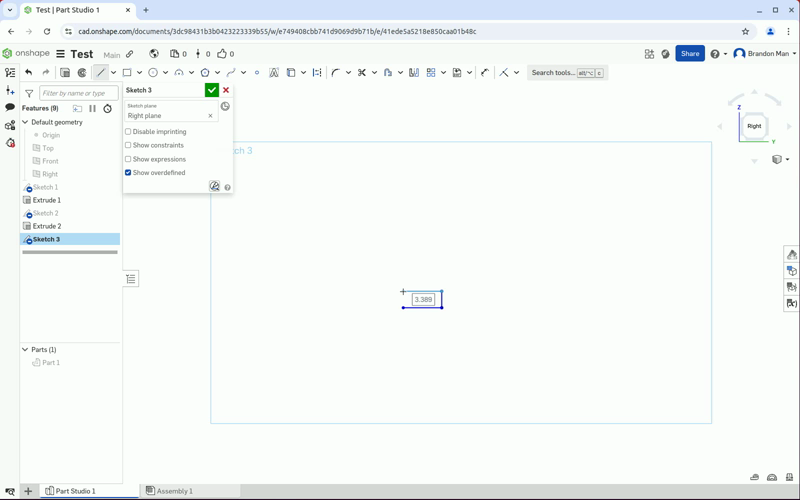
key_up(shift)
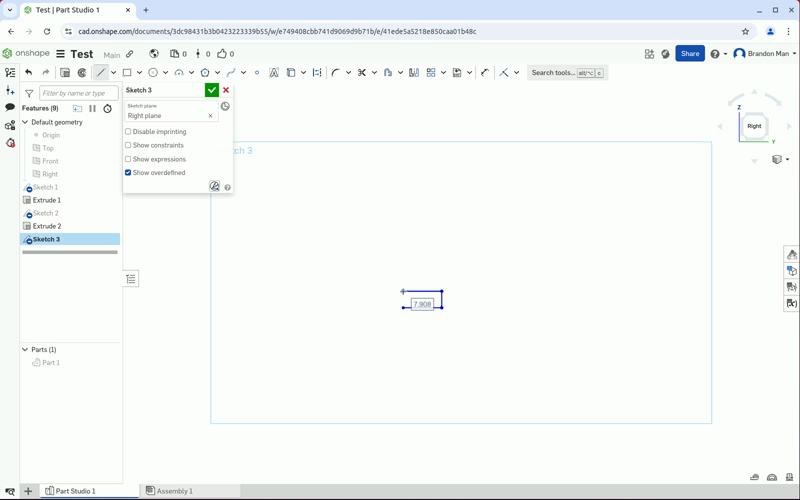
mouse_move(433, 291)
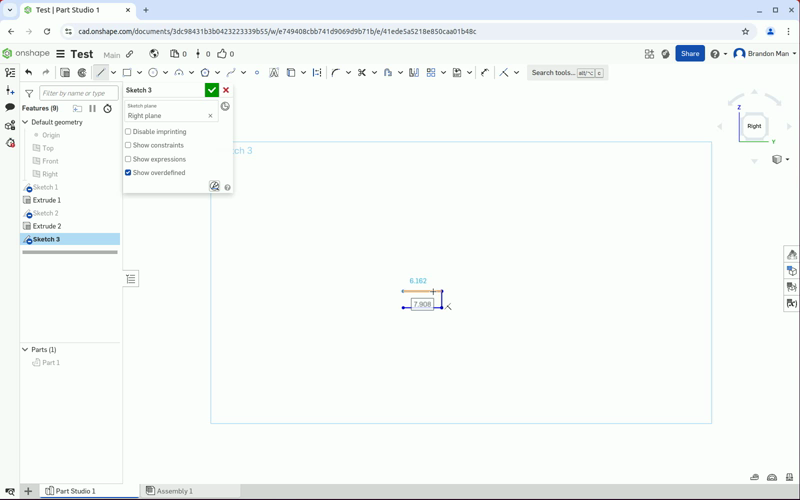
key_down(shift)
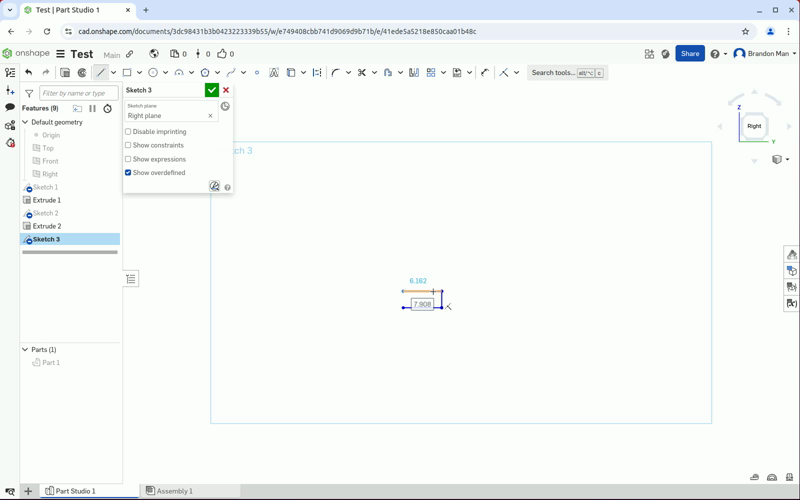
mouse_move(403, 307)
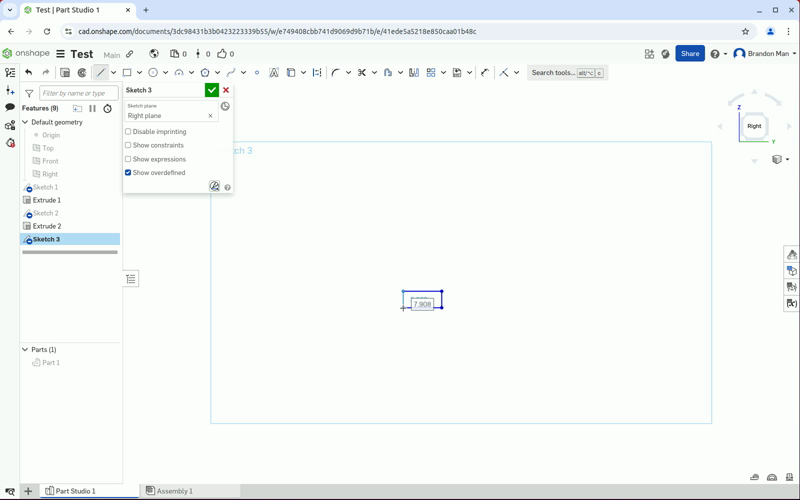
key_up(shift)
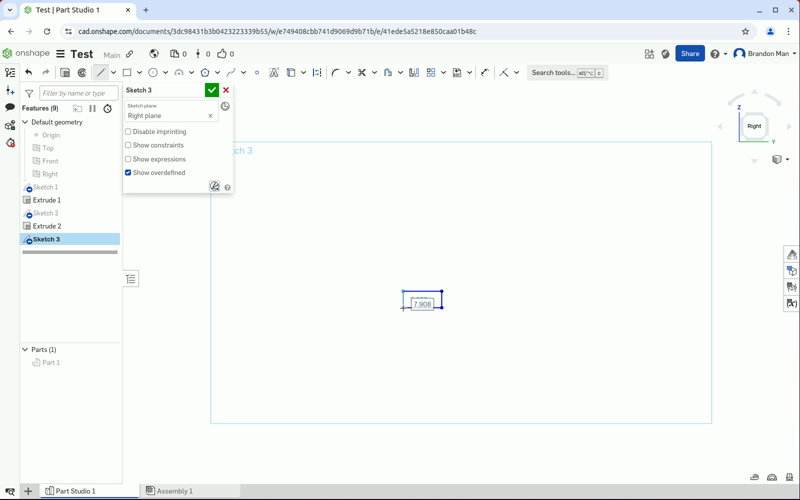
click(403, 307)
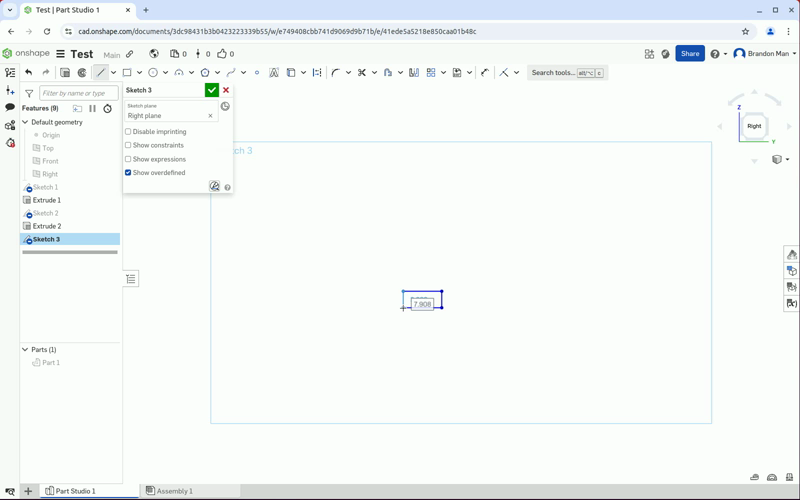
key(esc)
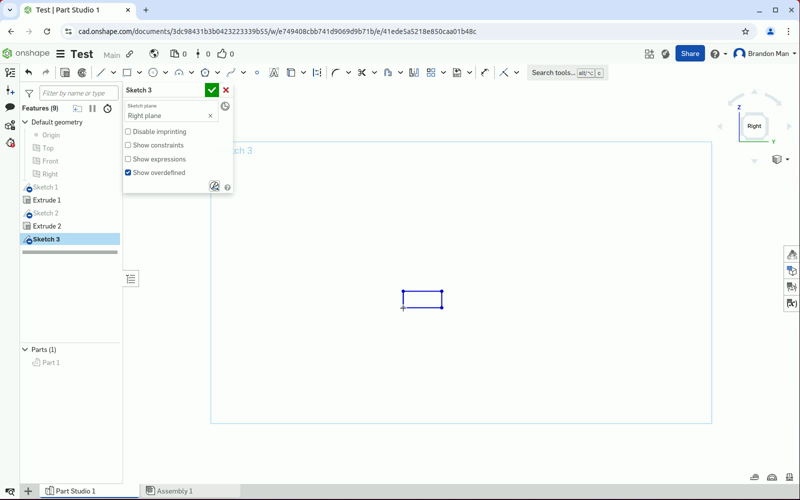
mouse_move(434, 304)
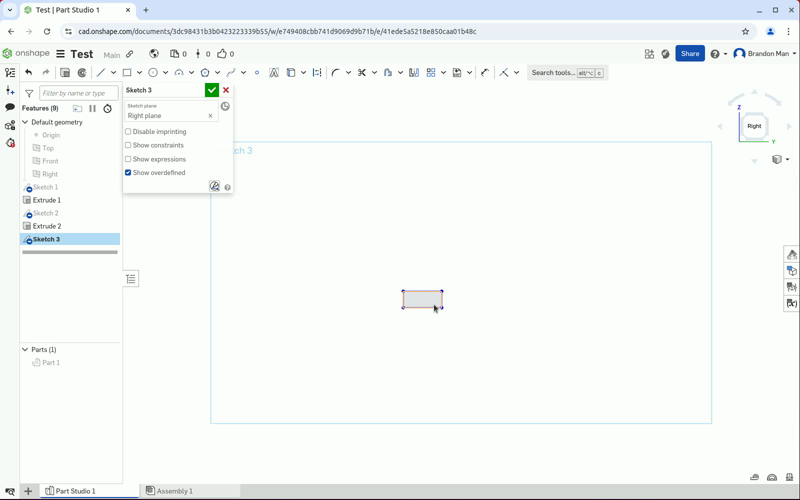
scroll(6)
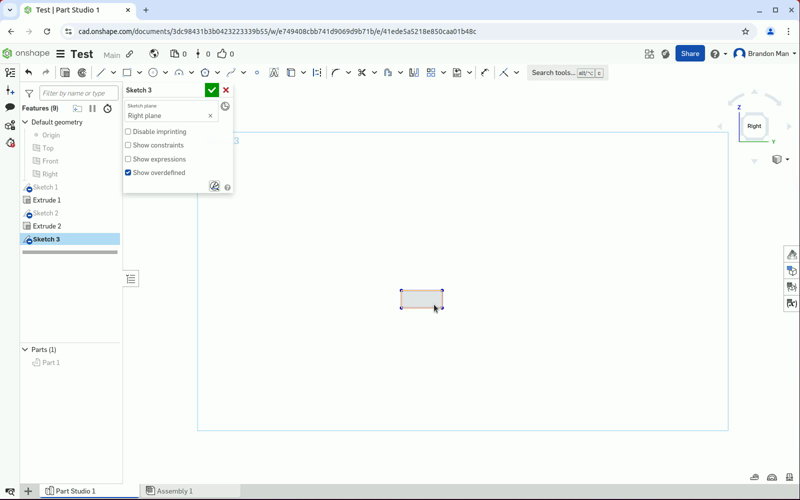
scroll(6)
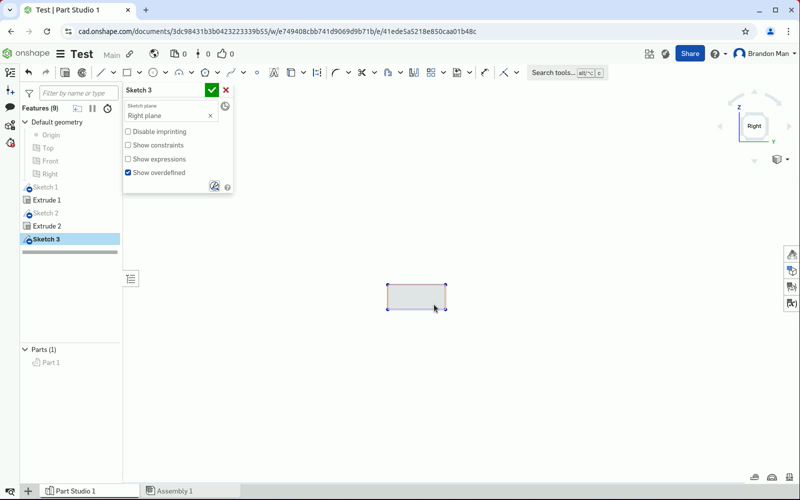
scroll(6)
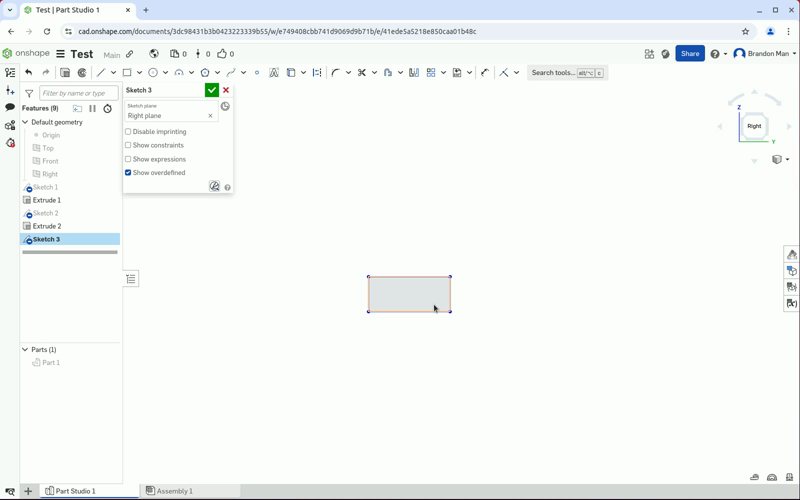
scroll(6)
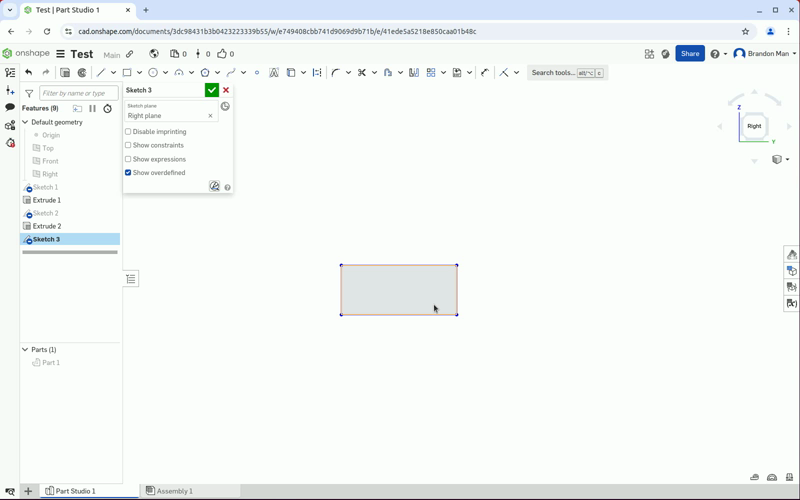
scroll(6)
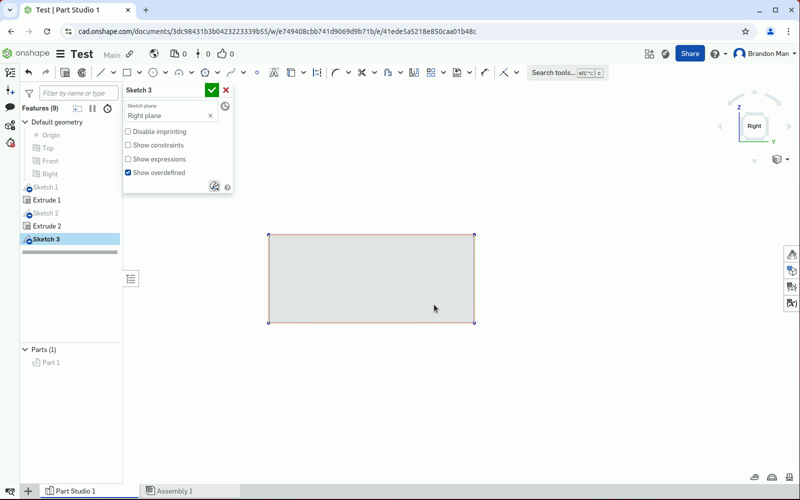
scroll(6)
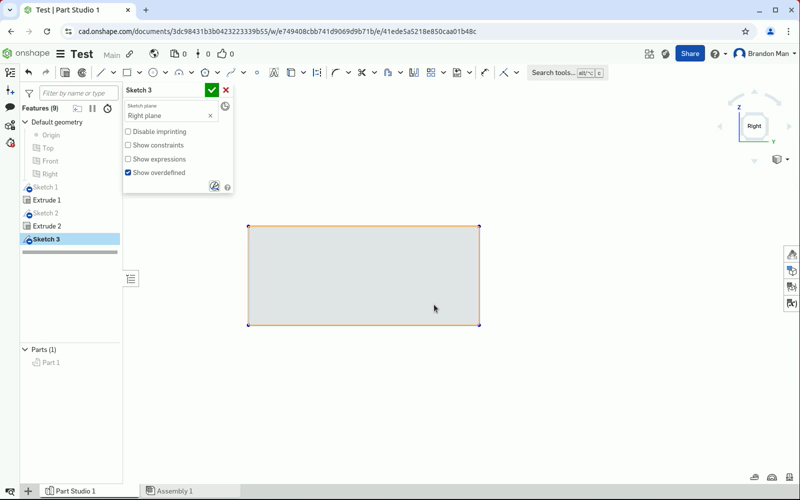
scroll(6)
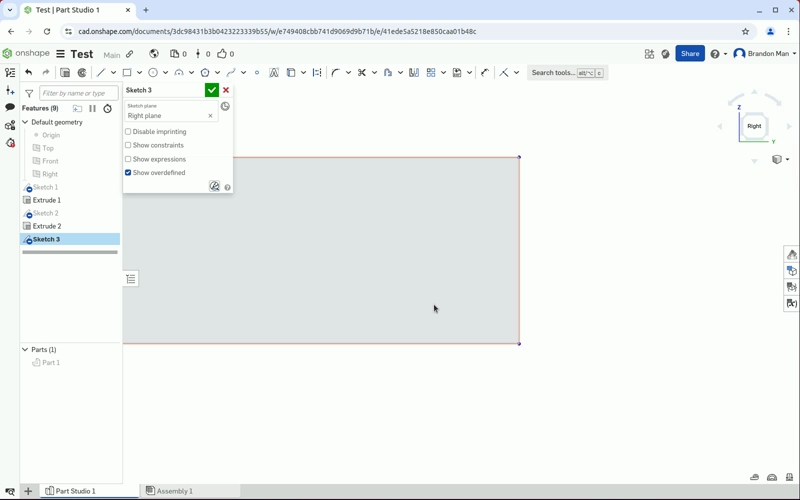
click(434, 304)
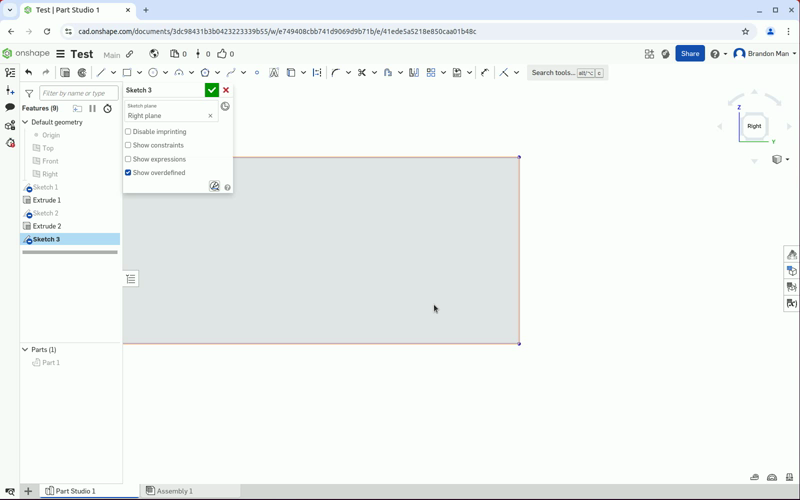
scroll(-6)
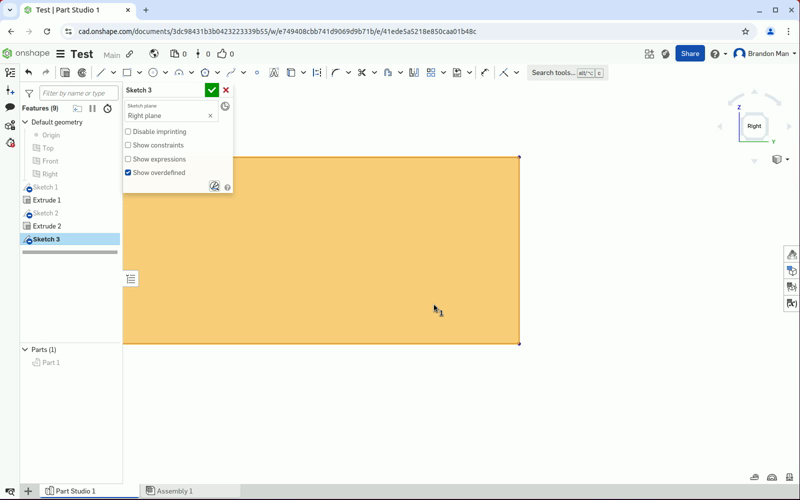
scroll(-6)
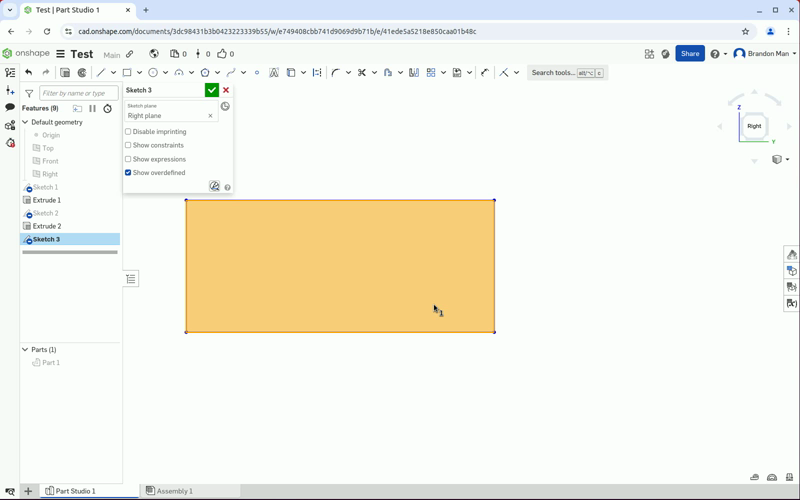
scroll(-6)
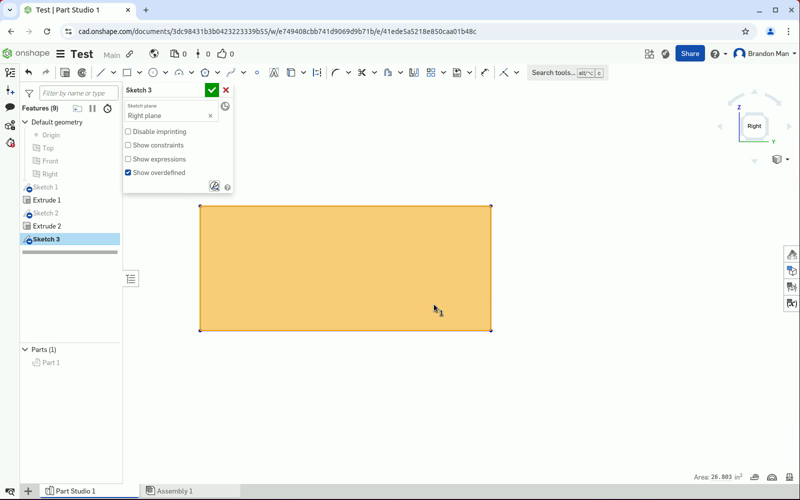
scroll(-6)
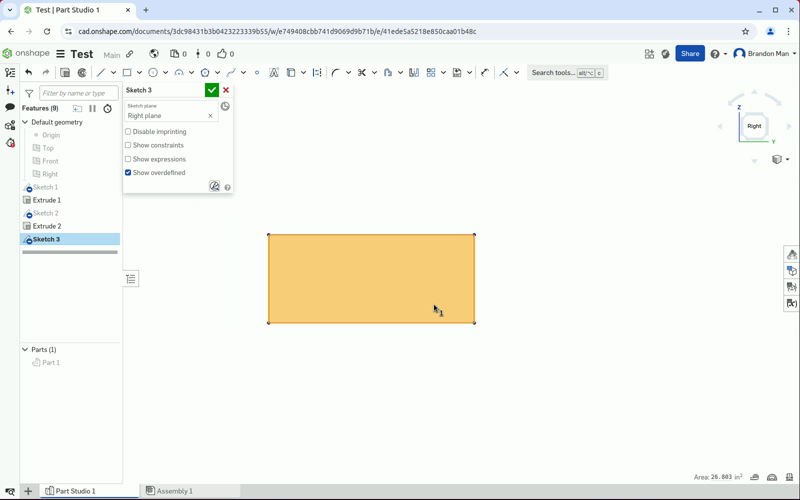
scroll(-6)
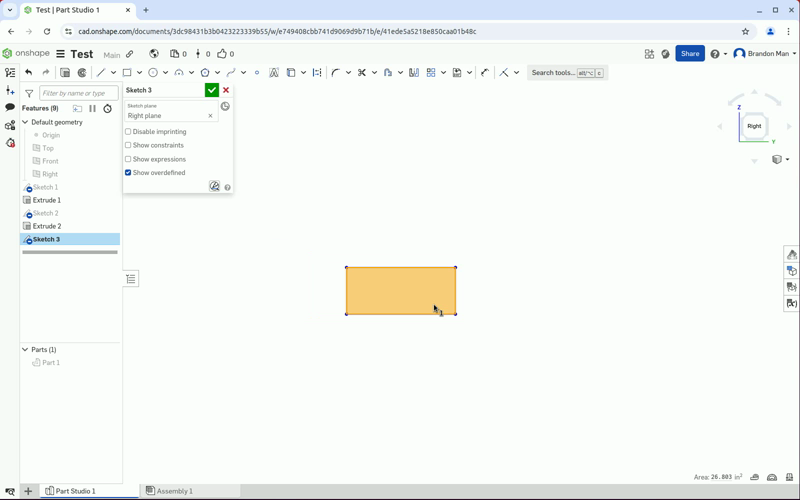
scroll(-6)
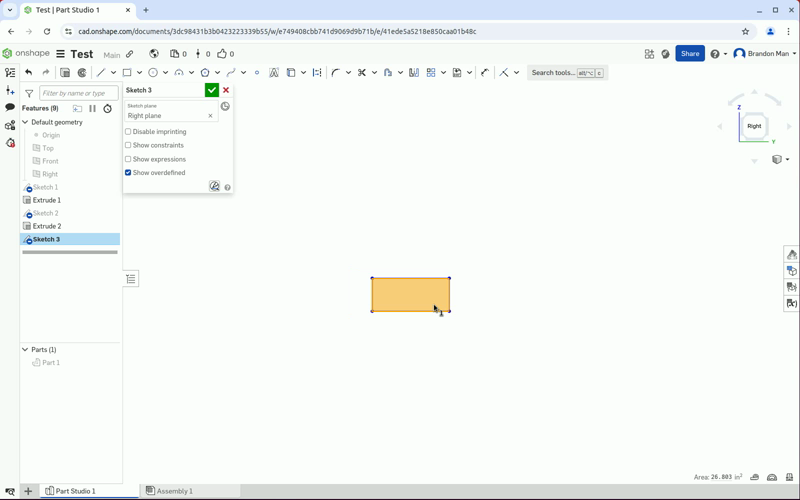
scroll(-6)
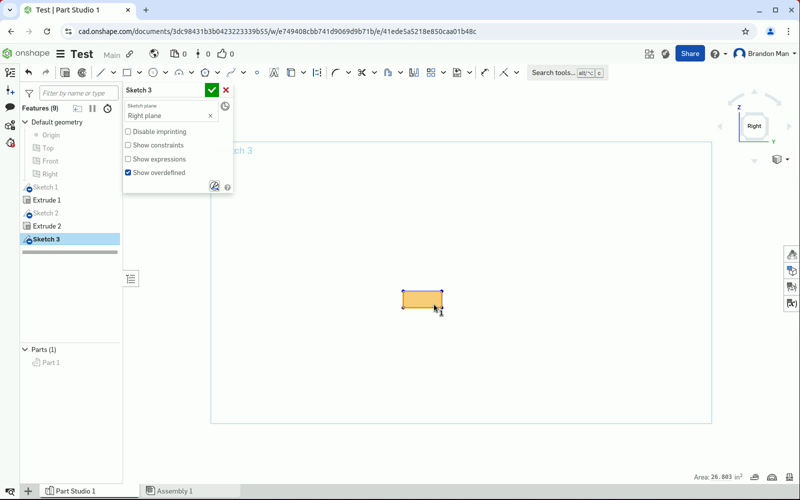
mouse_move(73, 352)
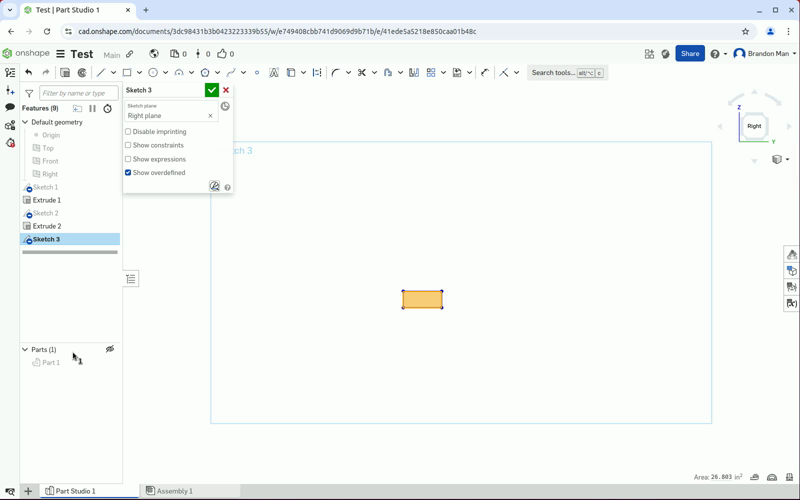
key(shift+y)
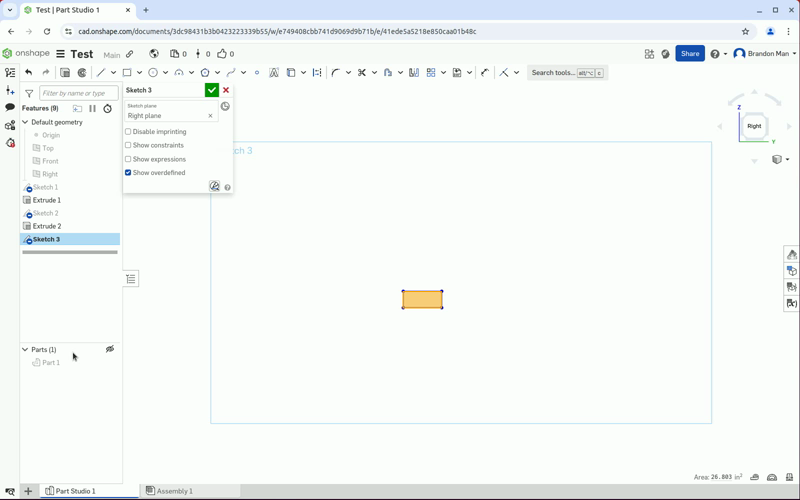
key(shift+e)
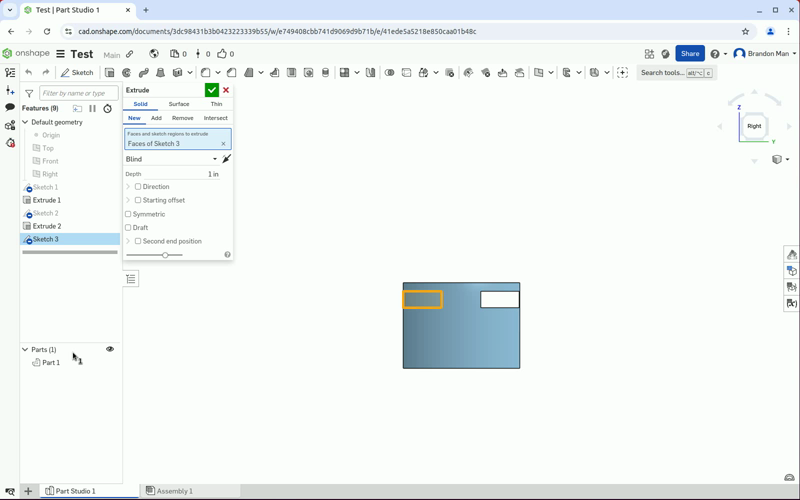
mouse_move(143, 106)
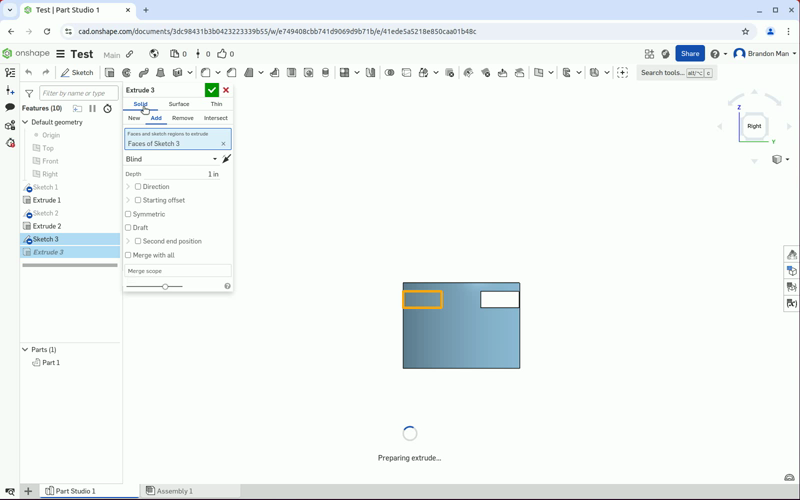
click(143, 106)
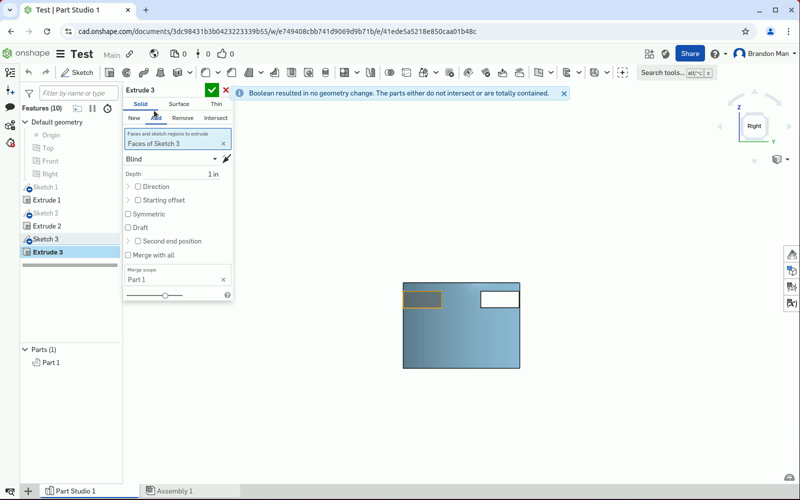
mouse_move(186, 120)
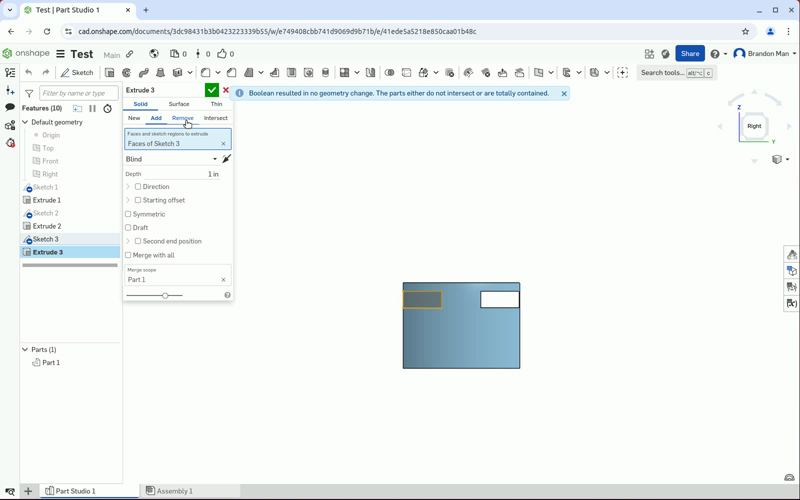
click(186, 120)
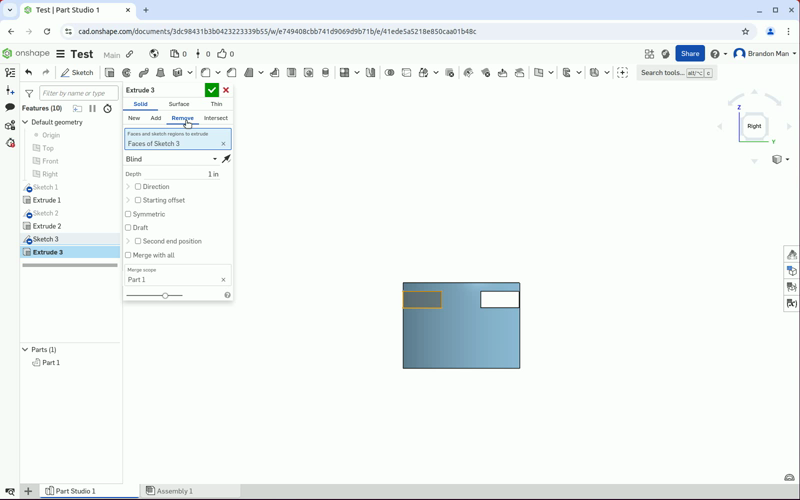
key(tab, 4)
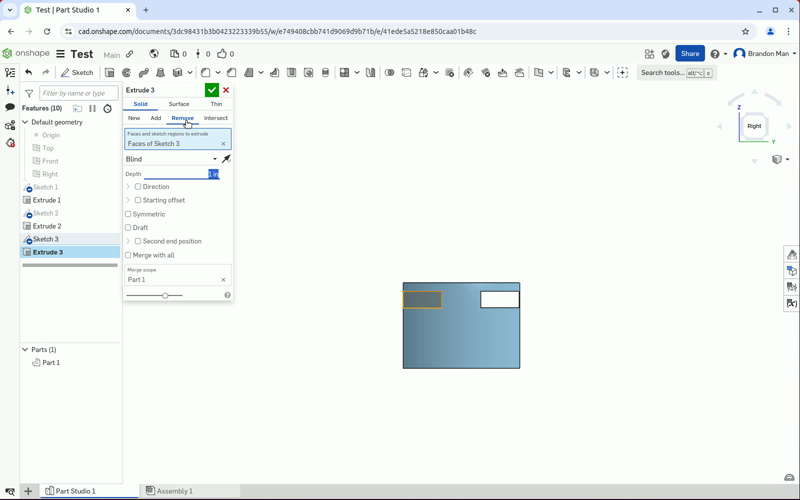
text(54.882)
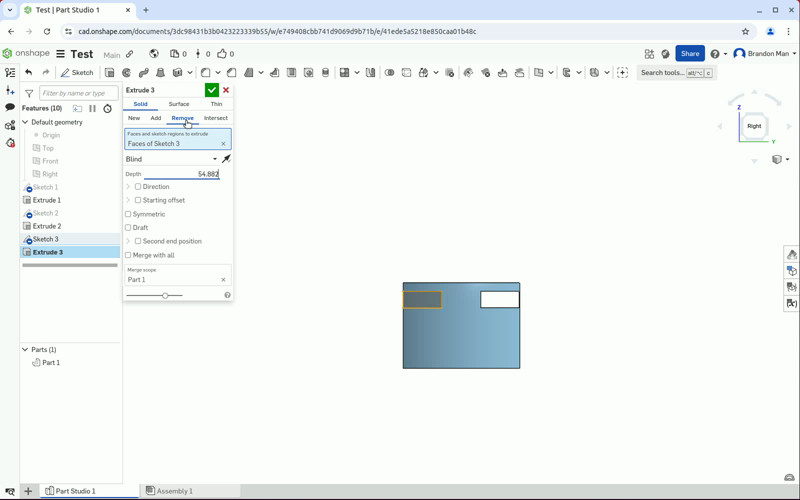
key(tab, 3)
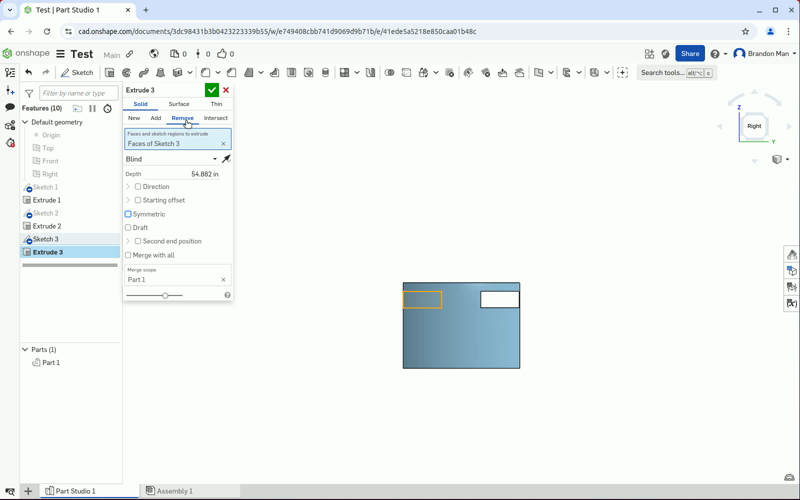
key(space)
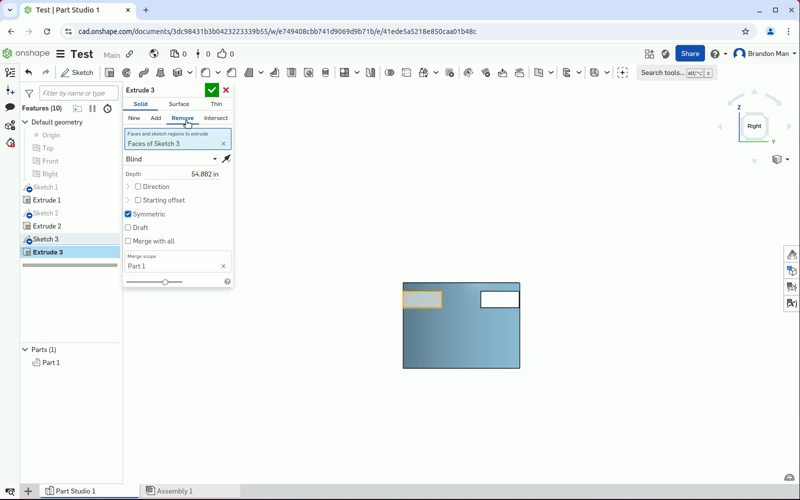
key(tab, 2)
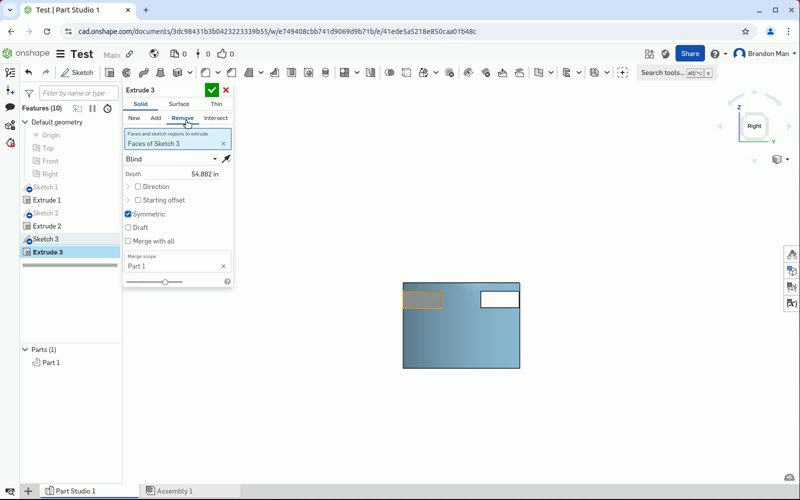
key(space)
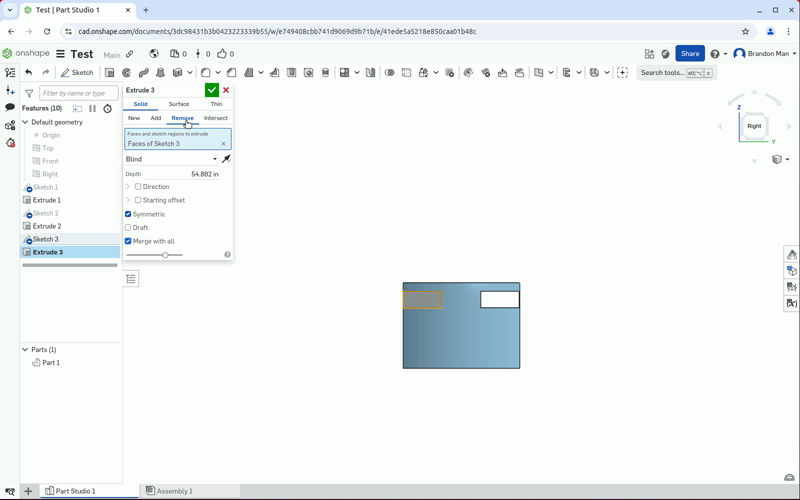
key(enter)
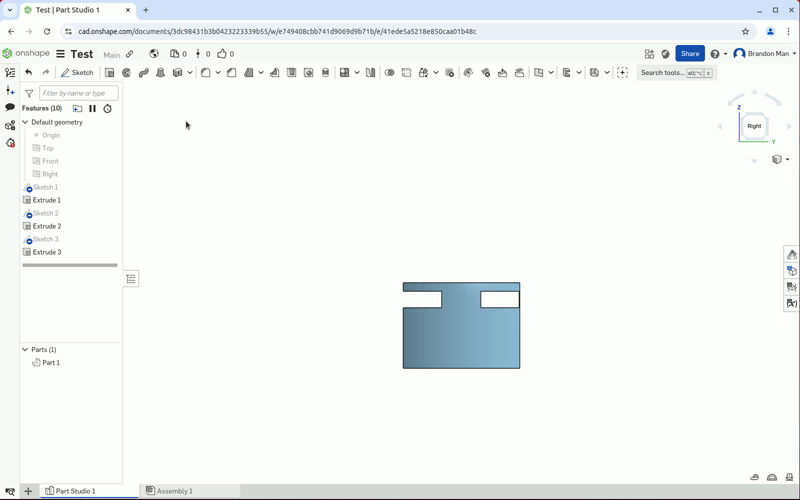
key(shift+h)
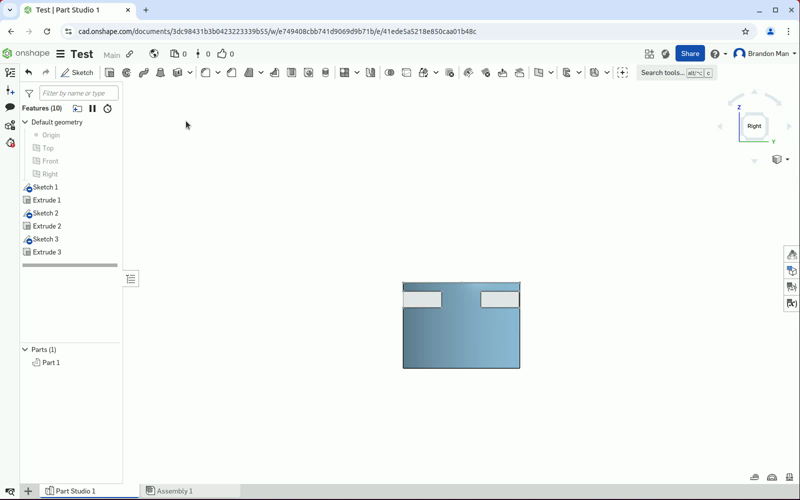
key(shift+h)
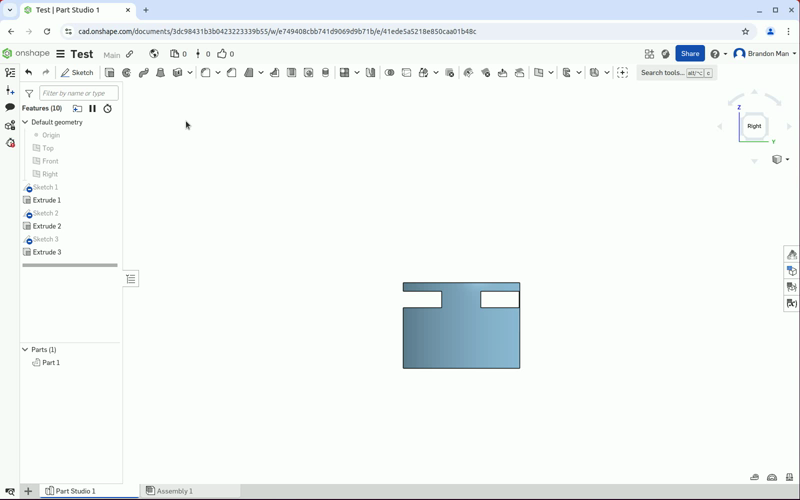
mouse_move(73, 189)
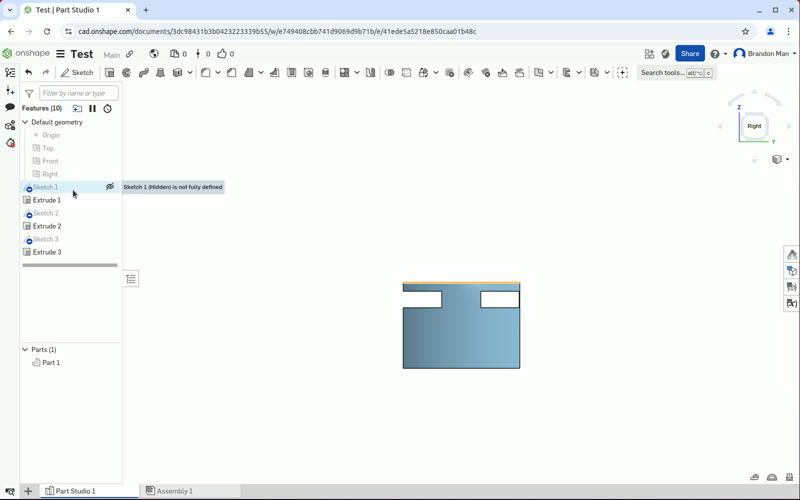
click(73, 189)
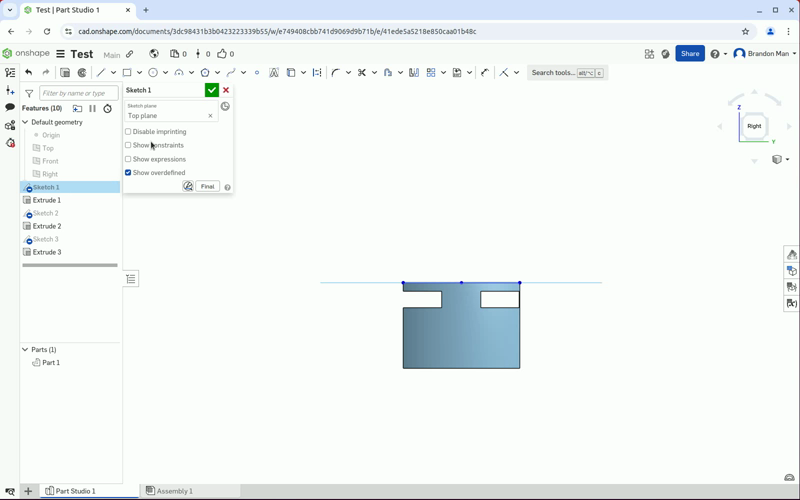
mouse_move(229, 92)
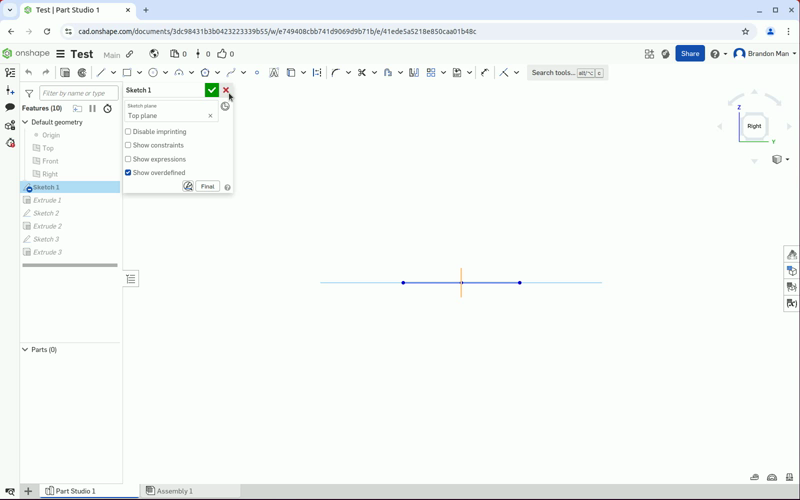
click(229, 92)
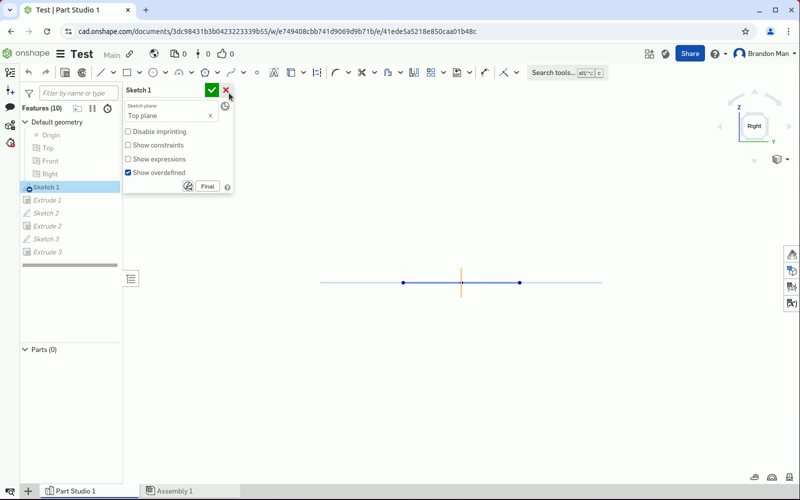
key(shift+s)
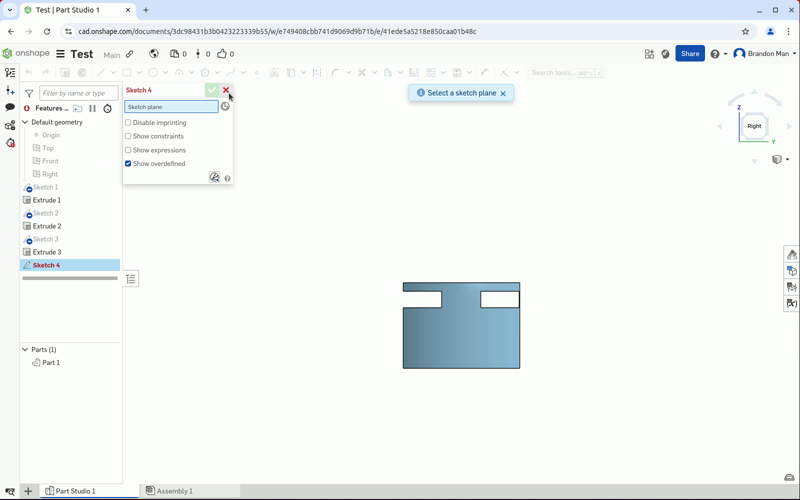
mouse_move(73, 176)
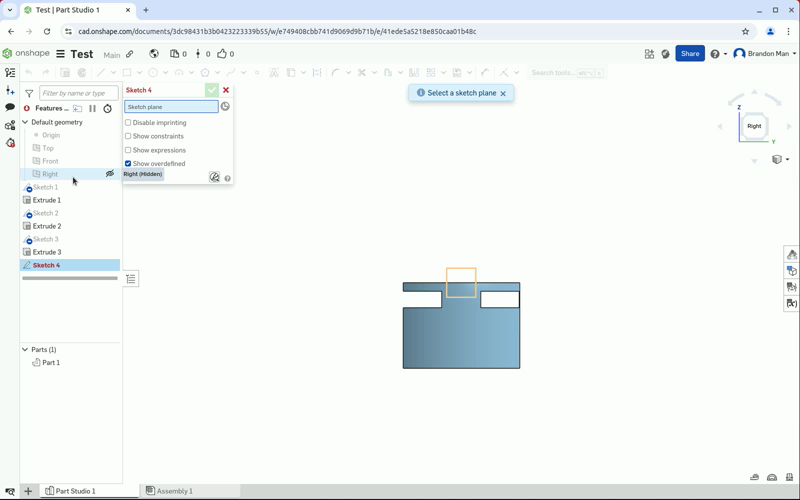
click(73, 176)
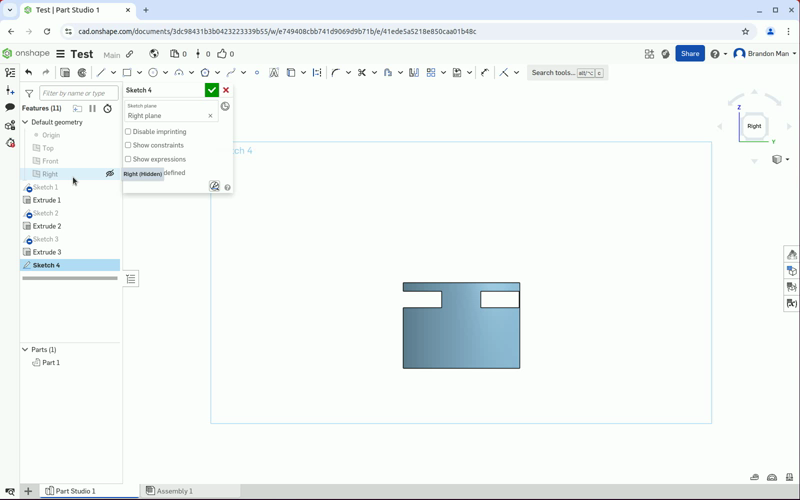
mouse_move(73, 352)
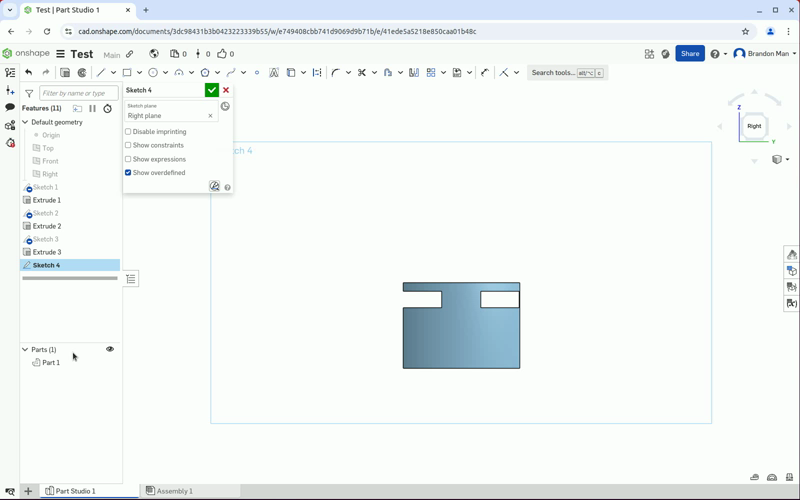
key(y)
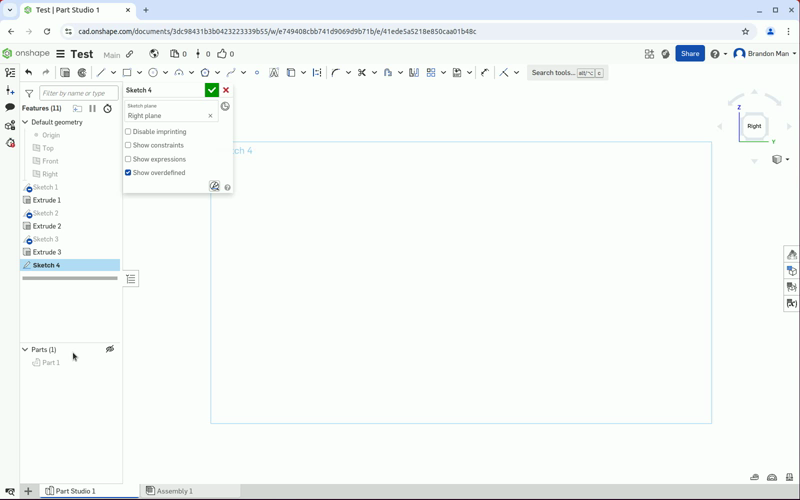
key(l)
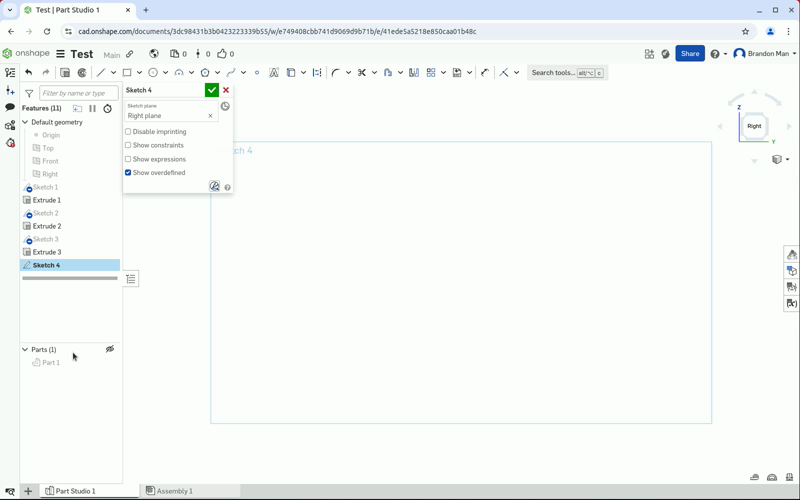
key_down(shift)
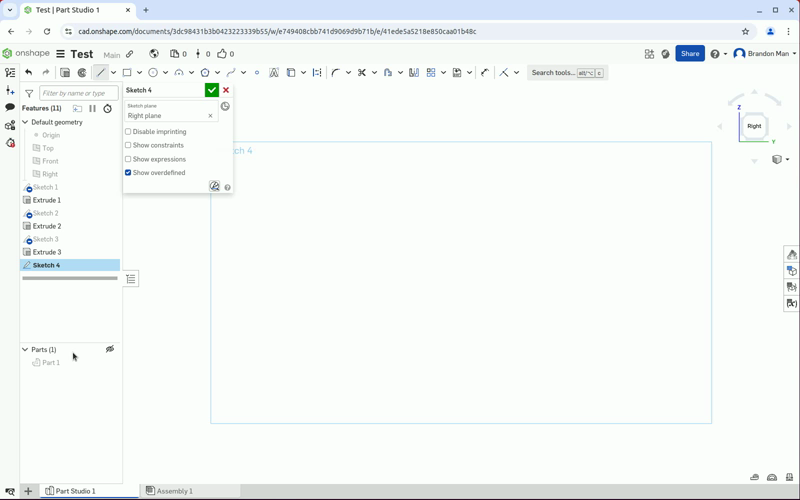
mouse_move(403, 360)
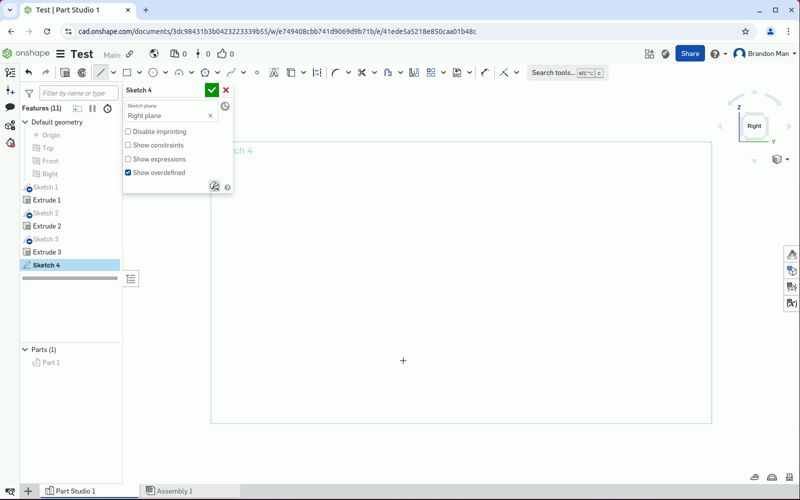
click(403, 360)
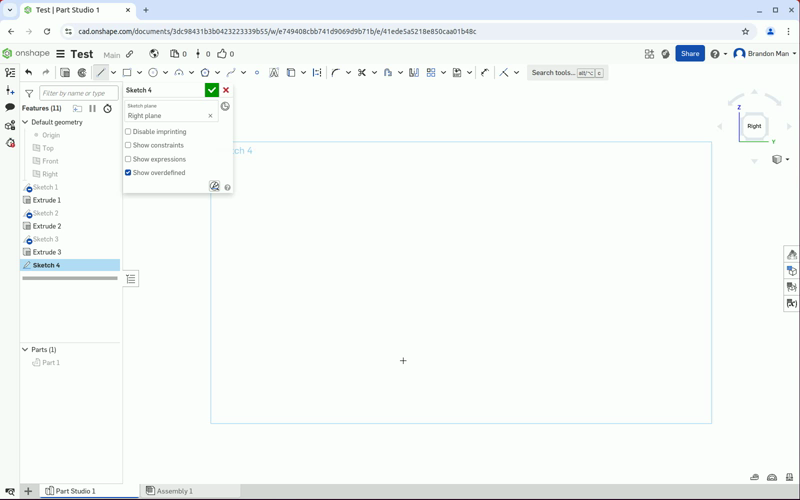
key_up(shift)
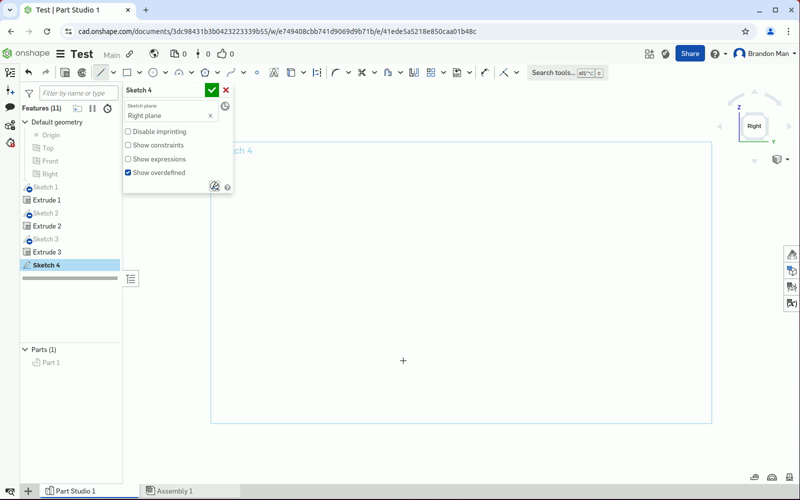
key_down(shift)
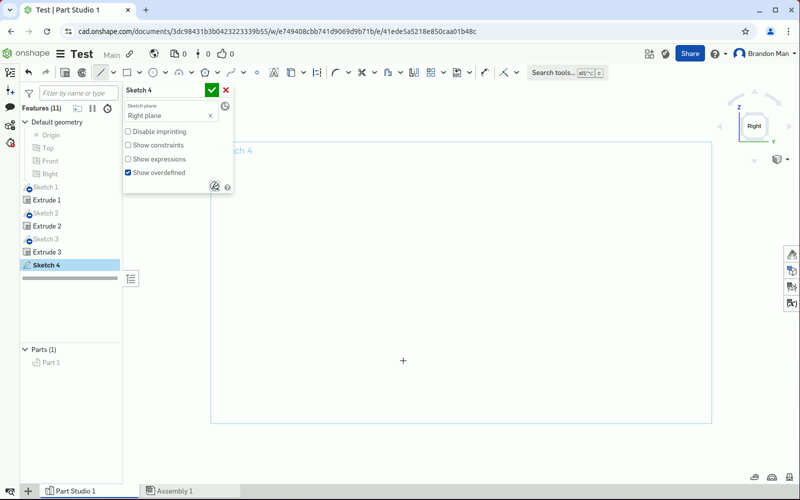
mouse_move(433, 360)
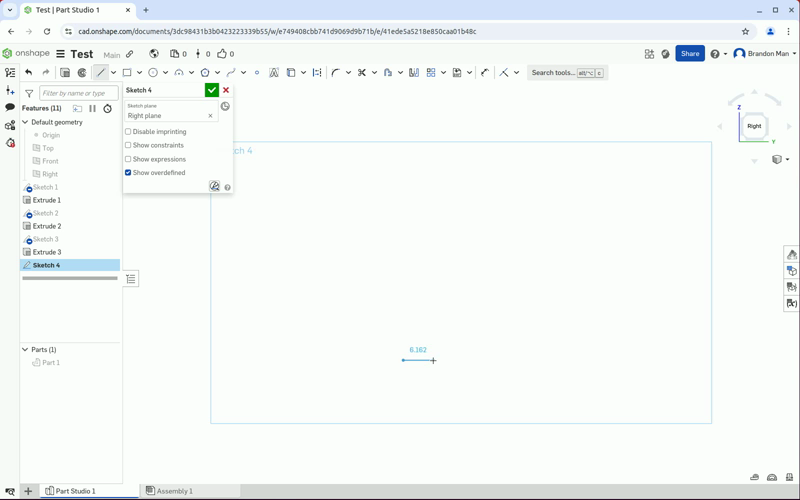
mouse_move(441, 360)
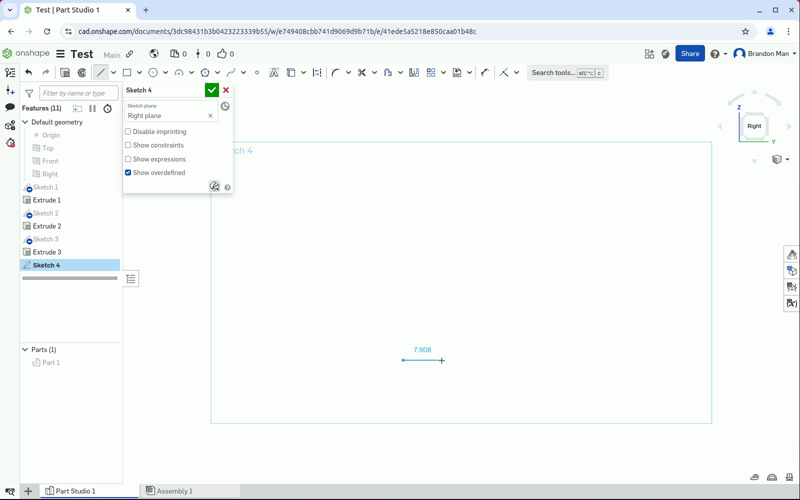
click(441, 360)
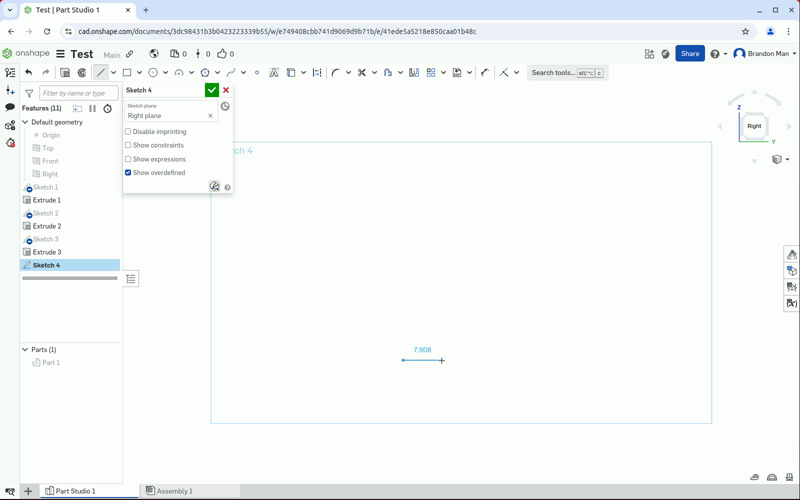
key_up(shift)
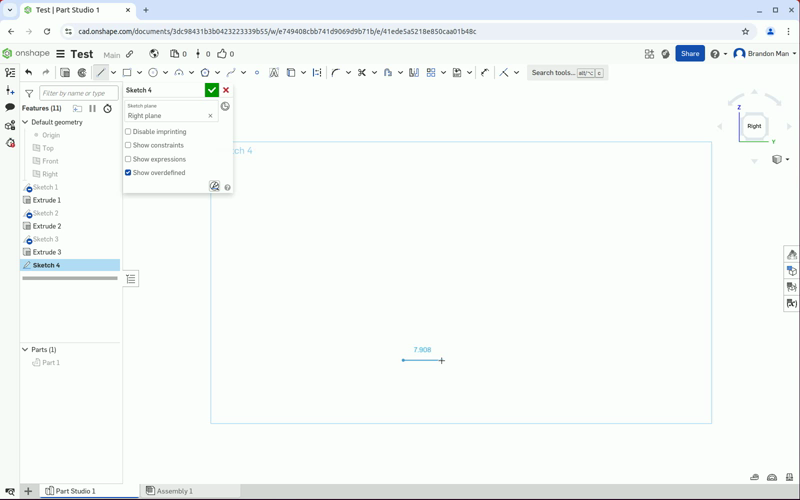
key_down(shift)
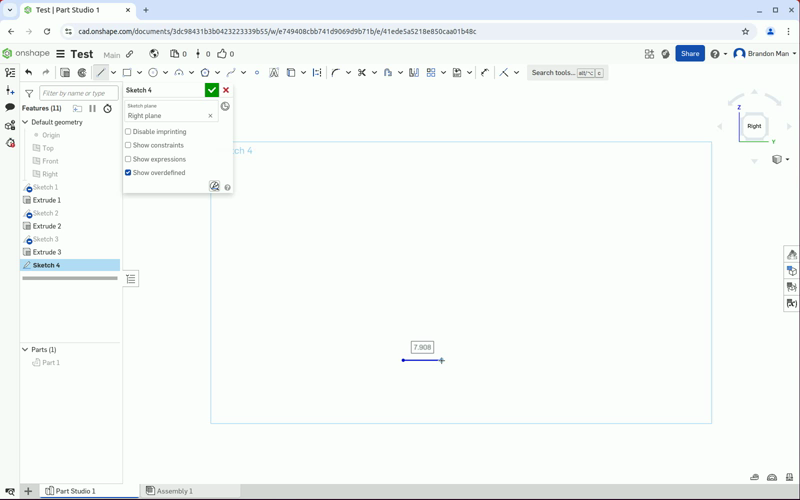
mouse_move(471, 360)
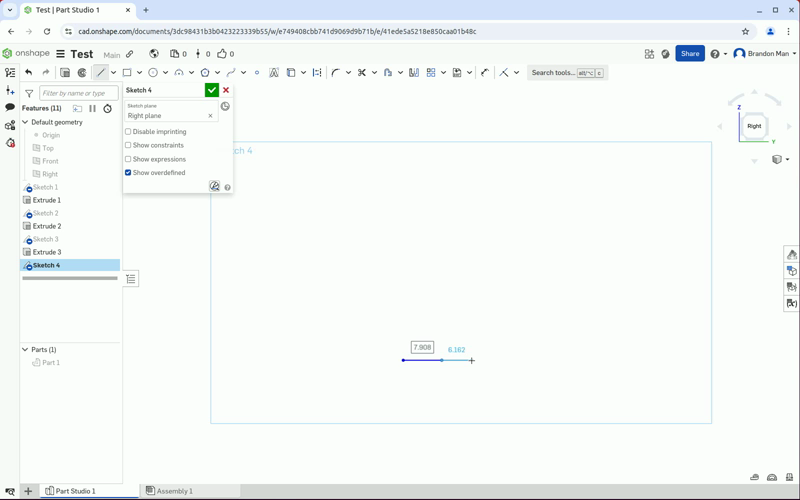
mouse_move(441, 343)
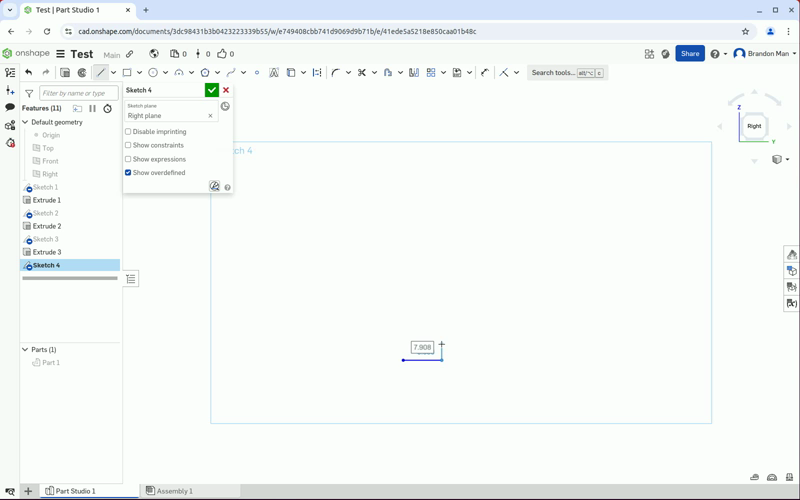
click(441, 343)
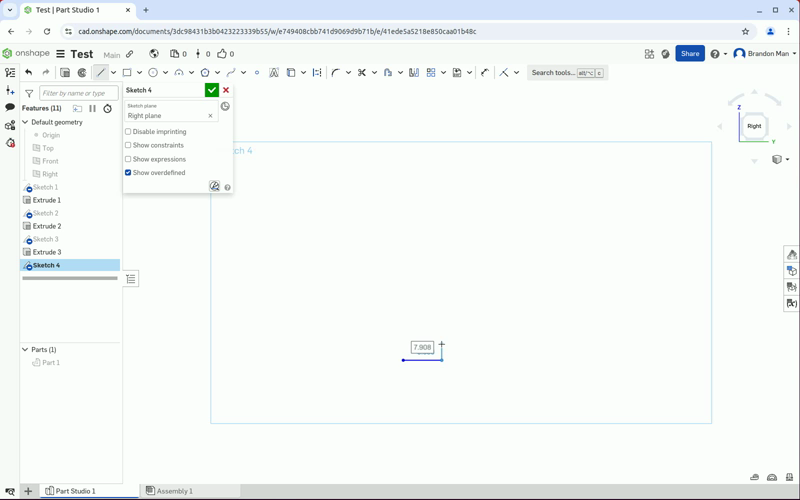
key_up(shift)
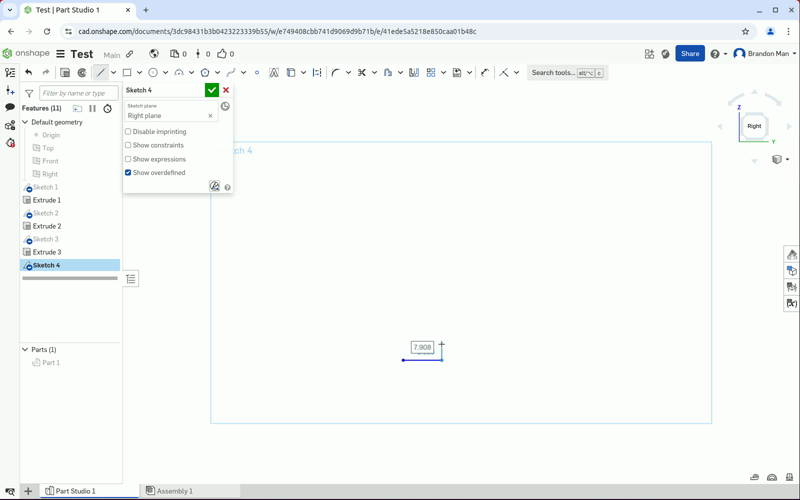
key_down(shift)
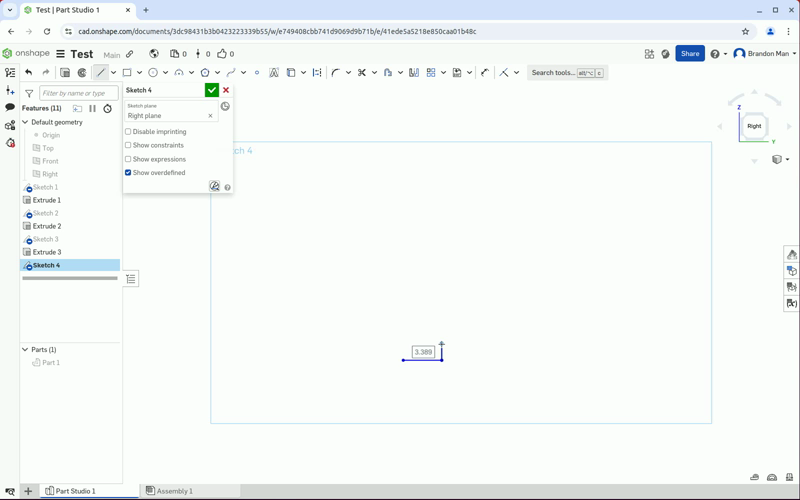
mouse_move(471, 343)
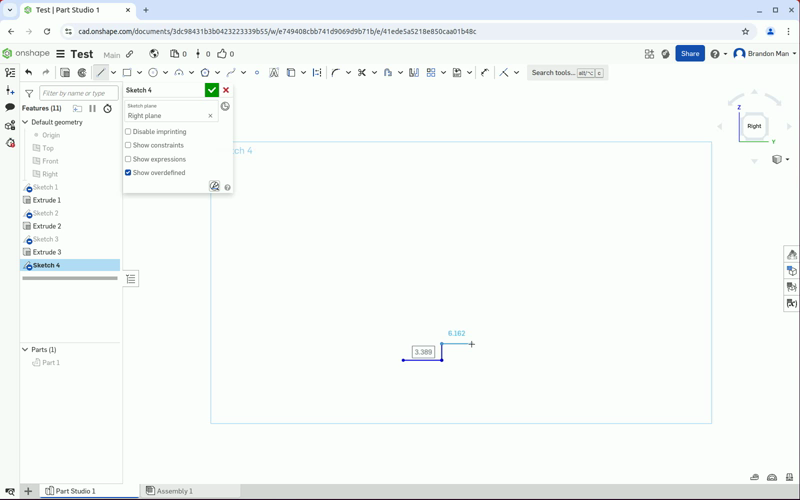
mouse_move(403, 343)
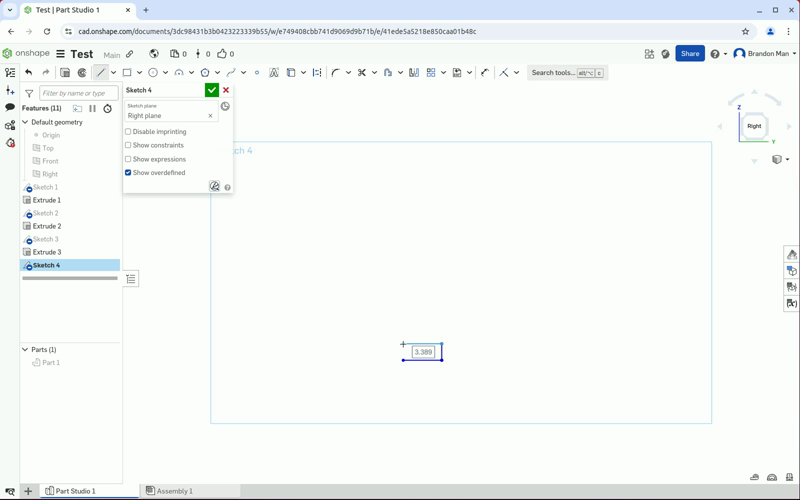
click(403, 343)
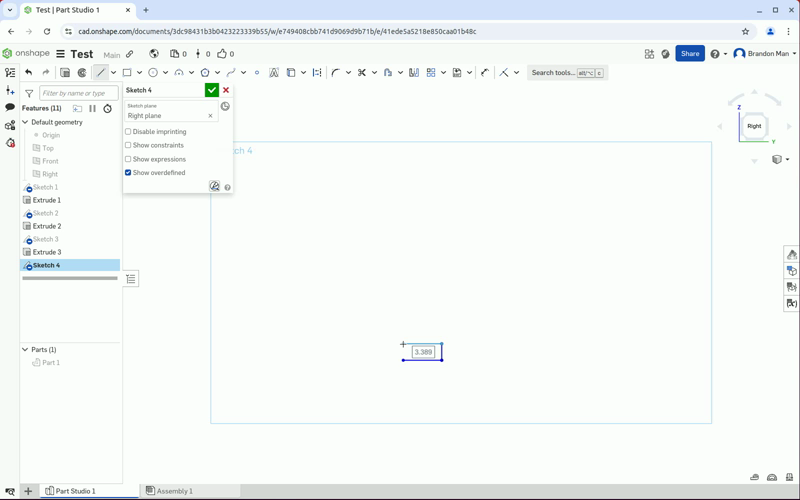
key_up(shift)
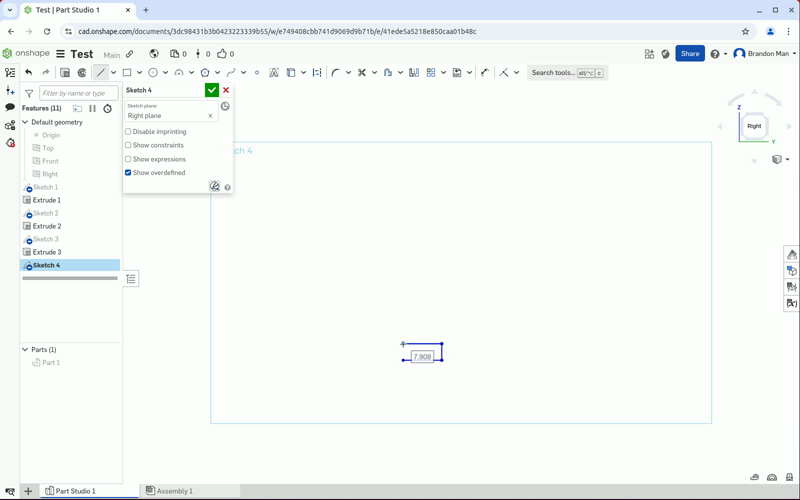
mouse_move(433, 343)
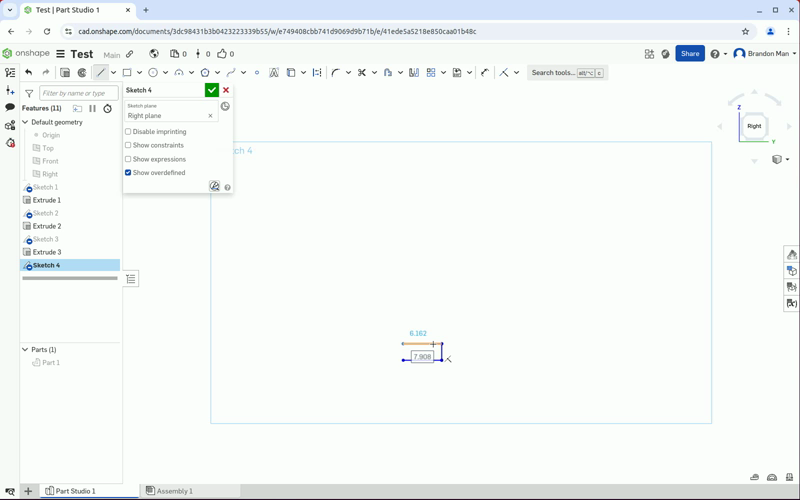
key_down(shift)
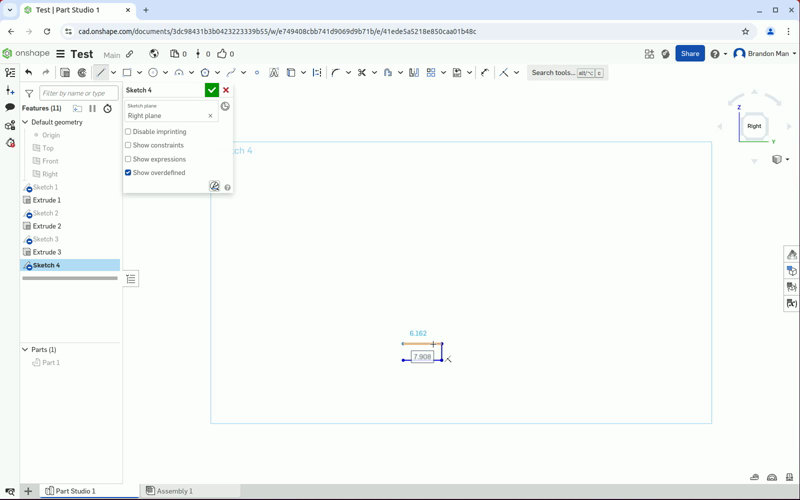
mouse_move(403, 360)
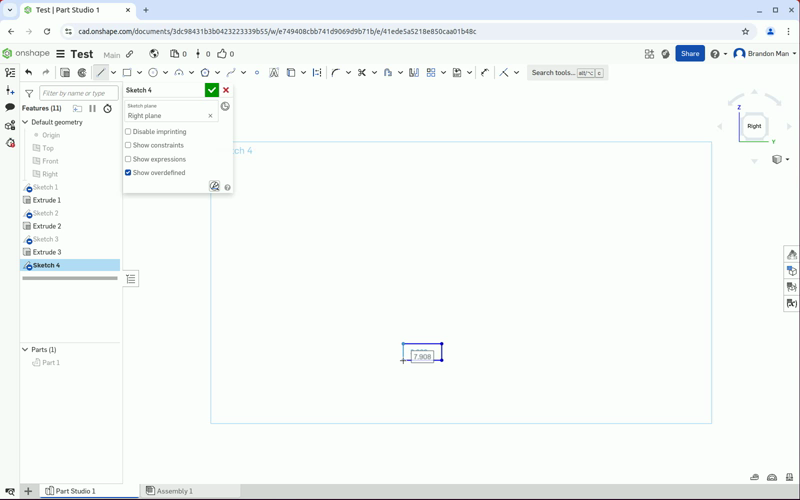
key_up(shift)
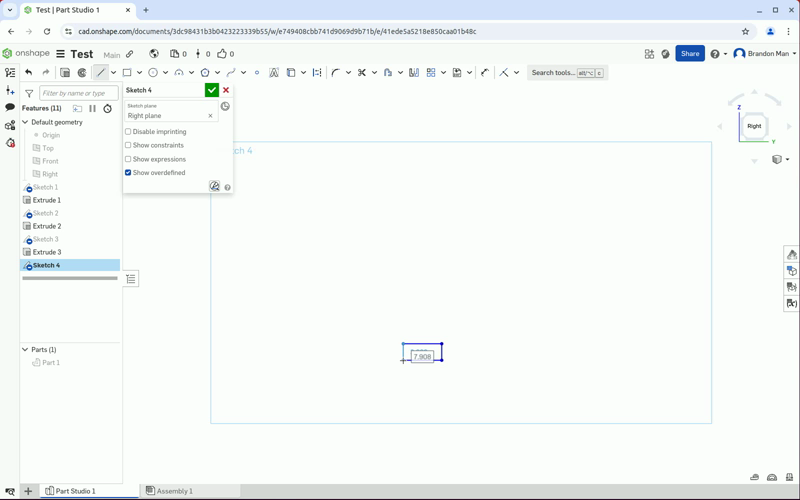
click(403, 360)
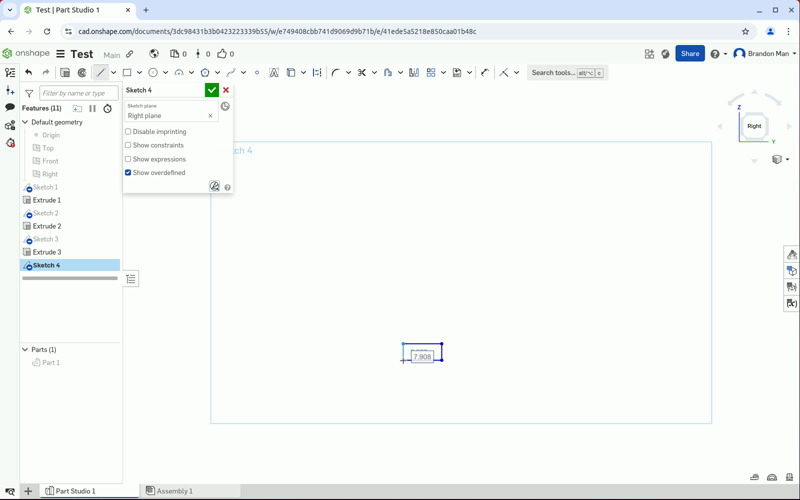
key(esc)
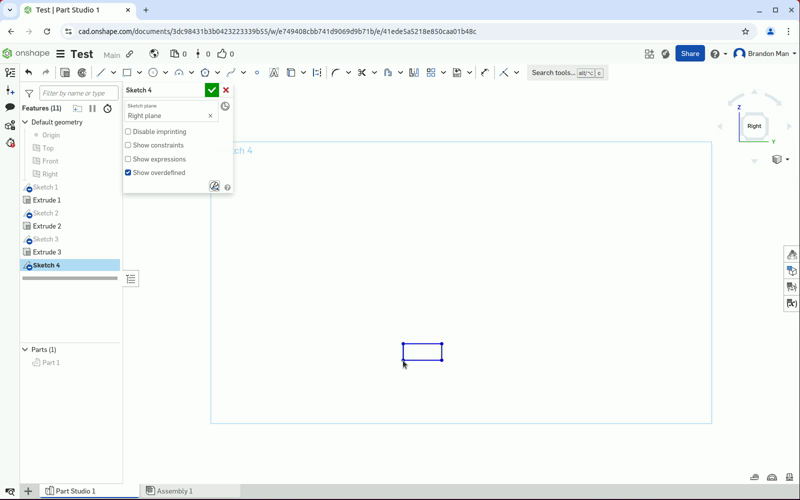
mouse_move(416, 344)
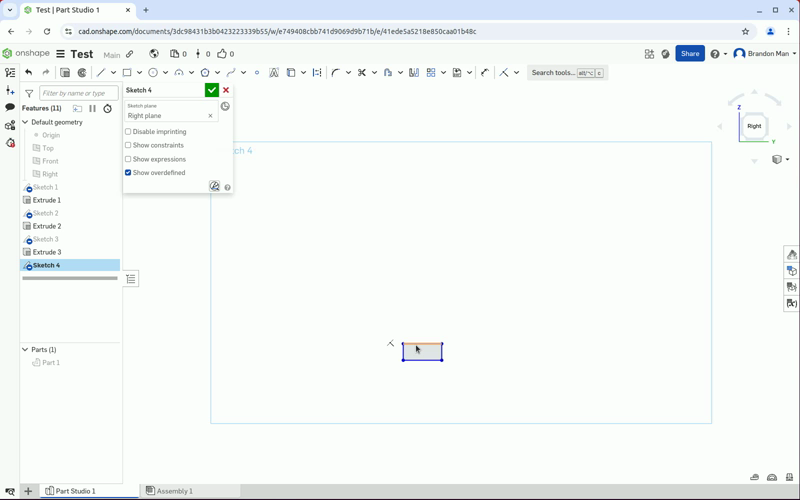
scroll(6)
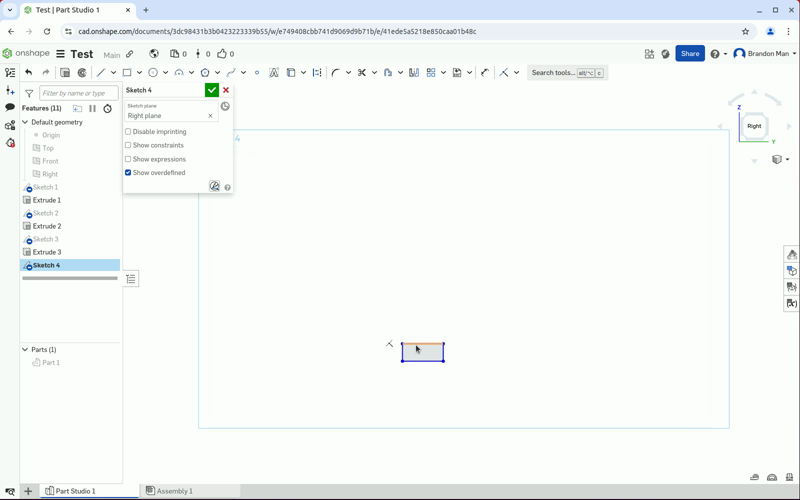
scroll(6)
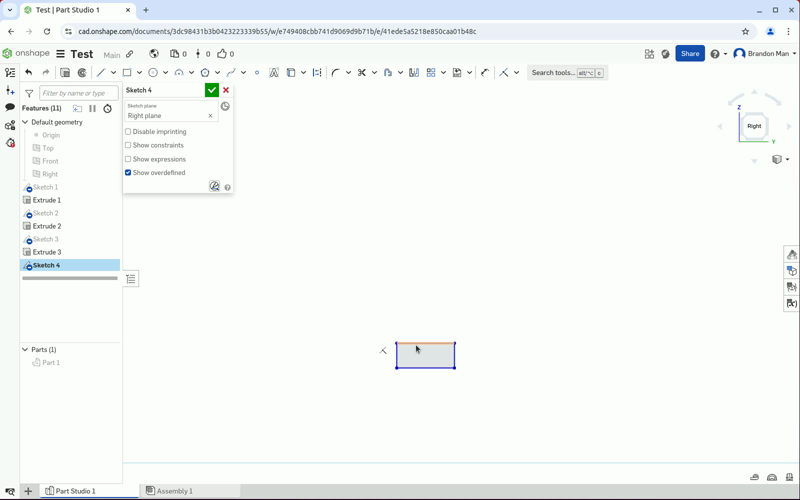
scroll(6)
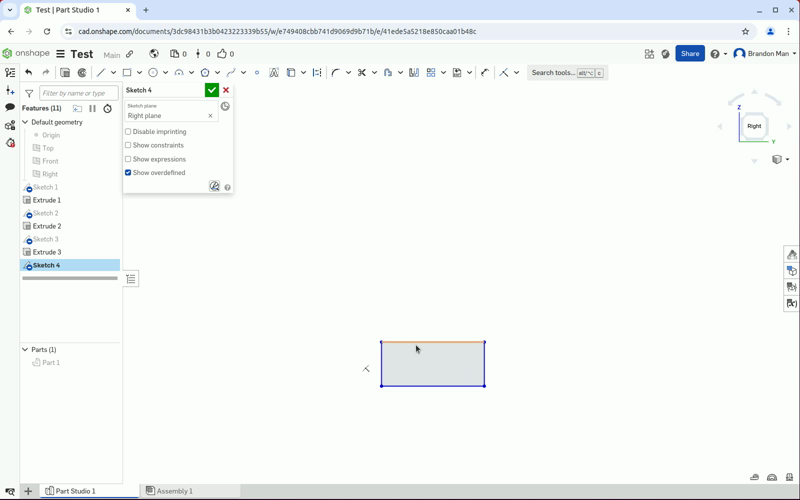
scroll(6)
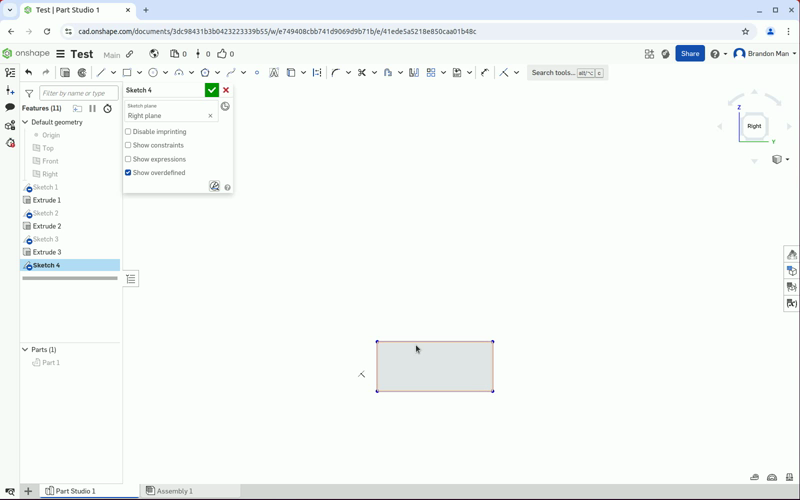
scroll(6)
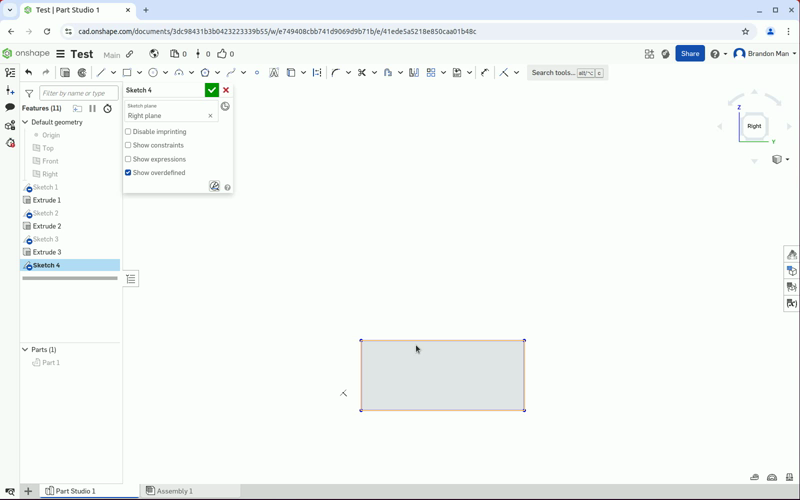
scroll(6)
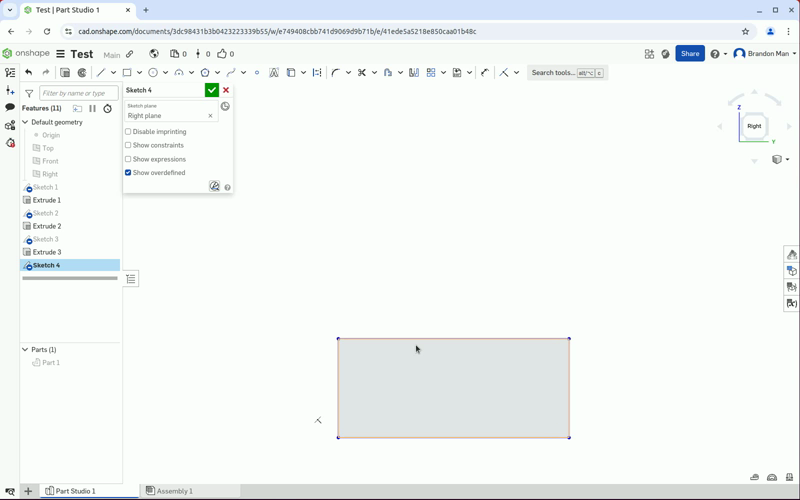
scroll(6)
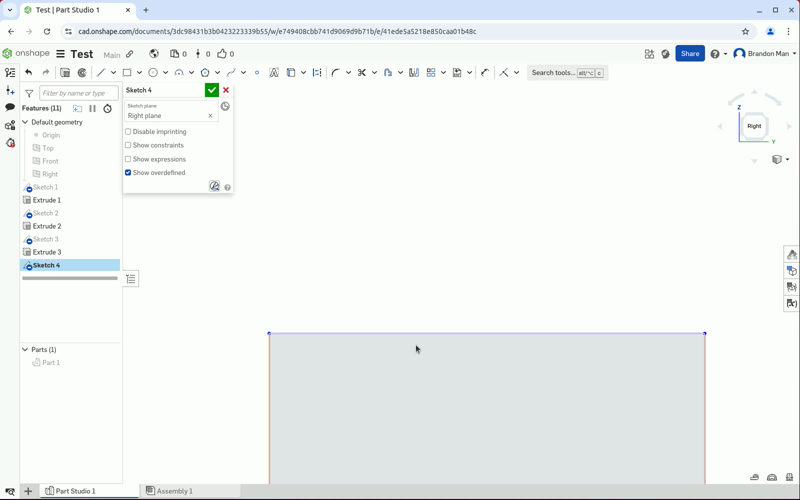
click(416, 344)
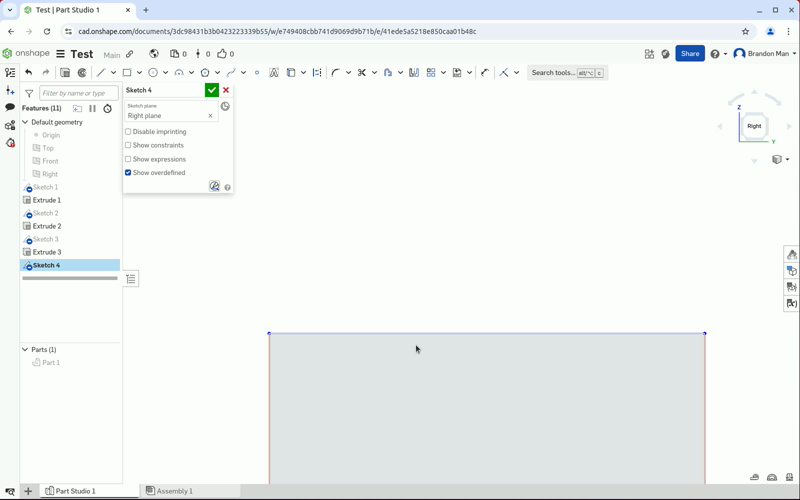
scroll(-6)
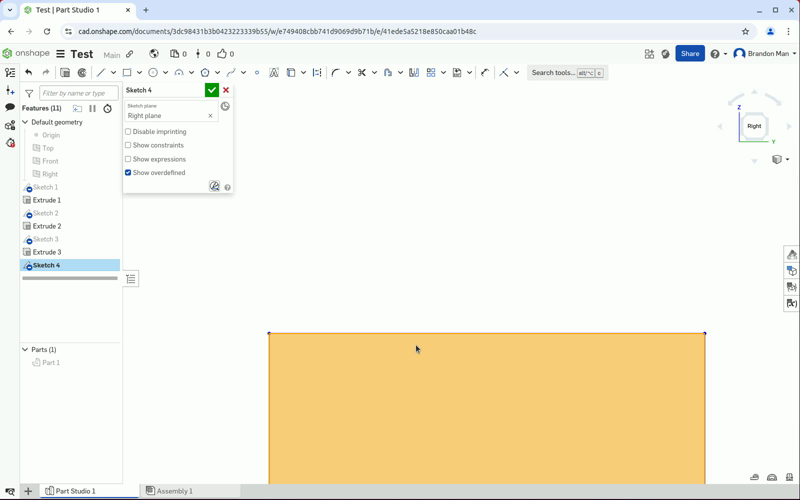
scroll(-6)
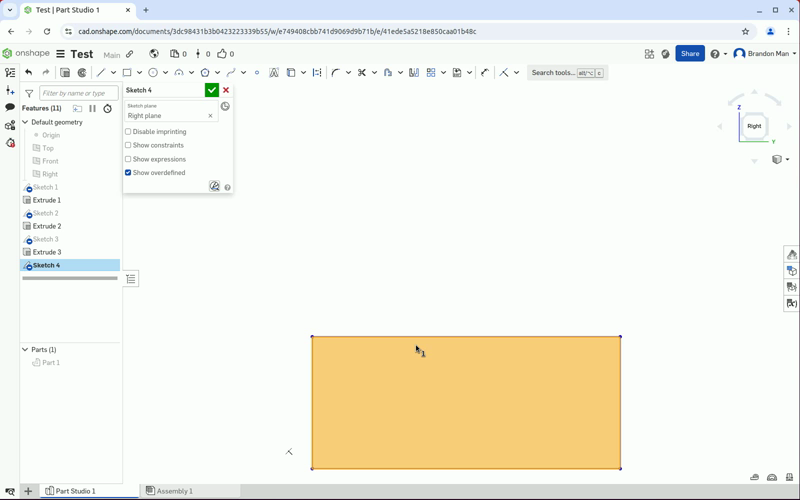
scroll(-6)
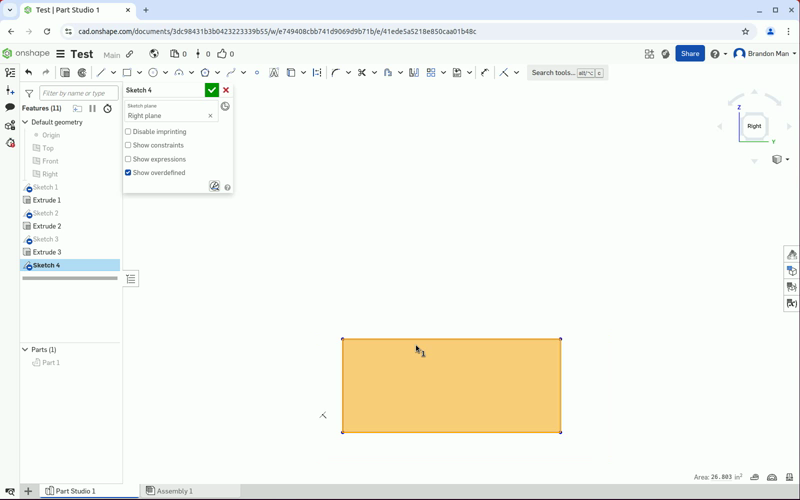
scroll(-6)
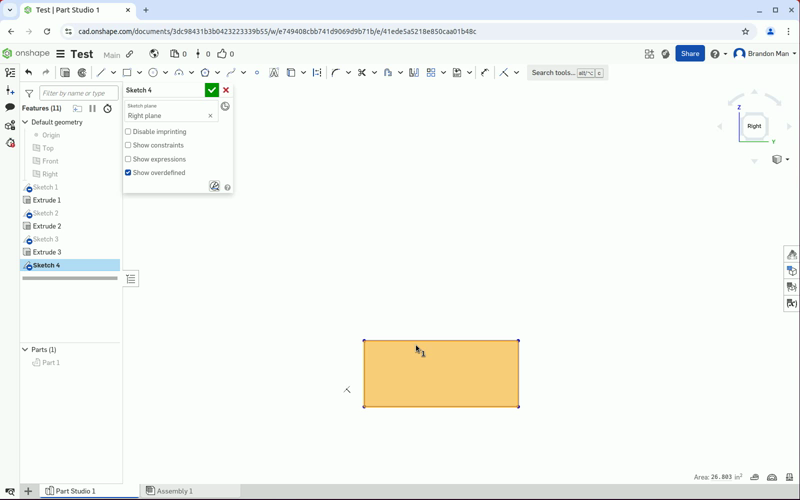
scroll(-6)
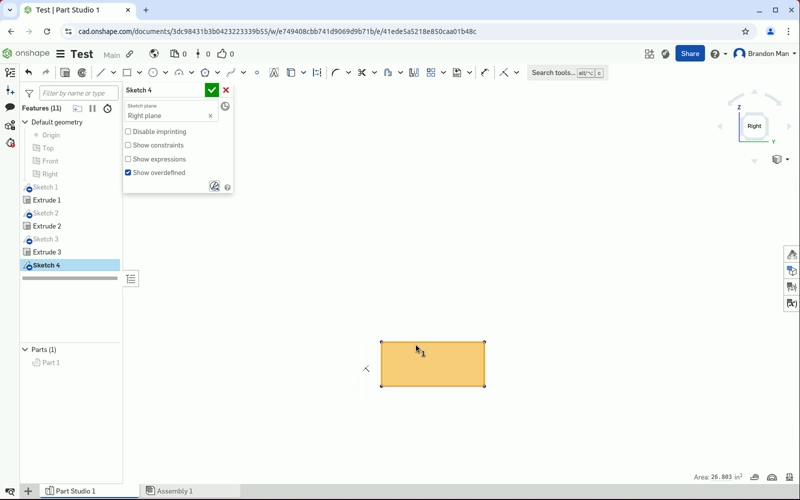
scroll(-6)
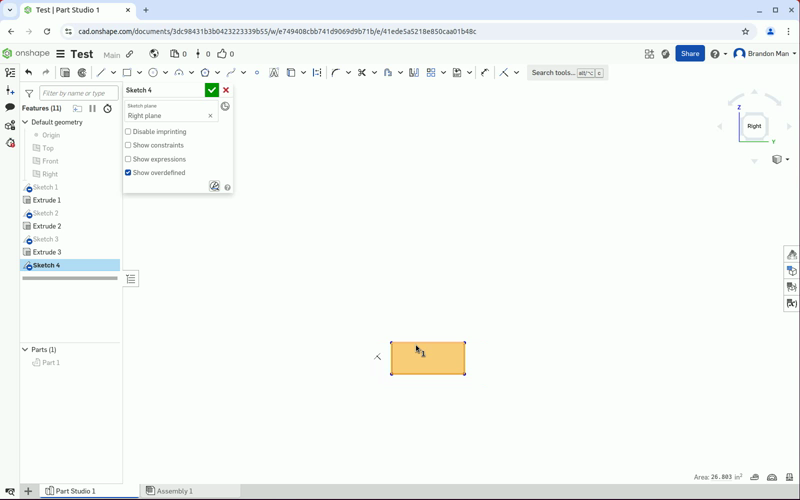
scroll(-6)
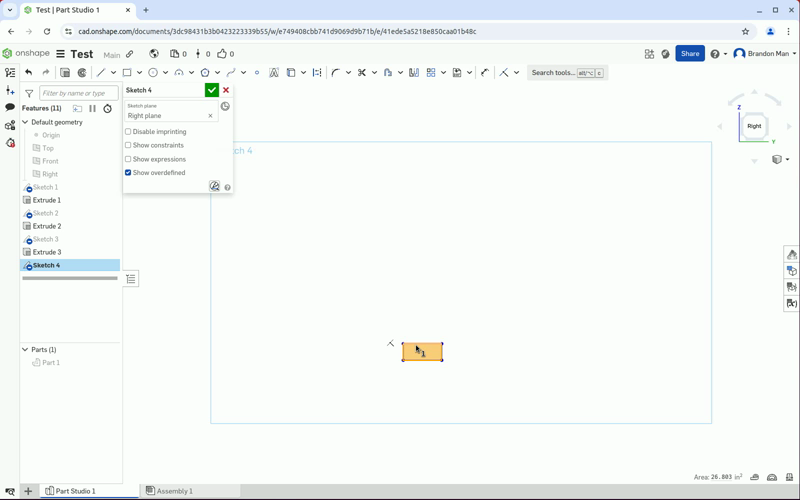
mouse_move(73, 352)
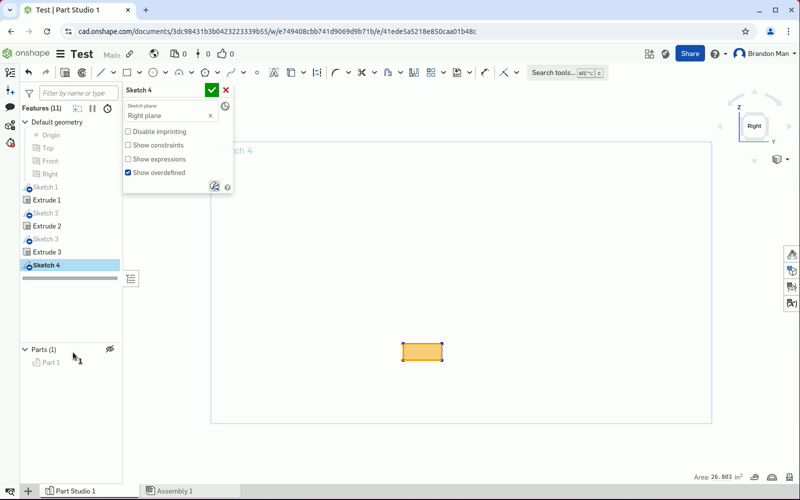
key(shift+y)
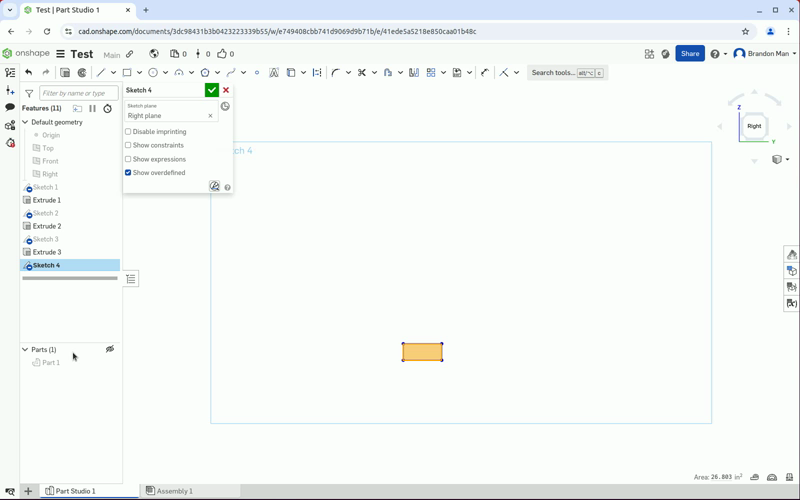
key(shift+e)
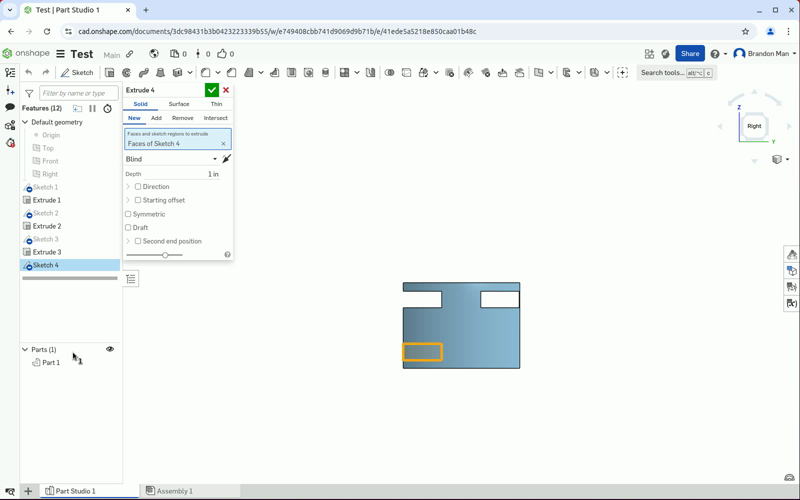
mouse_move(143, 106)
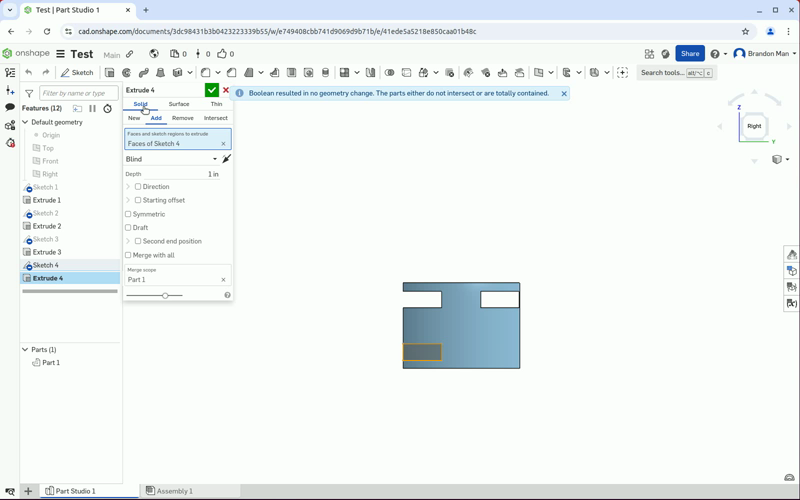
click(143, 106)
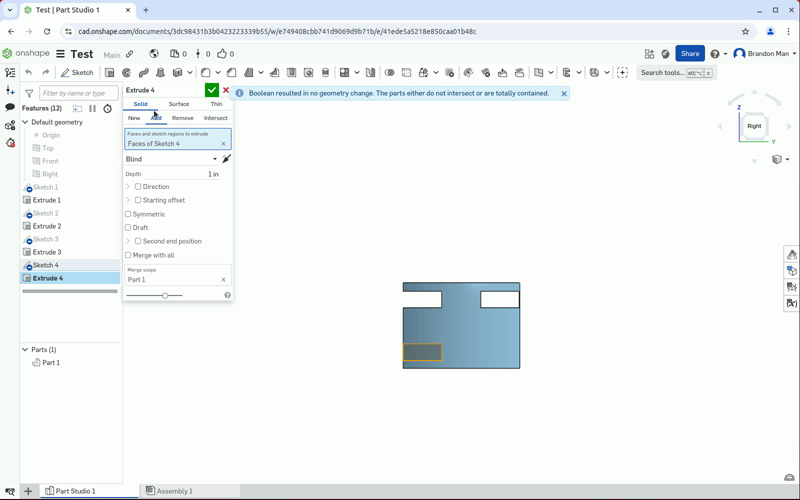
mouse_move(186, 120)
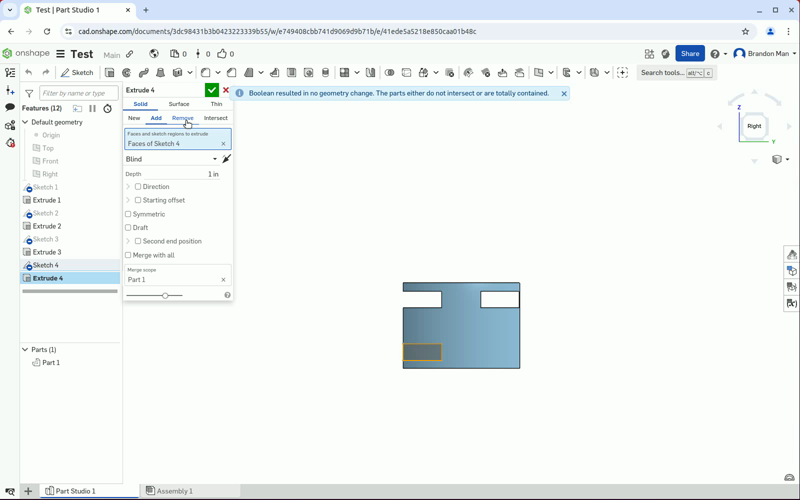
click(186, 120)
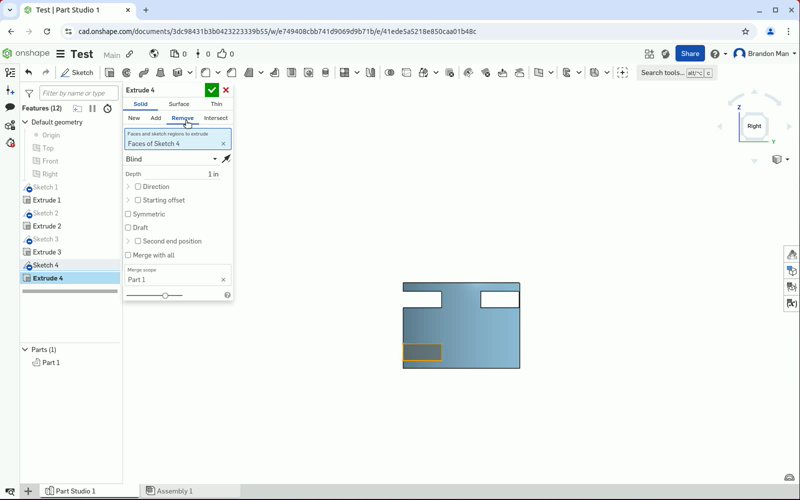
key(tab, 4)
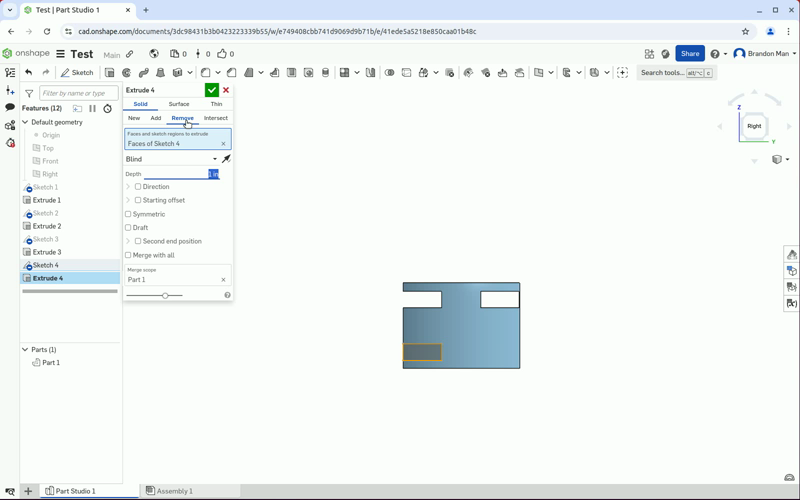
text(54.882)
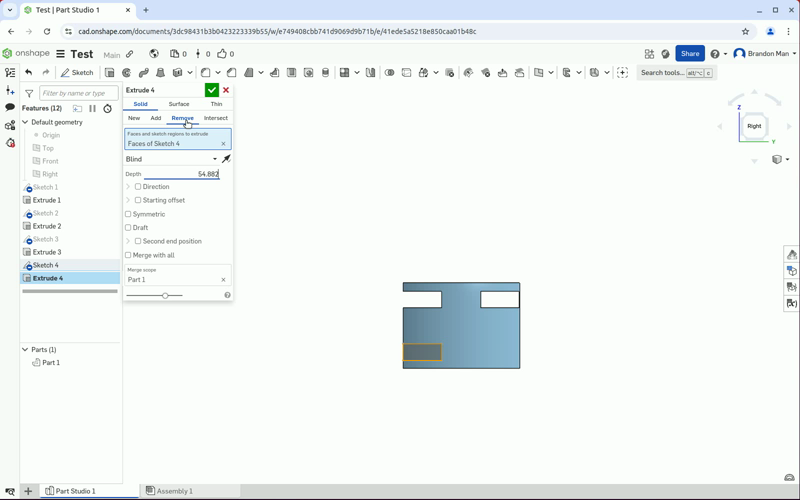
key(tab, 3)
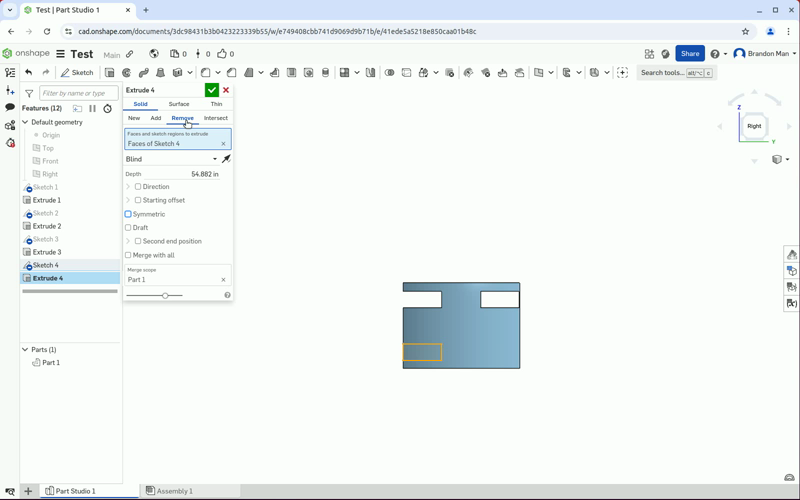
key(space)
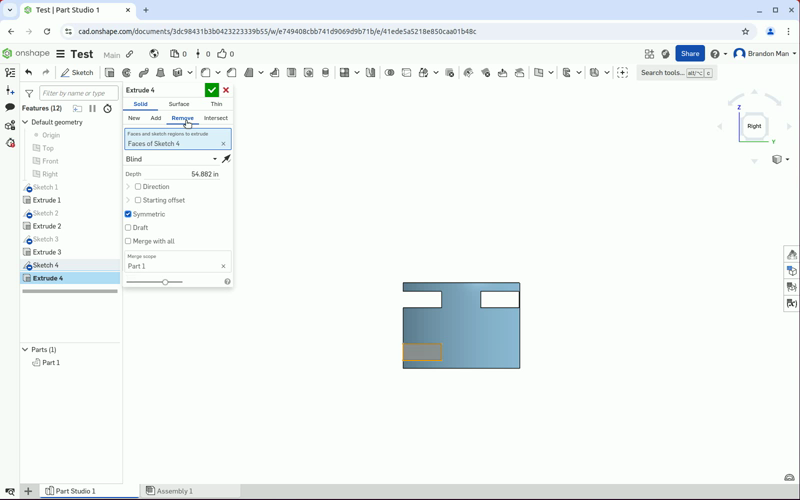
key(tab, 2)
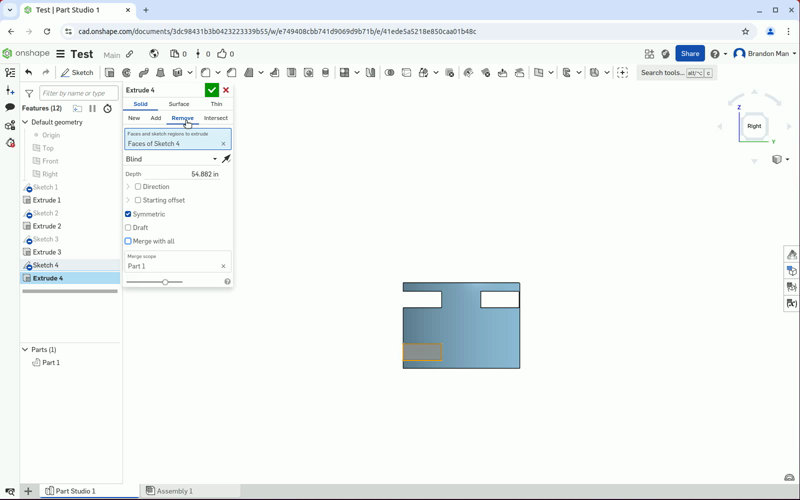
key(space)
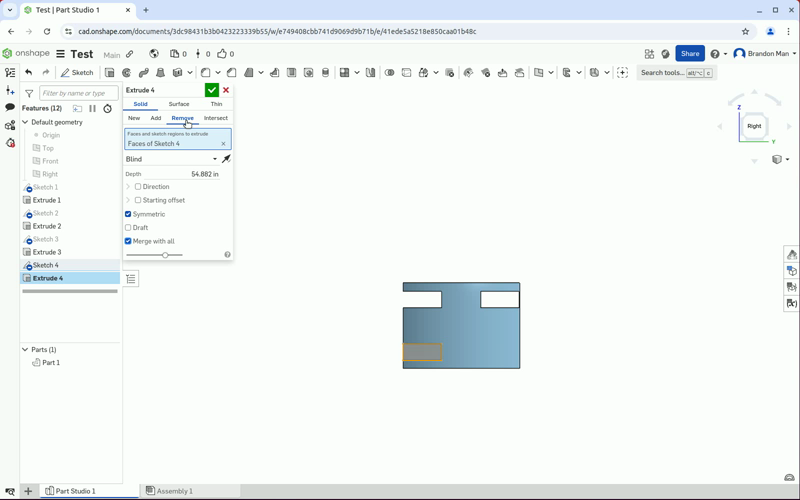
key(enter)
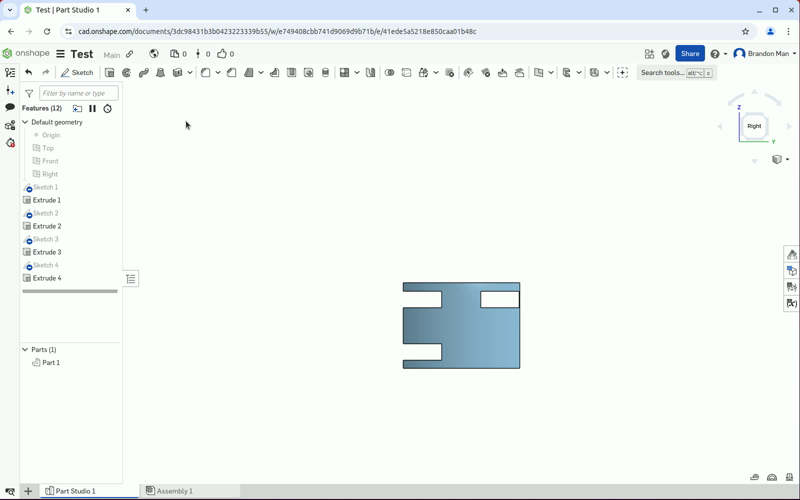
key(shift+h)
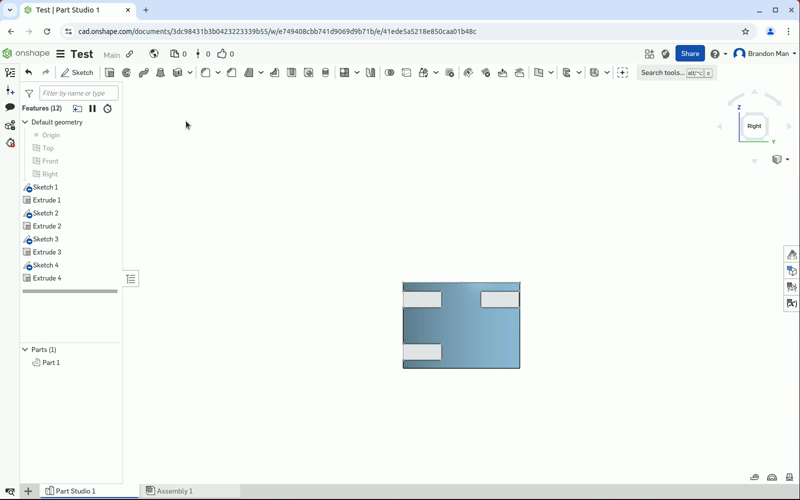
key(shift+h)
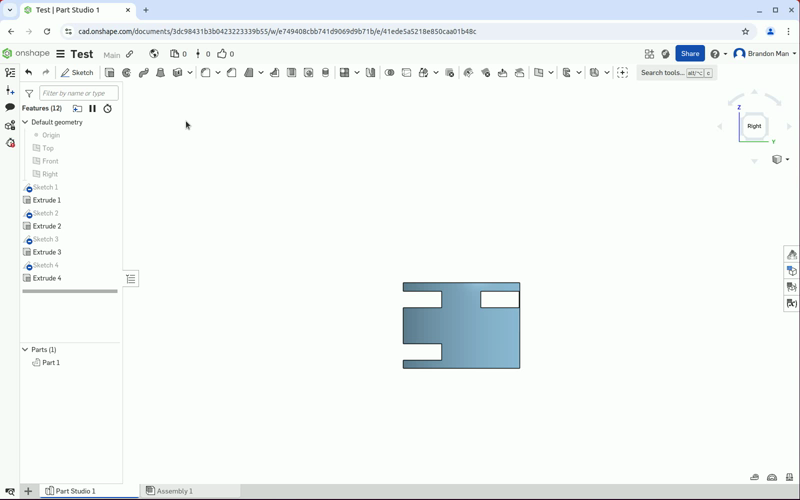
mouse_move(73, 189)
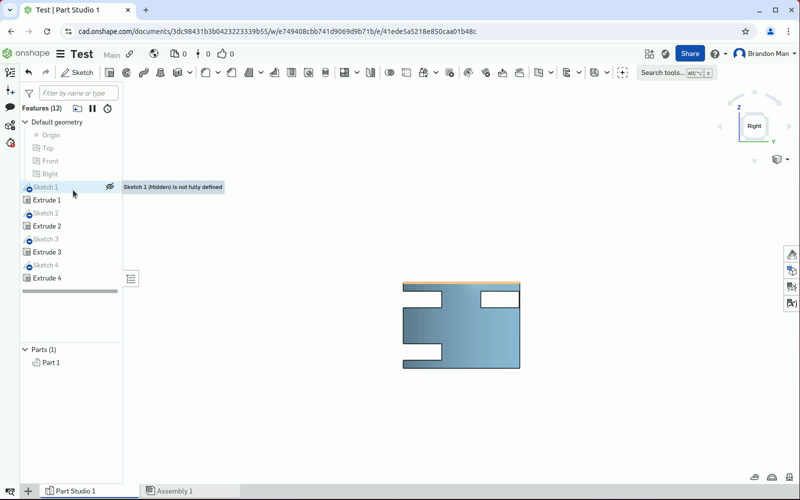
click(73, 189)
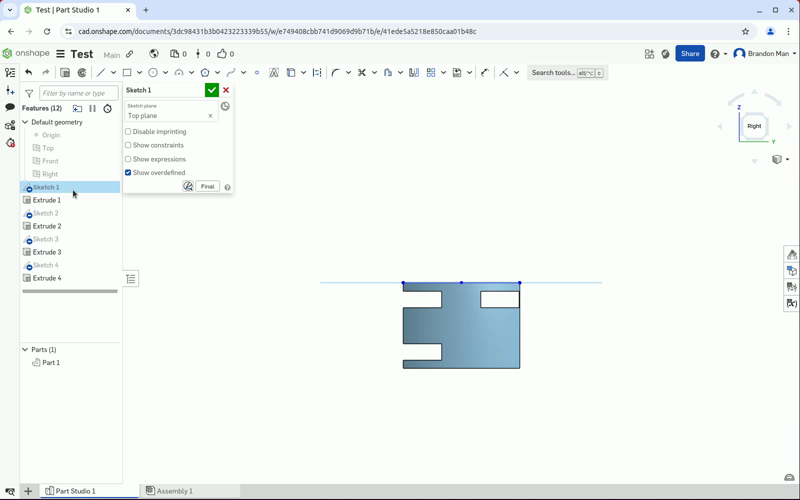
mouse_move(229, 92)
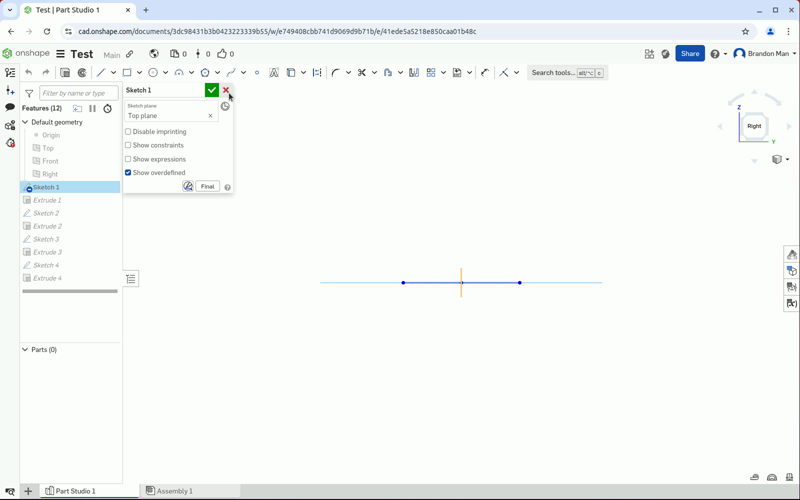
click(229, 92)
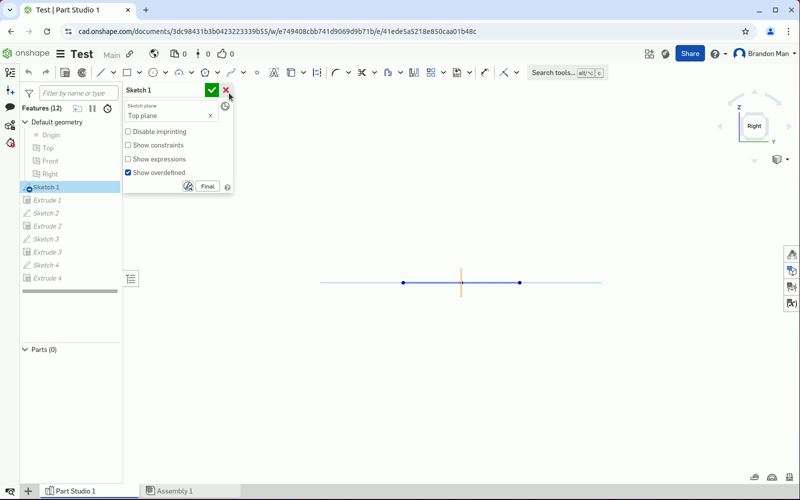
key(shift+s)
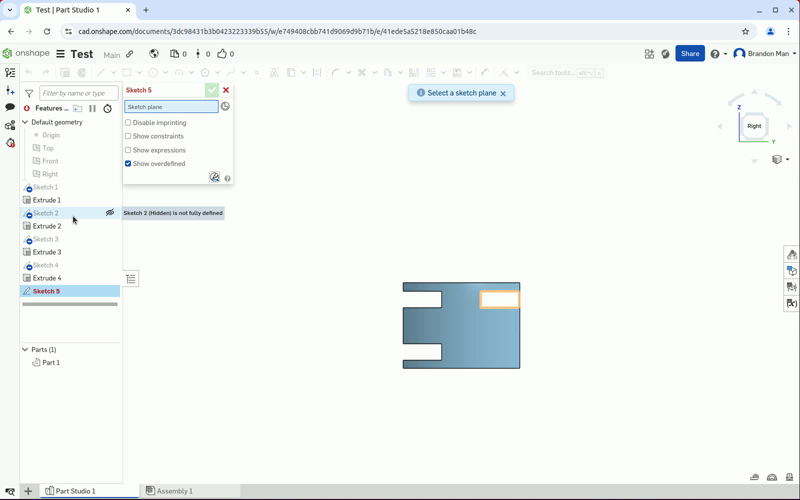
scroll(3)
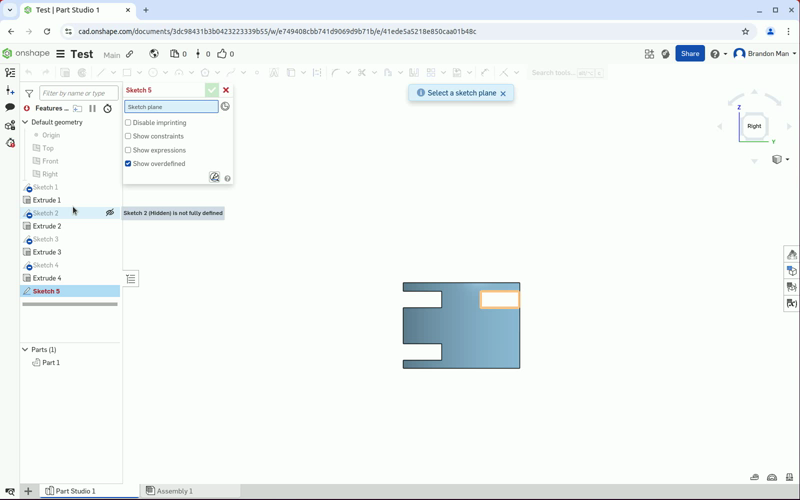
mouse_move(73, 176)
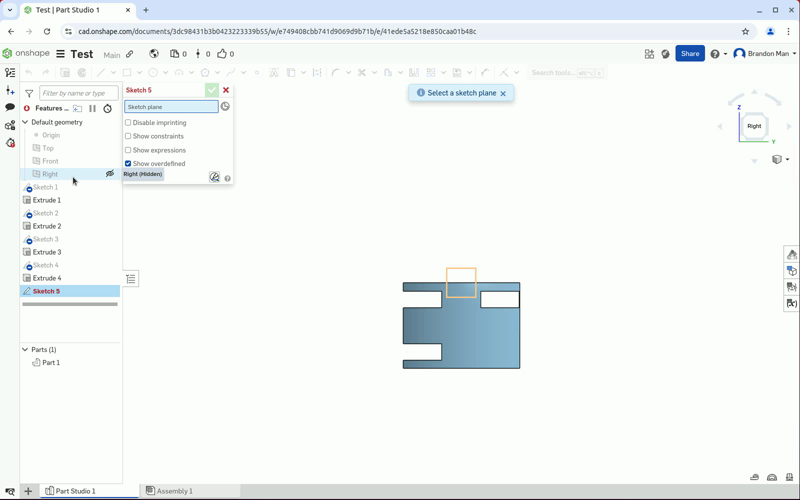
click(73, 176)
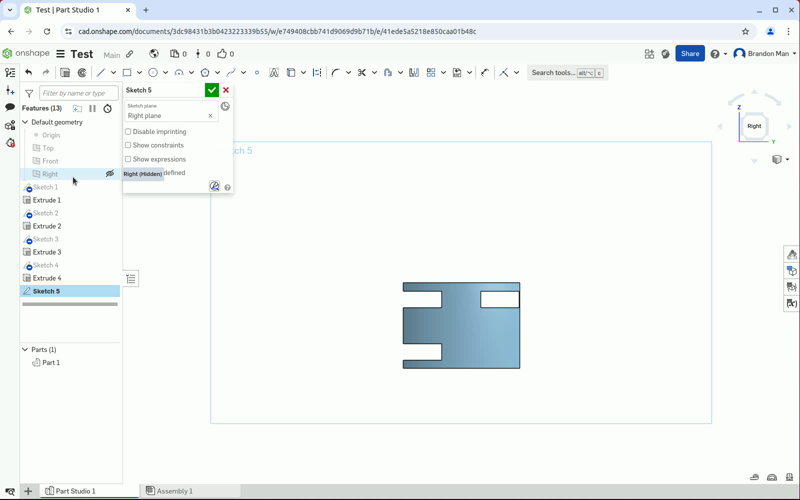
mouse_move(73, 352)
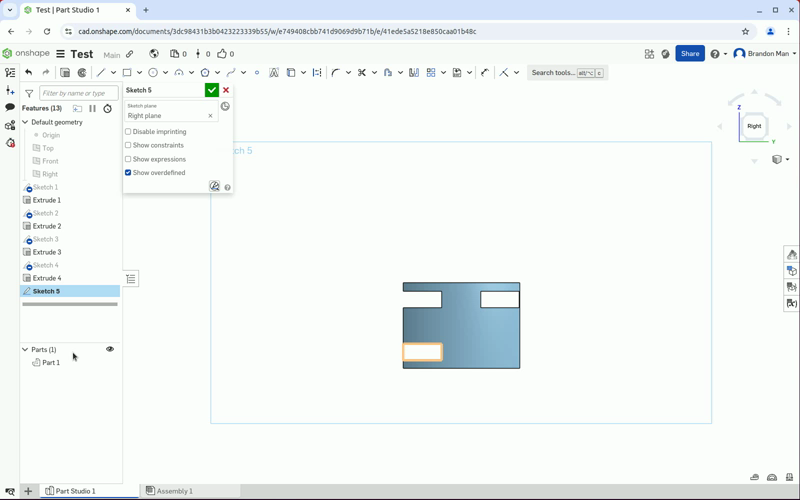
key(y)
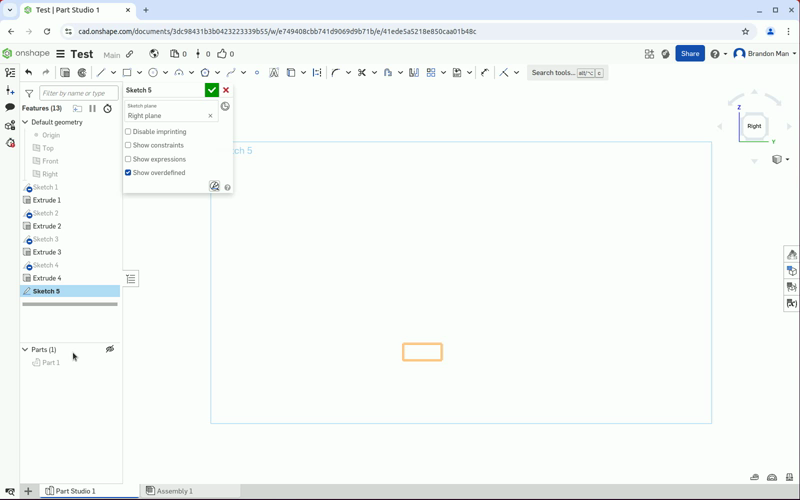
key(l)
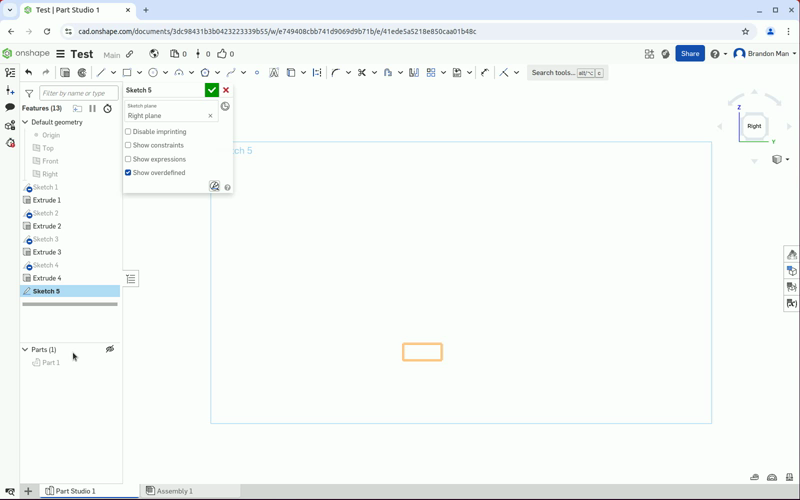
key_down(shift)
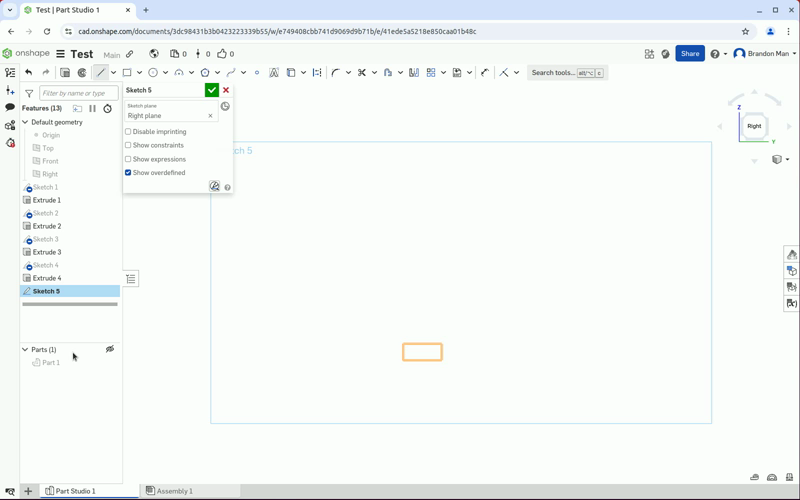
mouse_move(480, 360)
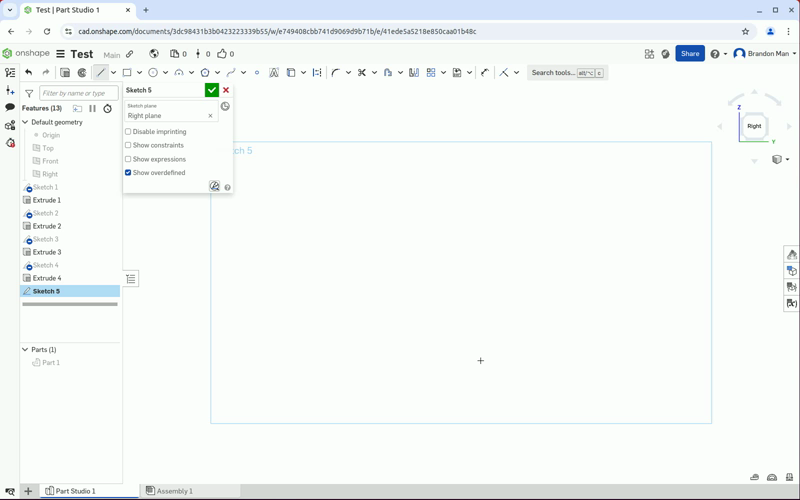
click(480, 360)
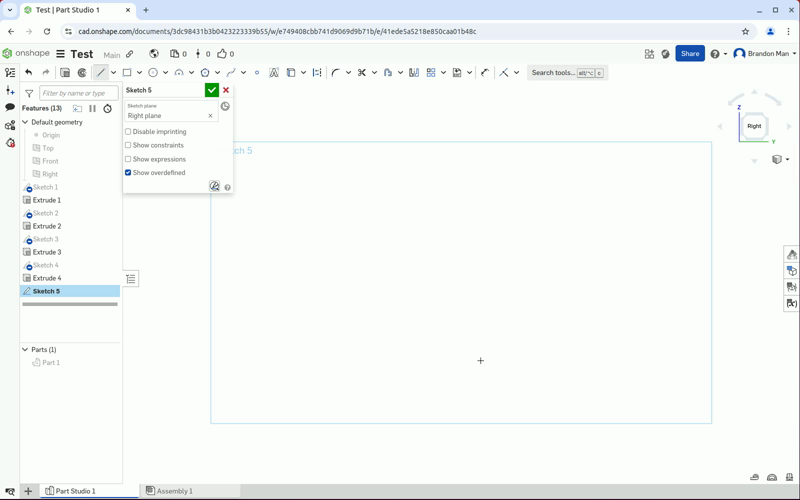
key_up(shift)
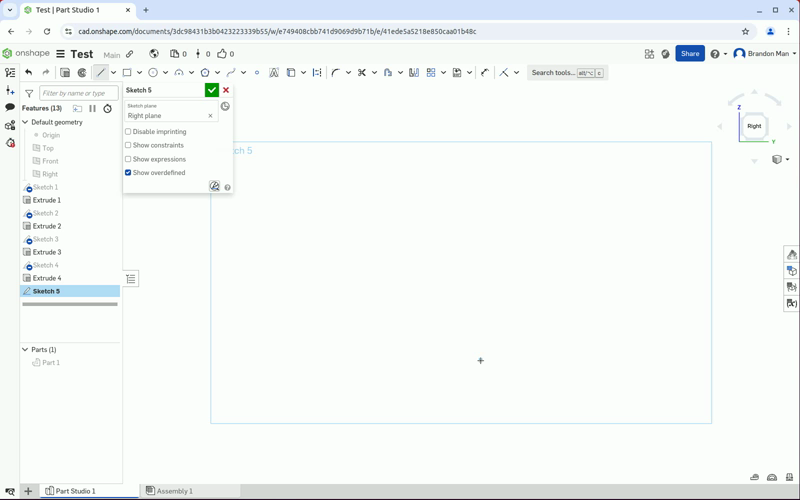
key_down(shift)
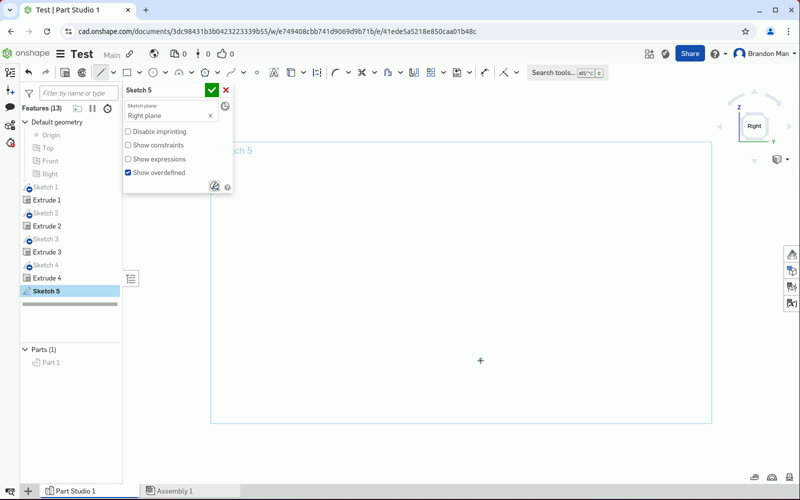
mouse_move(510, 360)
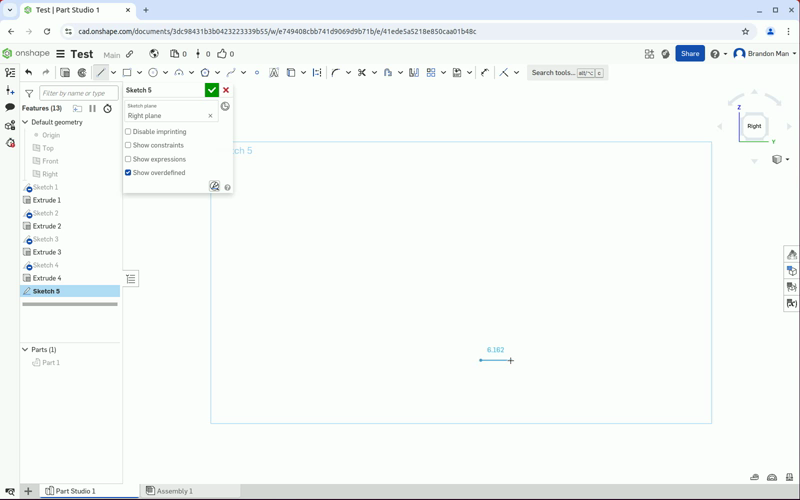
mouse_move(519, 360)
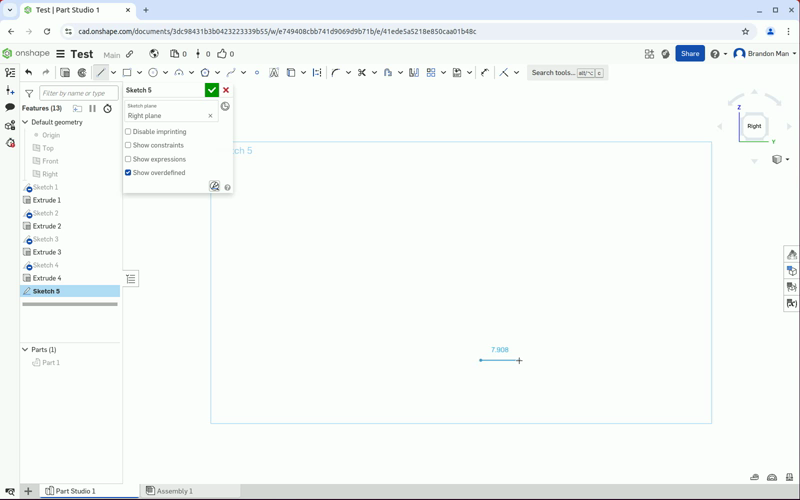
click(519, 360)
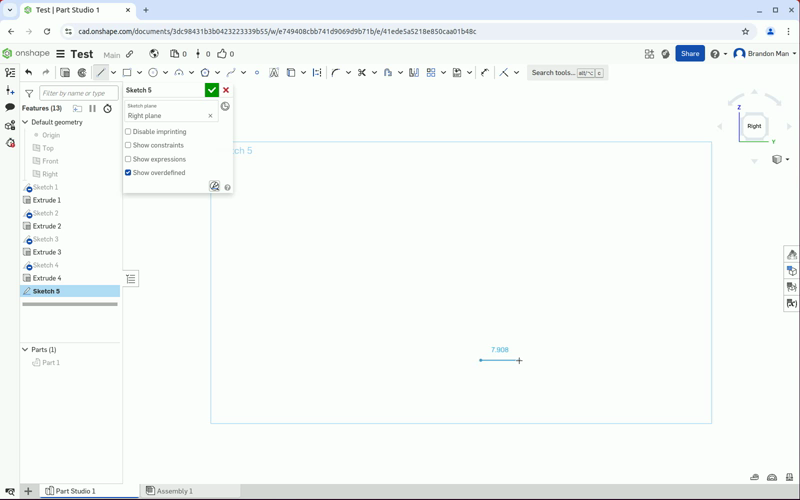
key_up(shift)
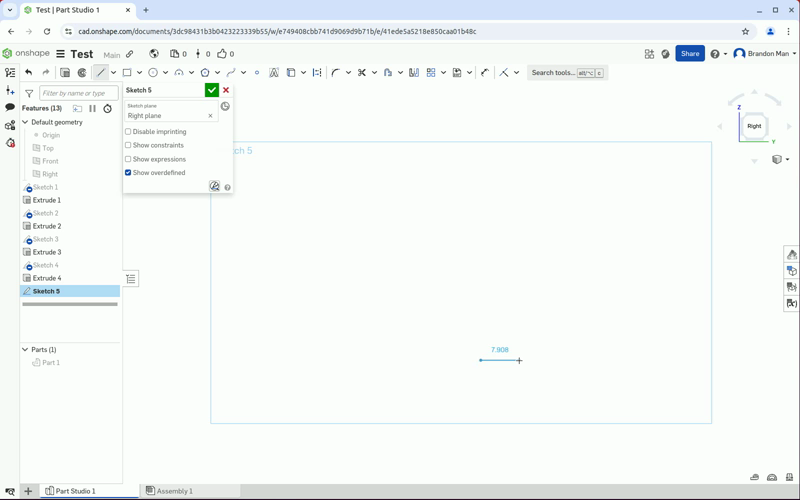
key_down(shift)
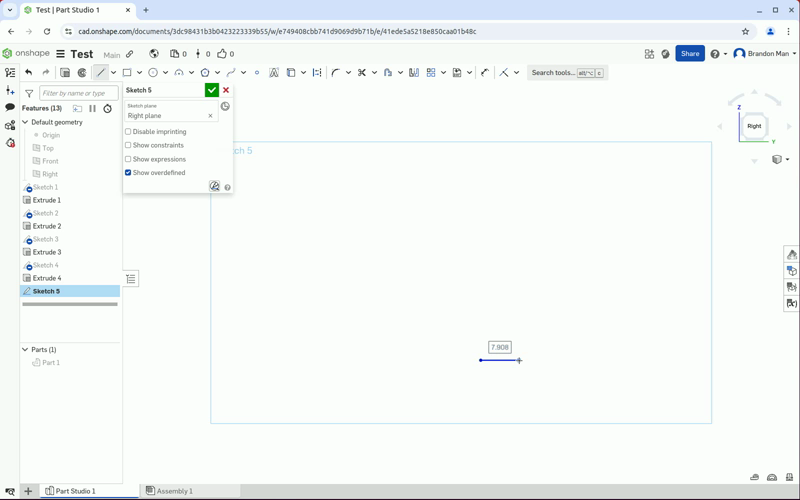
mouse_move(549, 360)
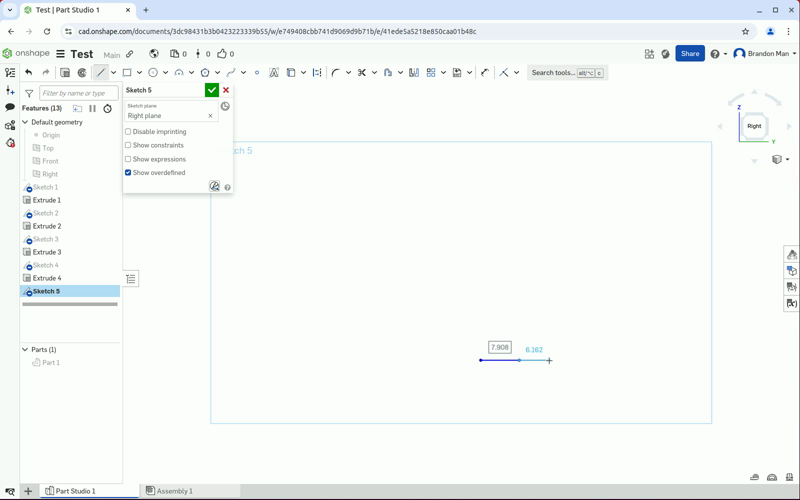
mouse_move(519, 343)
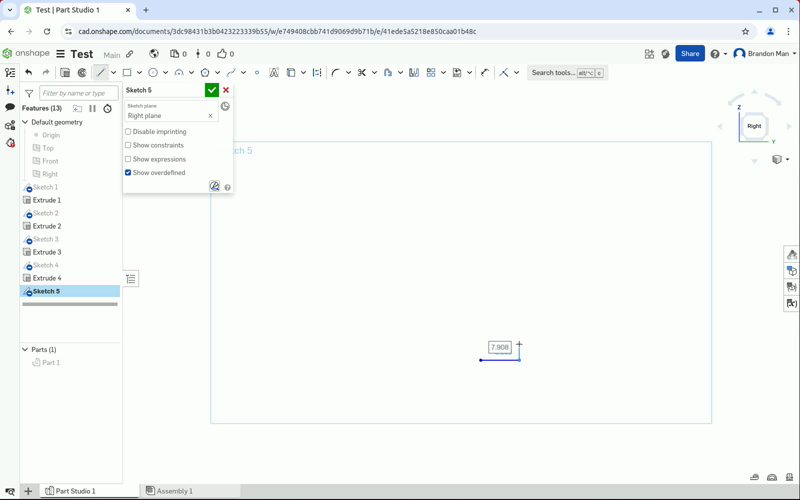
click(519, 343)
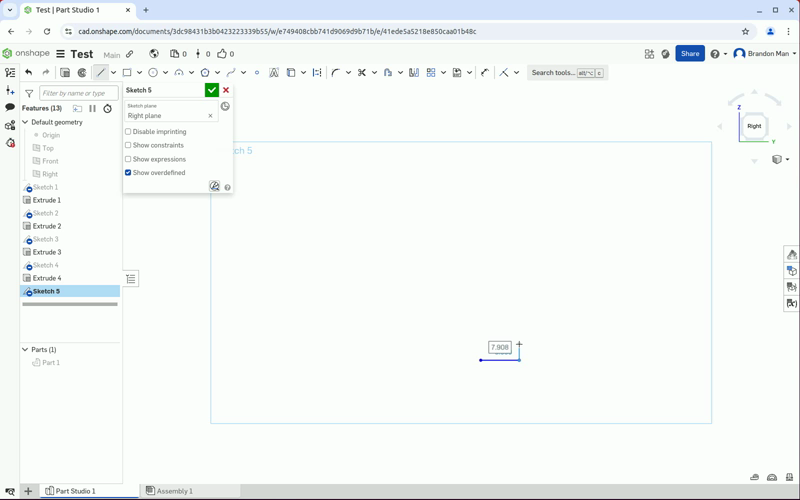
key_up(shift)
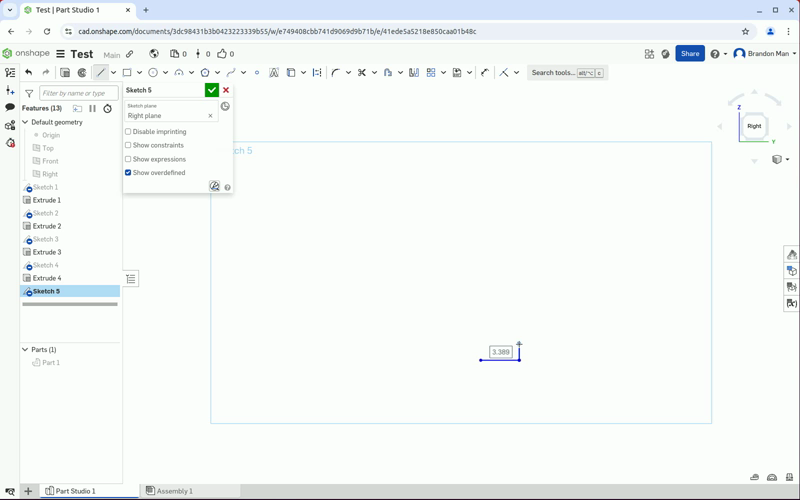
key_down(shift)
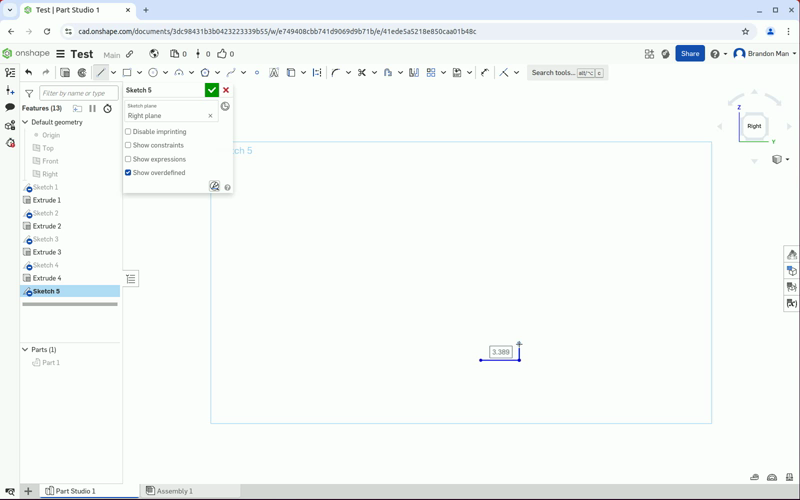
mouse_move(549, 343)
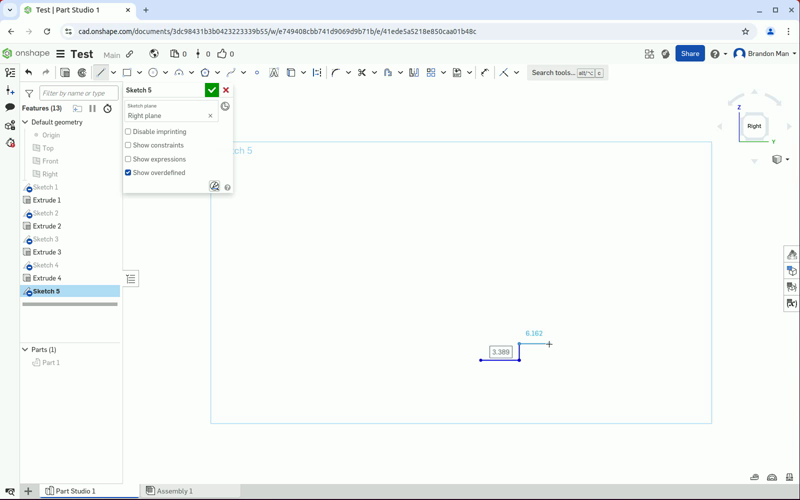
mouse_move(480, 343)
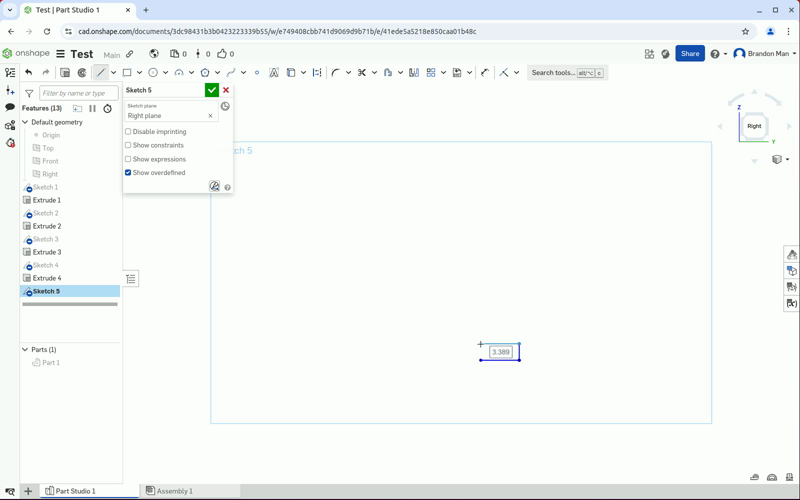
click(480, 343)
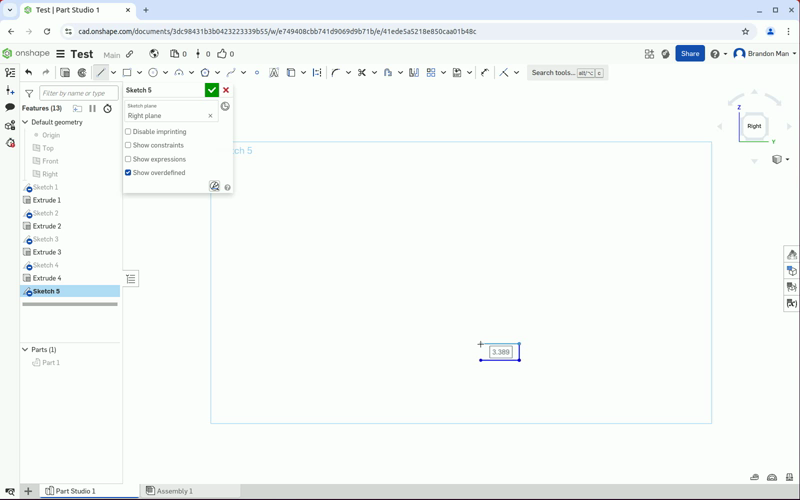
key_up(shift)
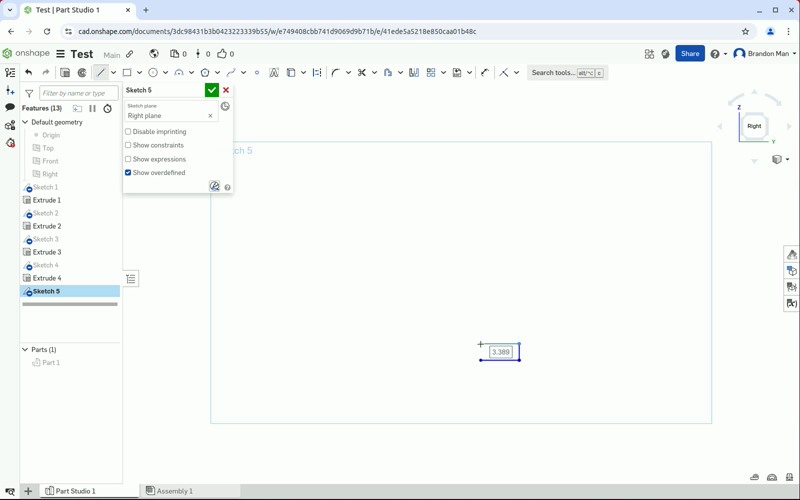
mouse_move(510, 343)
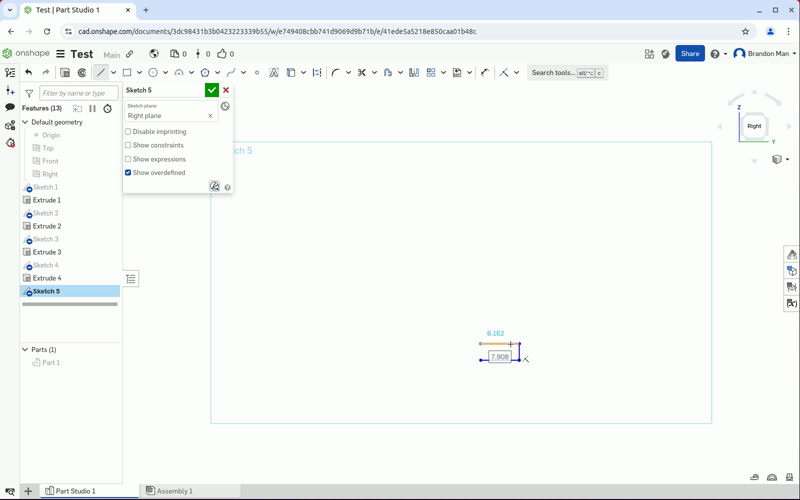
key_down(shift)
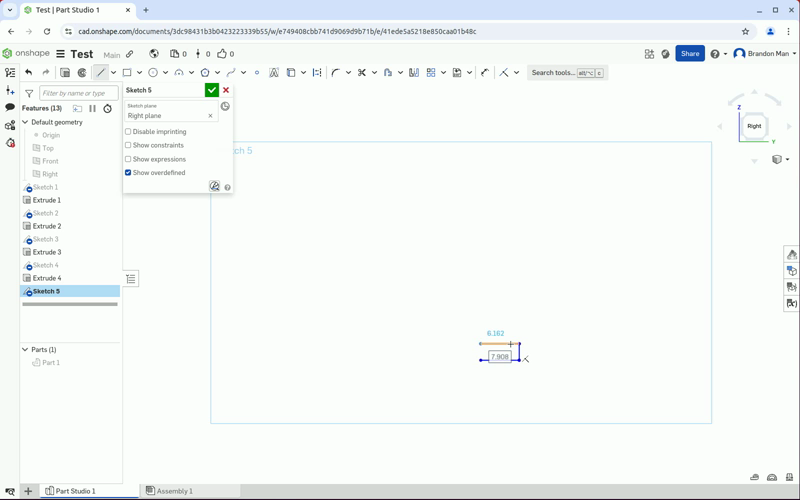
mouse_move(480, 360)
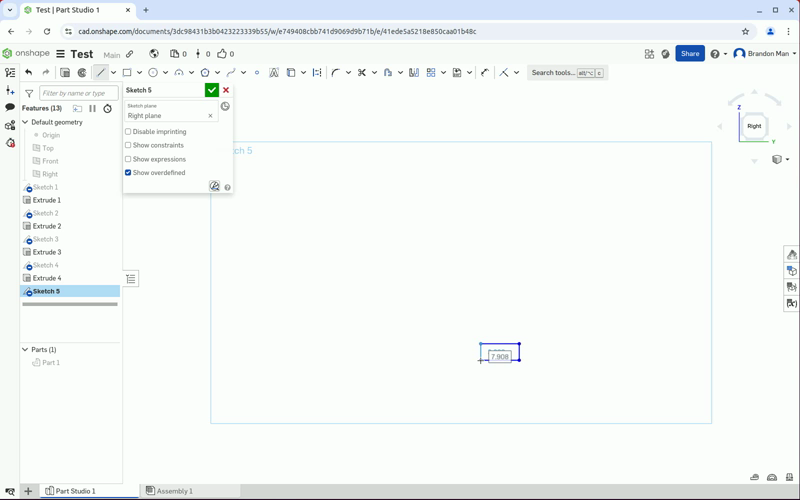
key_up(shift)
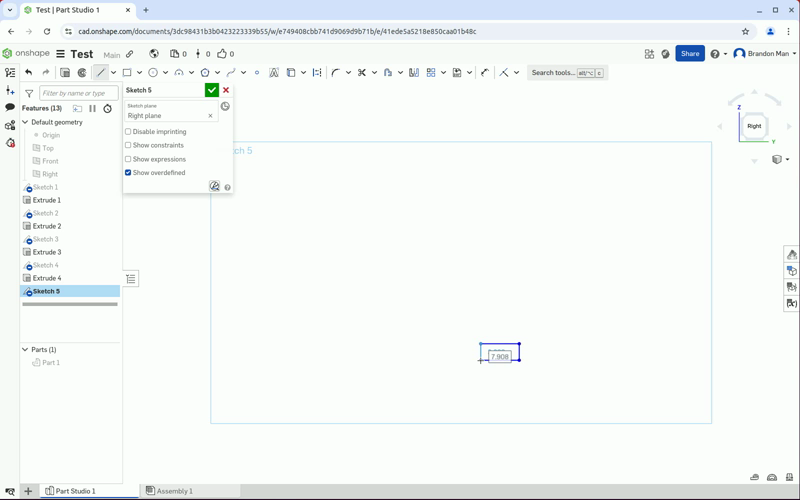
click(480, 360)
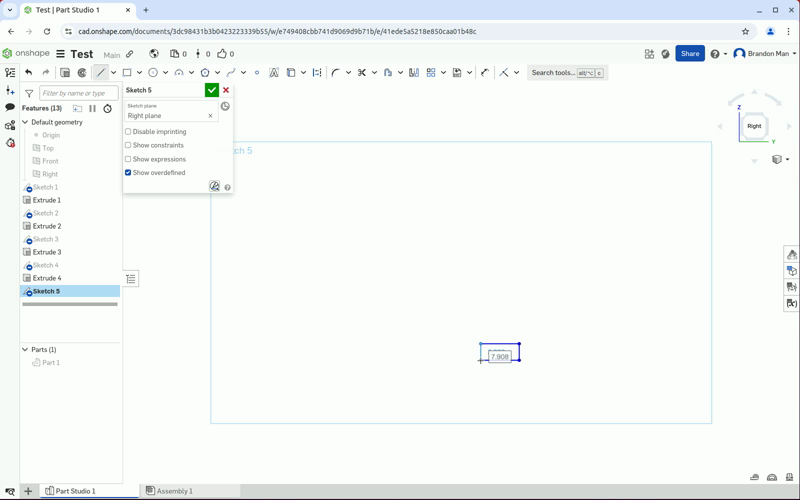
key(esc)
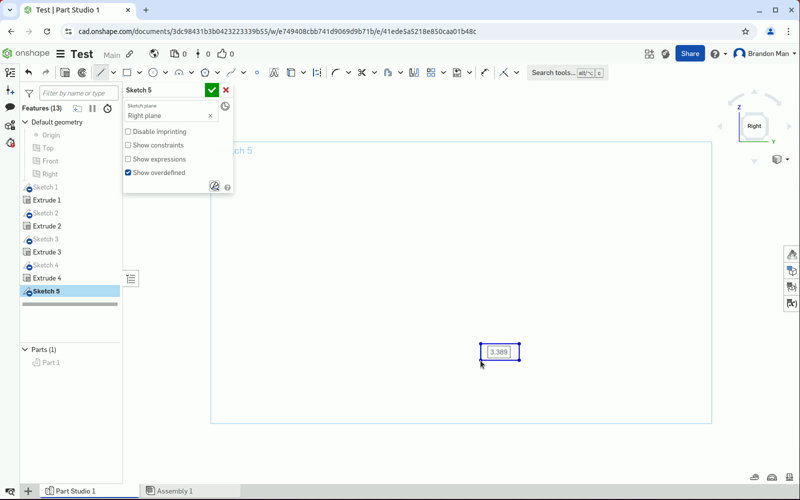
mouse_move(509, 356)
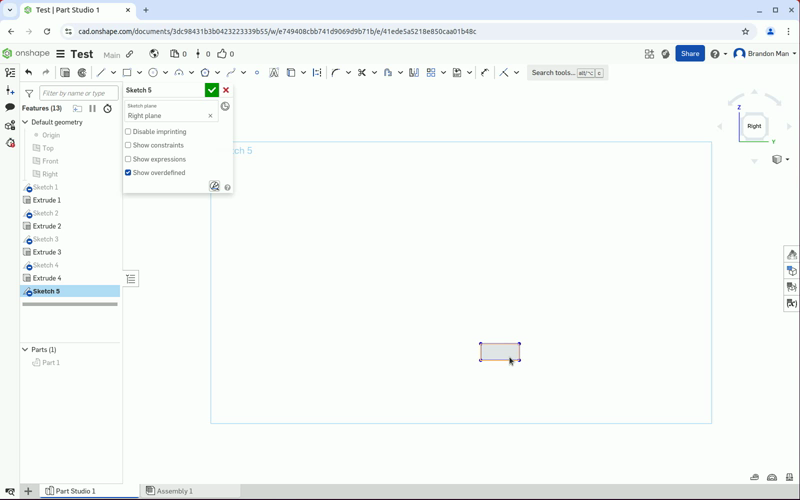
scroll(6)
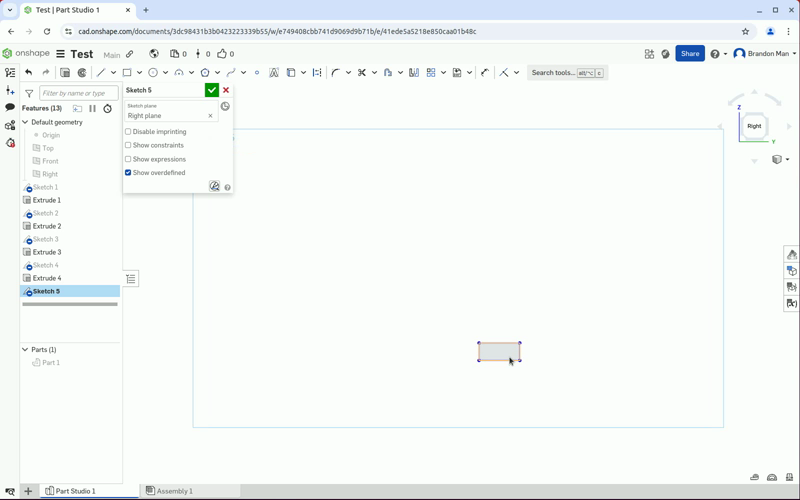
scroll(6)
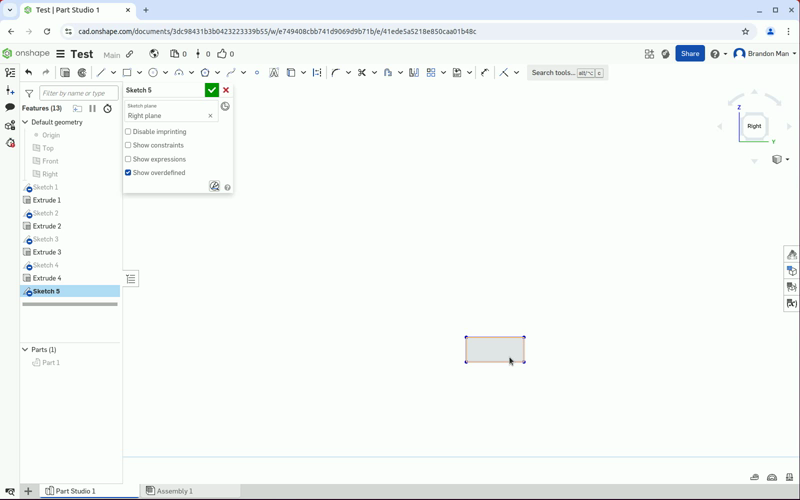
scroll(6)
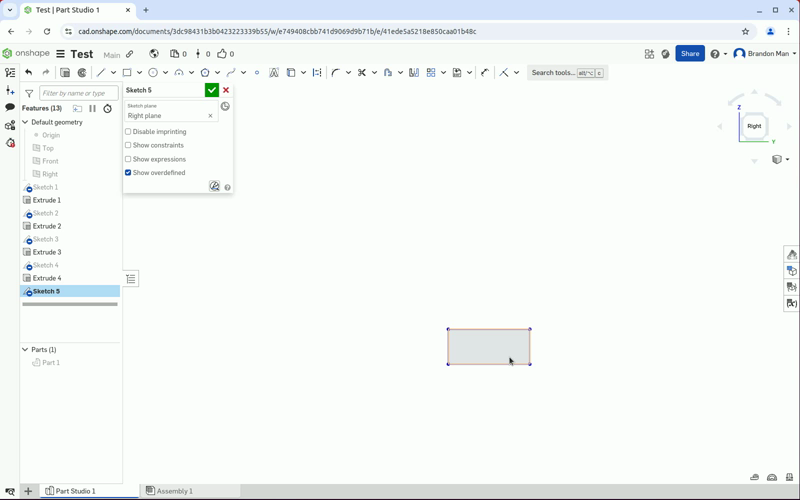
scroll(6)
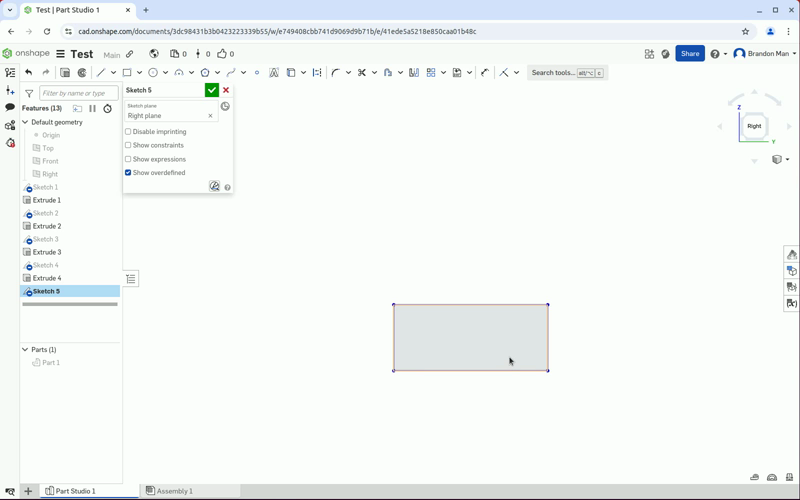
scroll(6)
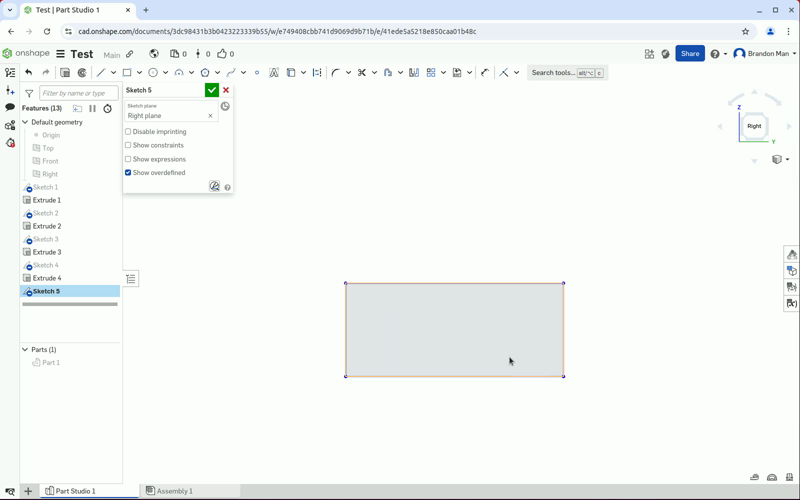
scroll(6)
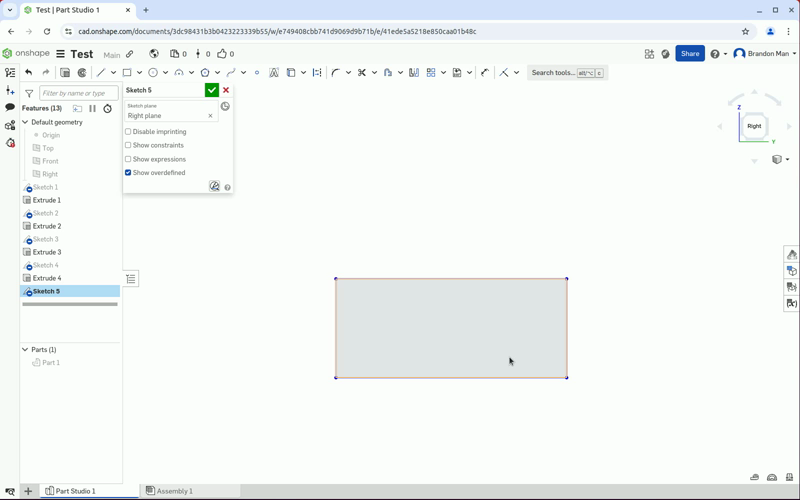
scroll(6)
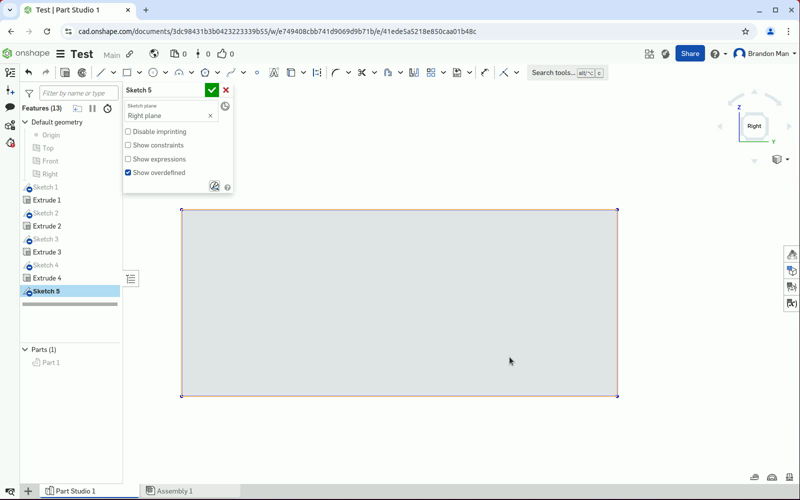
click(509, 356)
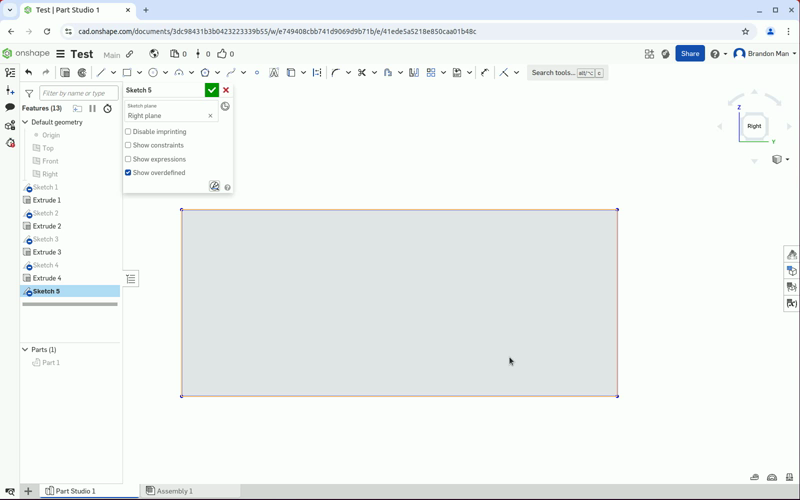
scroll(-6)
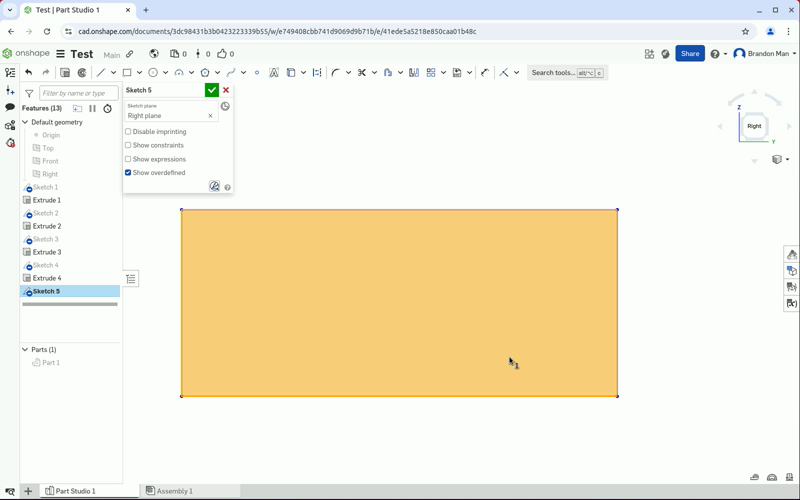
scroll(-6)
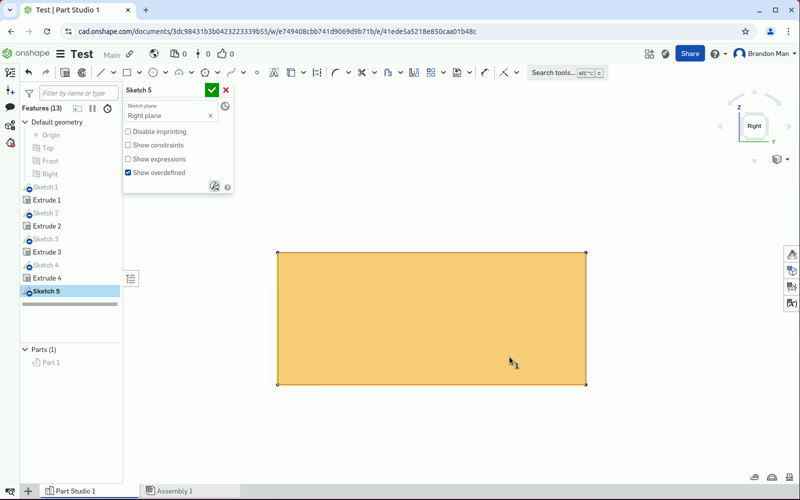
scroll(-6)
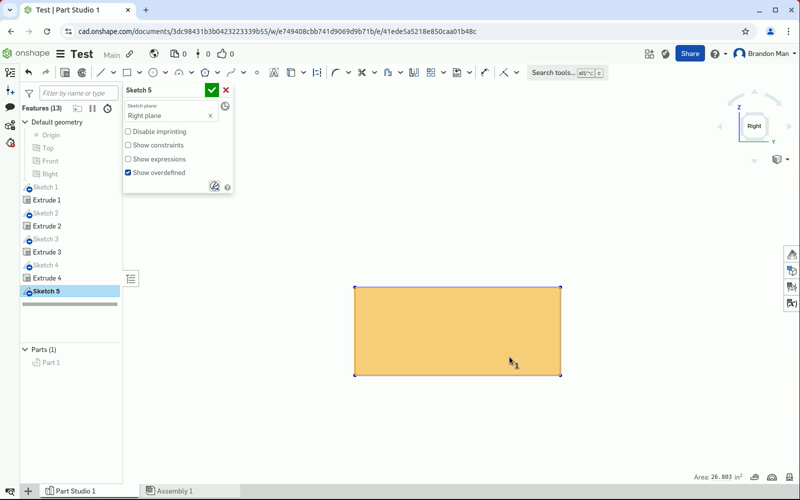
scroll(-6)
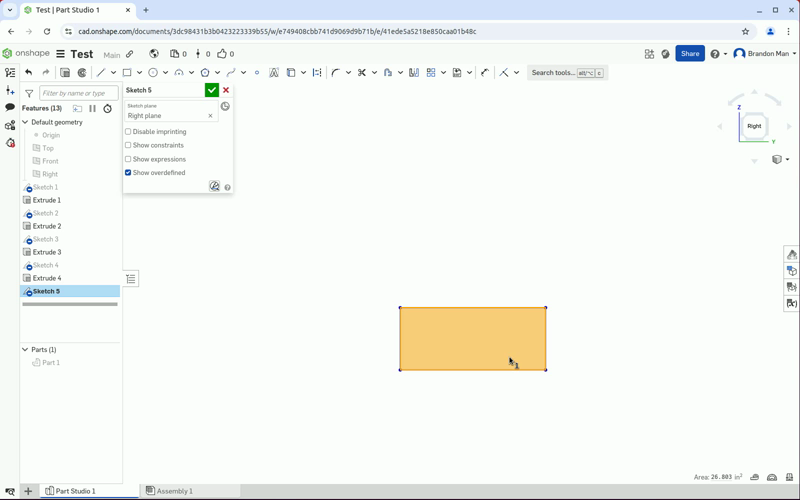
scroll(-6)
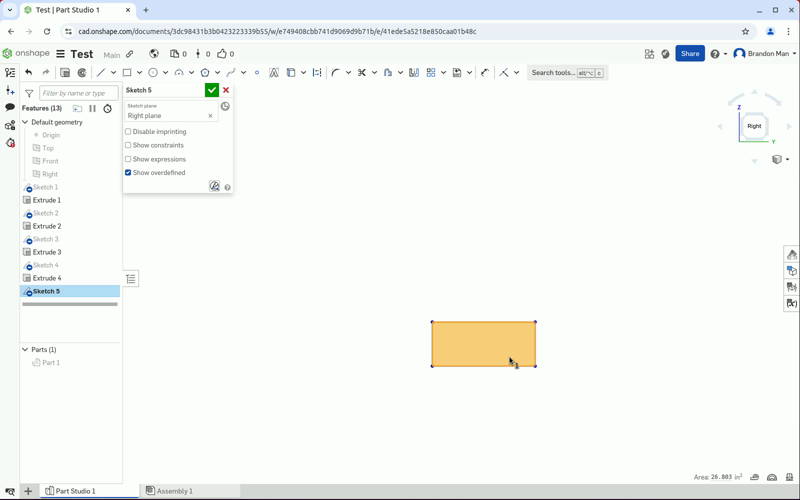
scroll(-6)
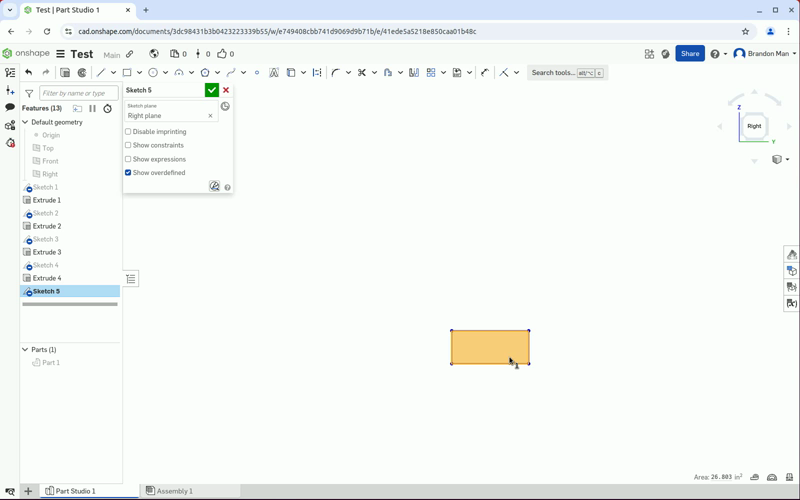
scroll(-6)
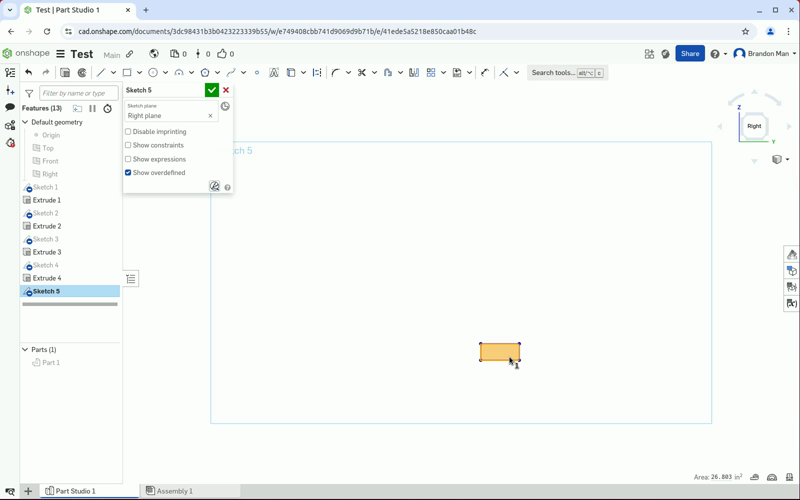
mouse_move(73, 352)
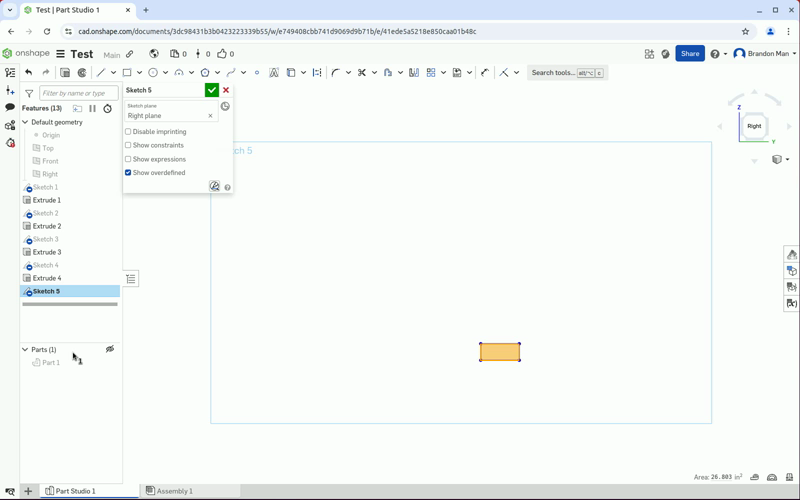
key(shift+y)
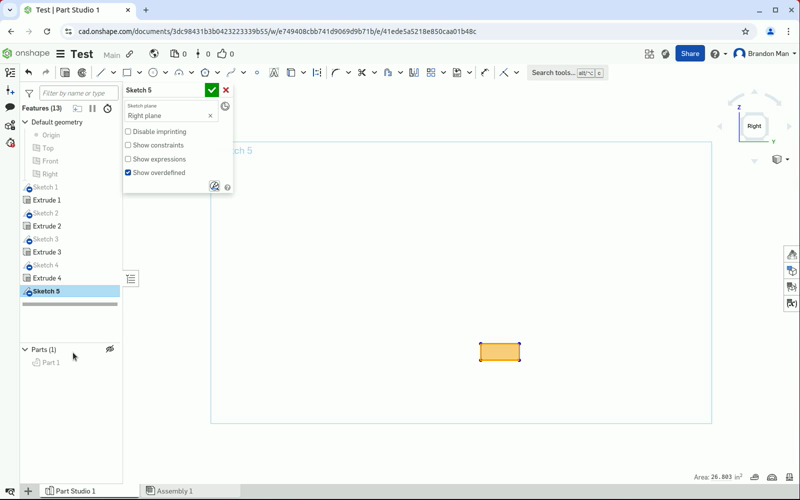
key(shift+e)
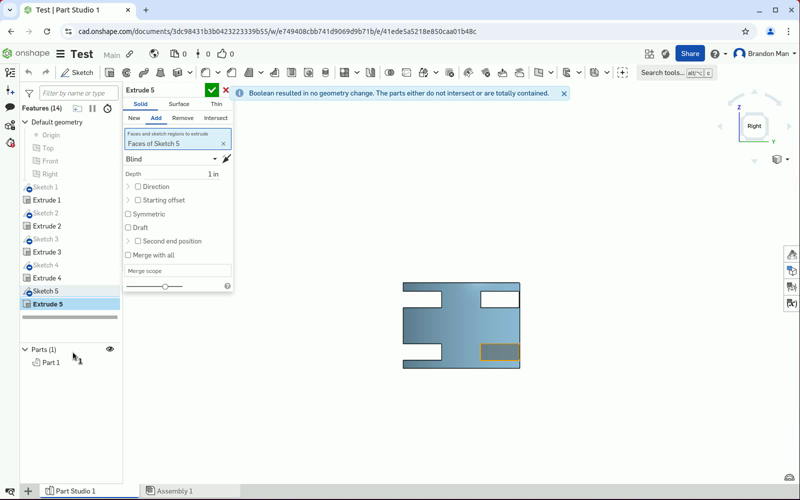
mouse_move(143, 106)
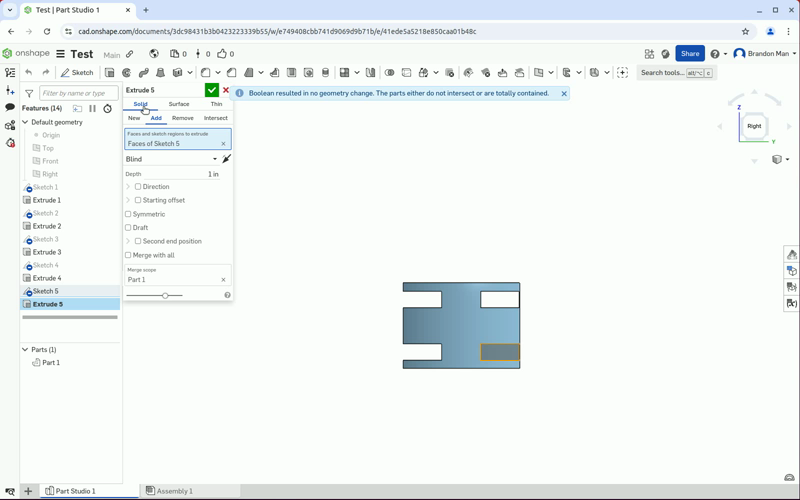
click(143, 106)
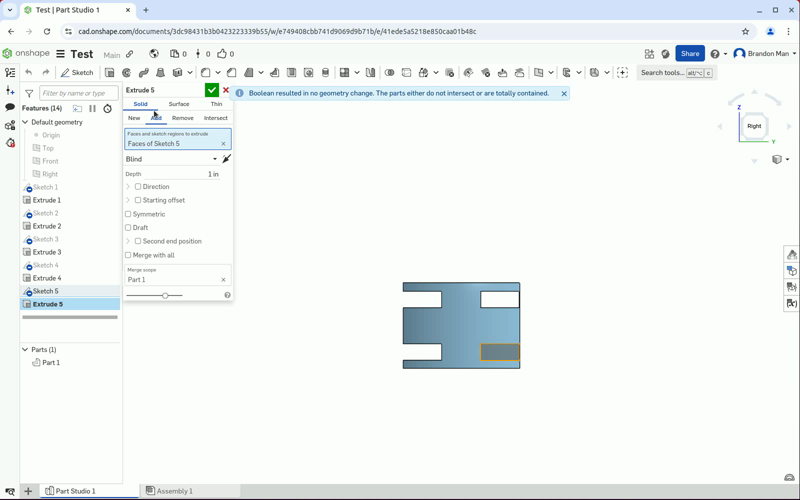
mouse_move(186, 120)
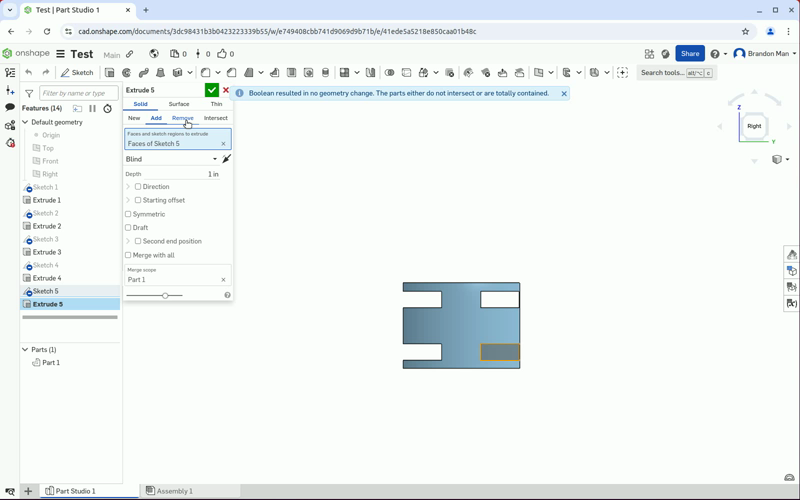
click(186, 120)
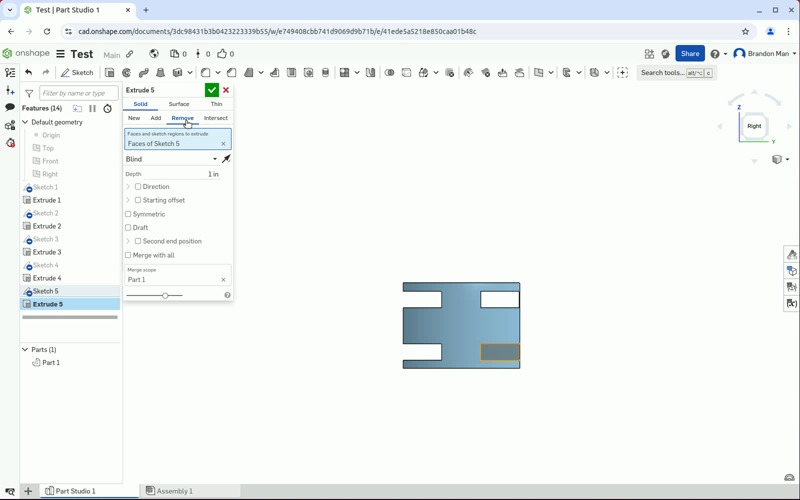
key(tab, 4)
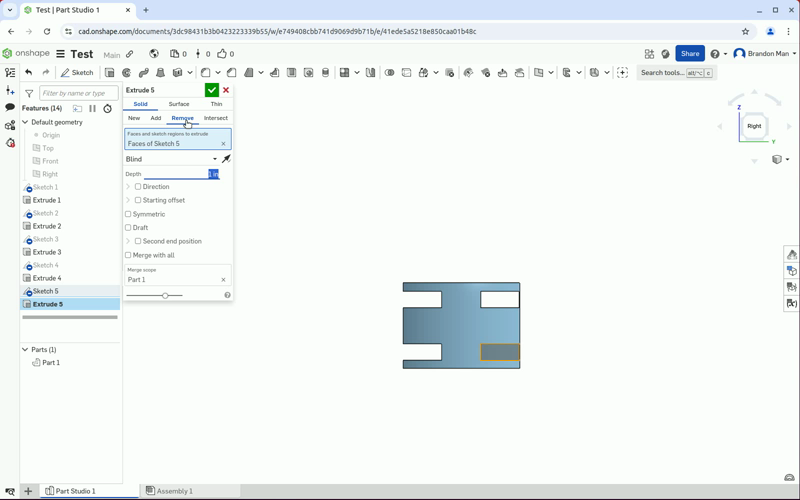
text(54.882)
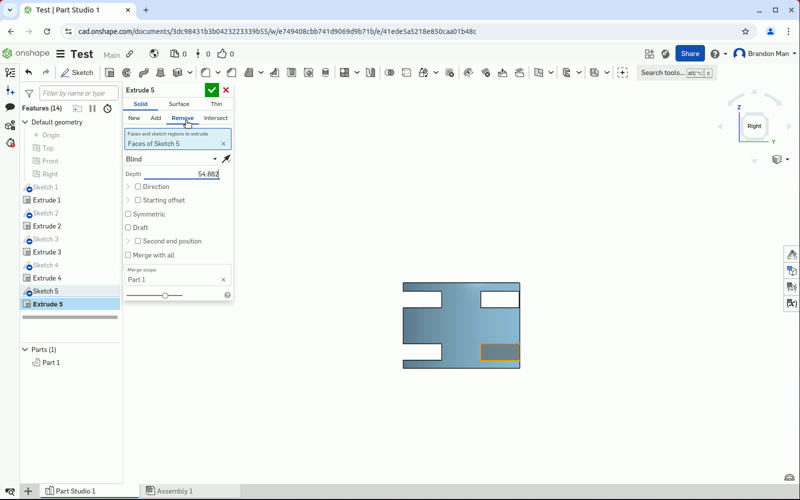
key(tab, 3)
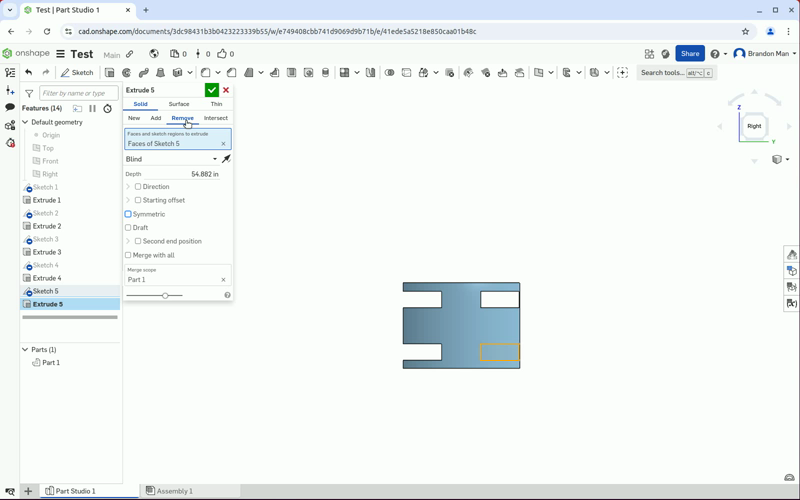
key(space)
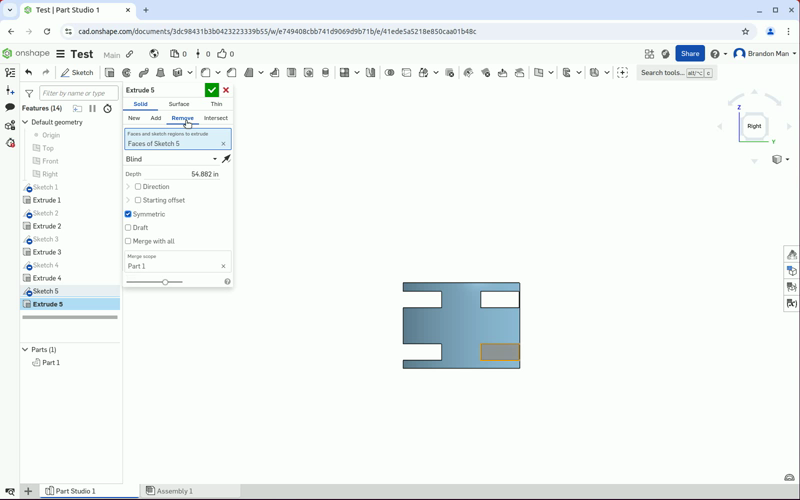
key(tab, 2)
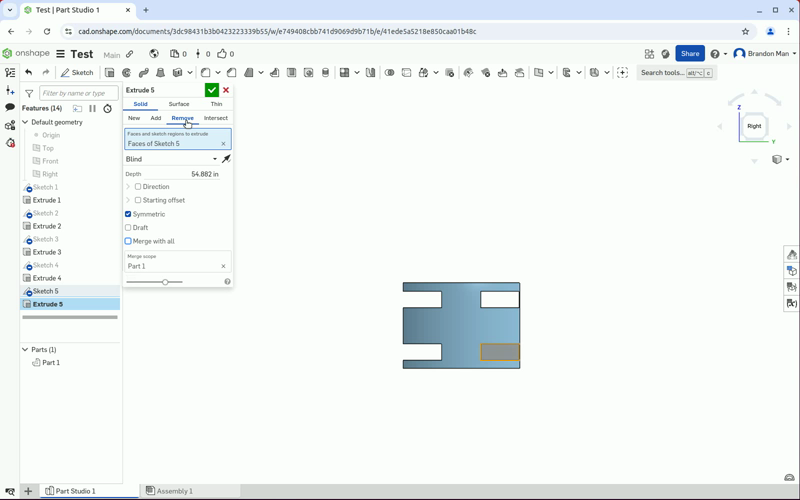
key(space)
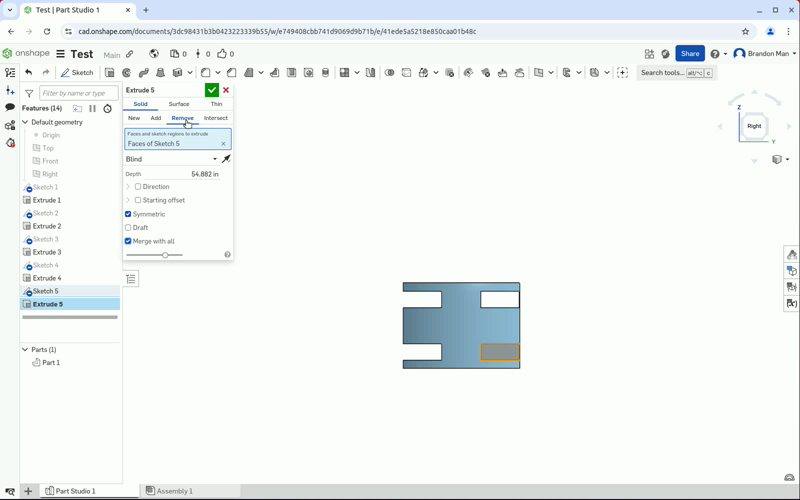
key(enter)
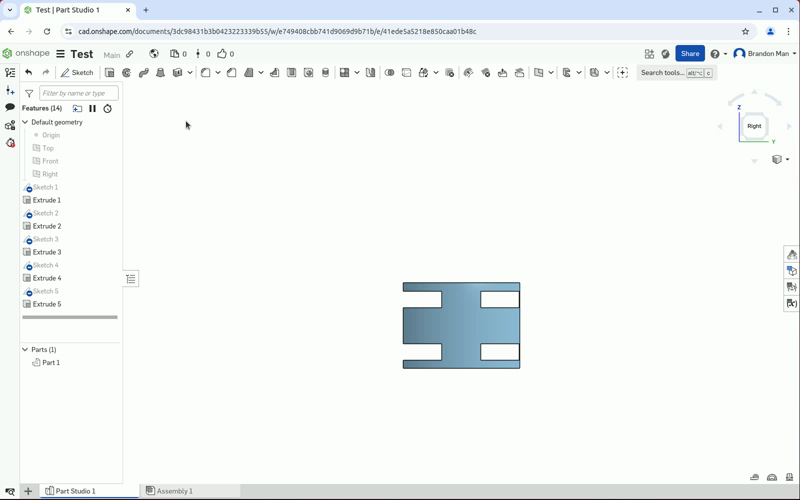
key(shift+h)
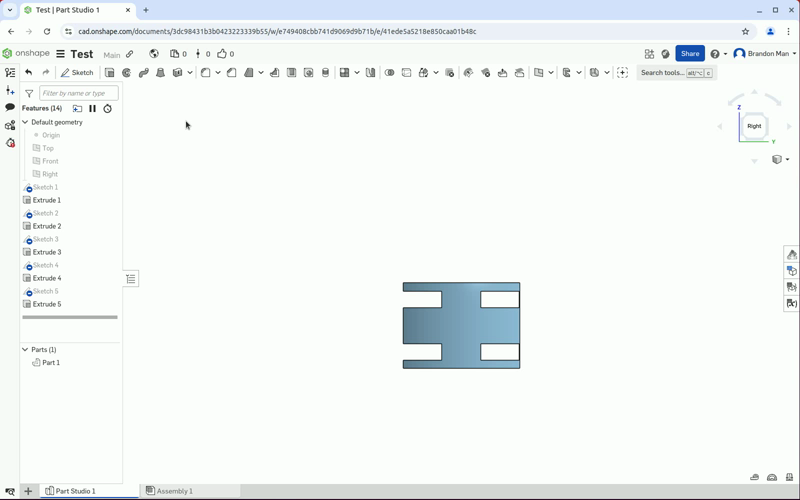
key(shift+h)
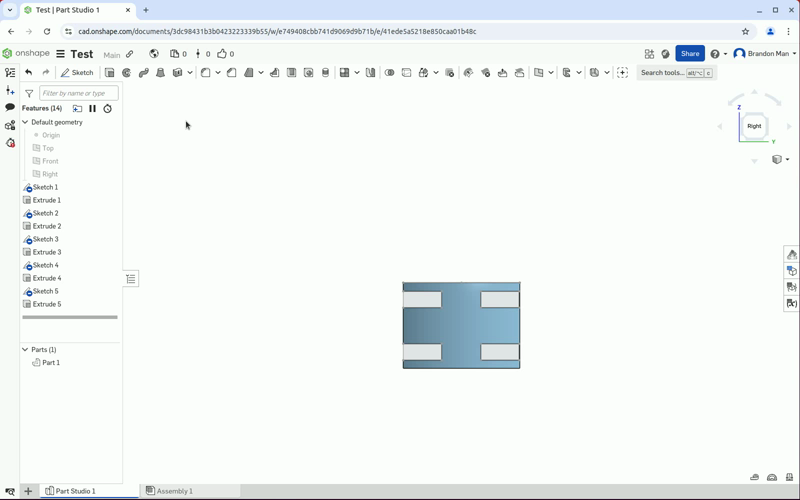
key(shift+7)
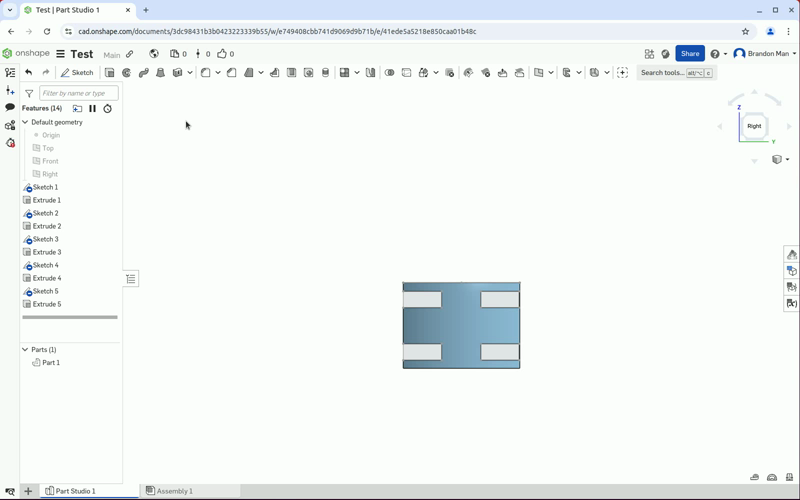
key(right, 2)
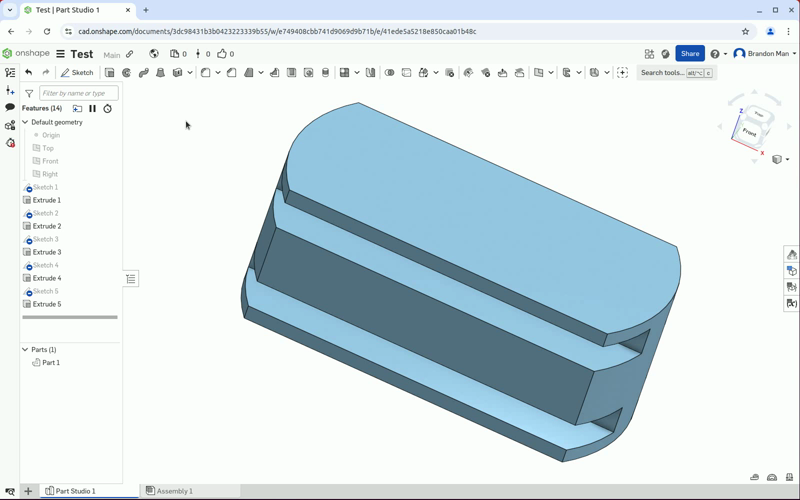
key(down, 2)
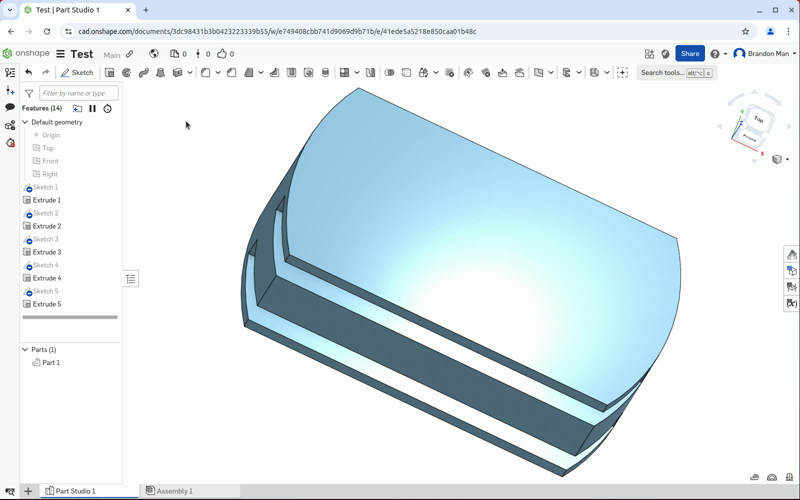
key(up, 2)
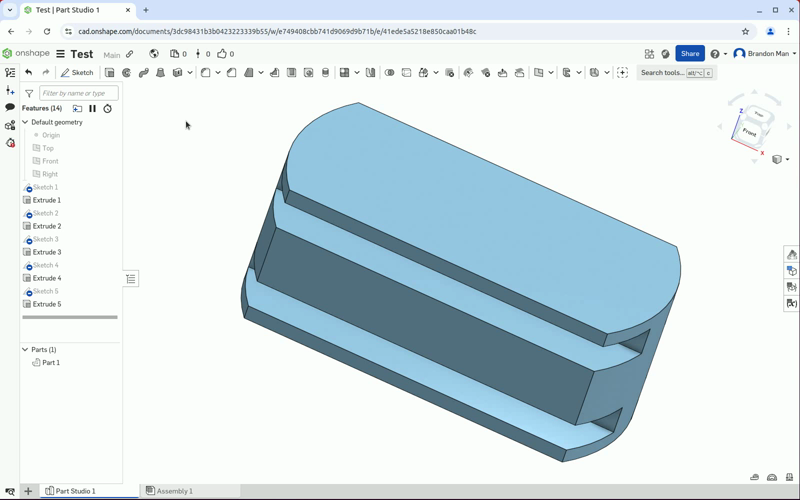
key(left, 2)
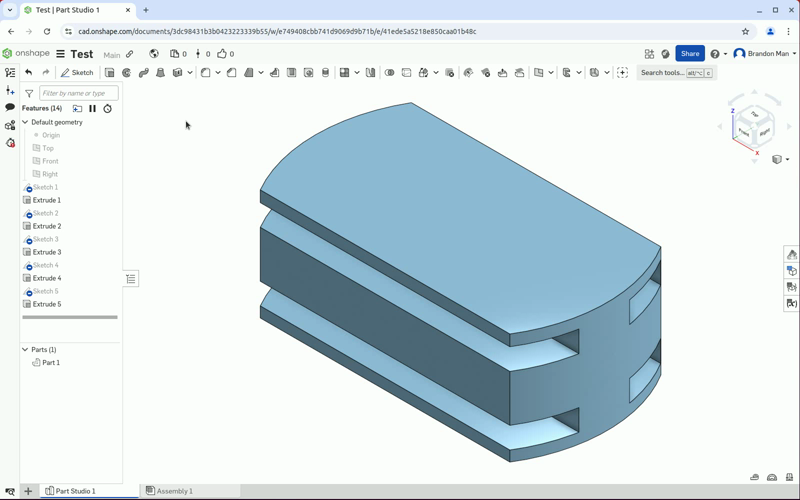
mouse_move(73, 189)
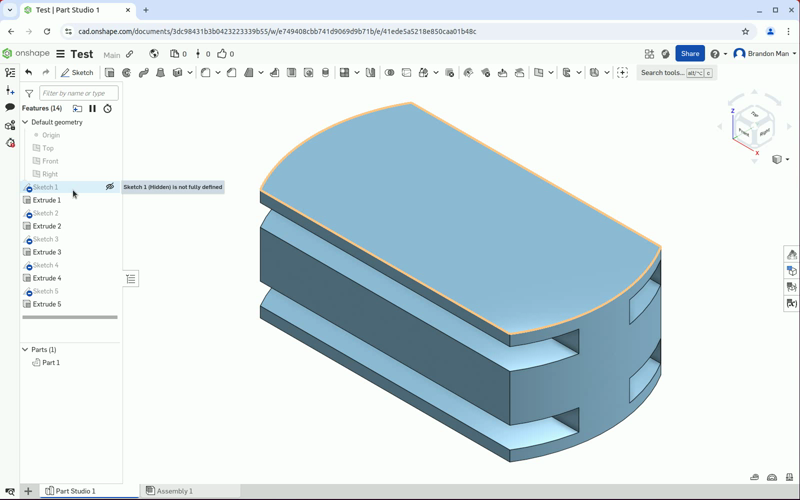
click(73, 189)